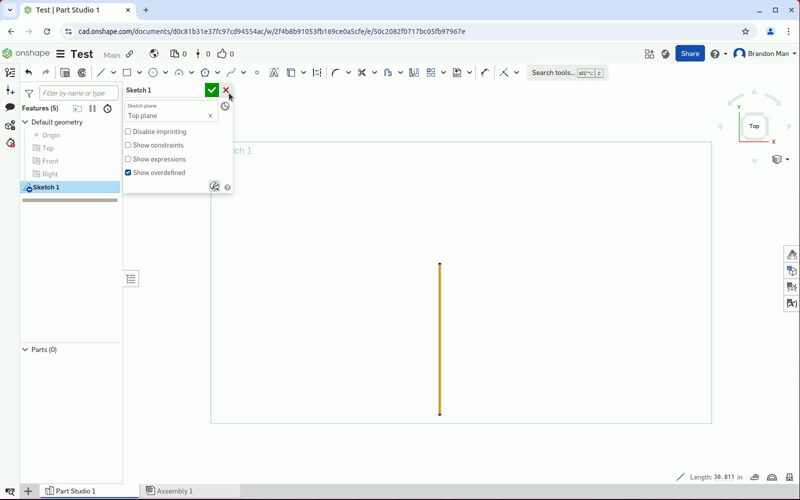
key(shift+h)
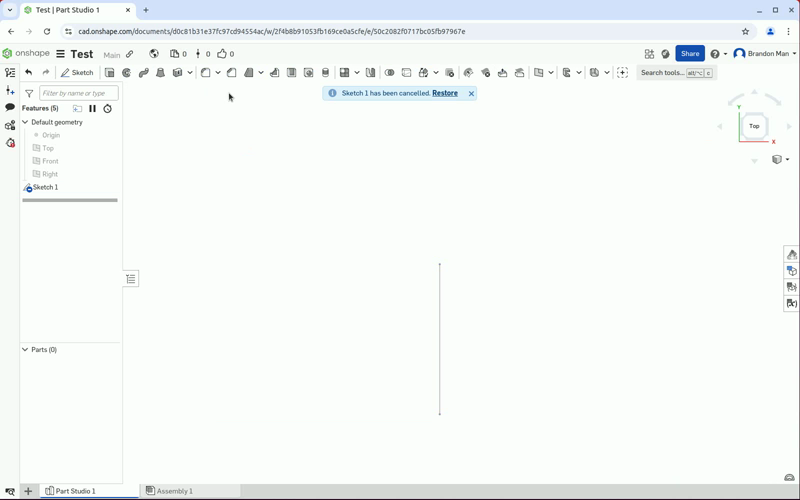
key(shift+s)
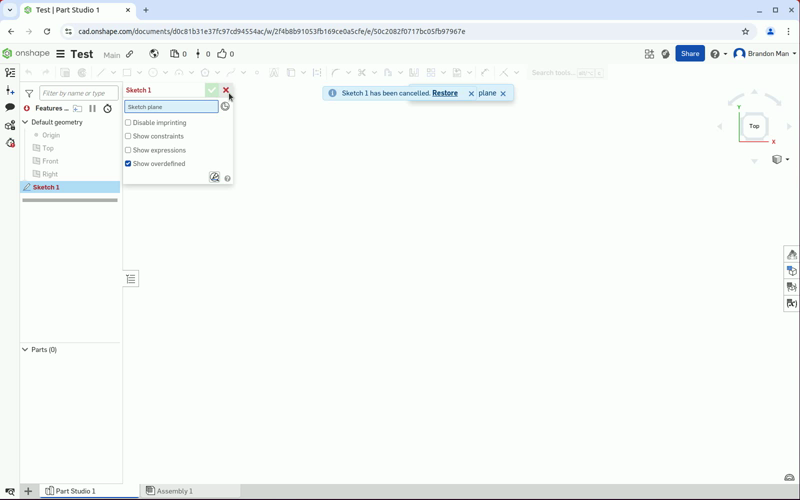
mouse_move(73, 150)
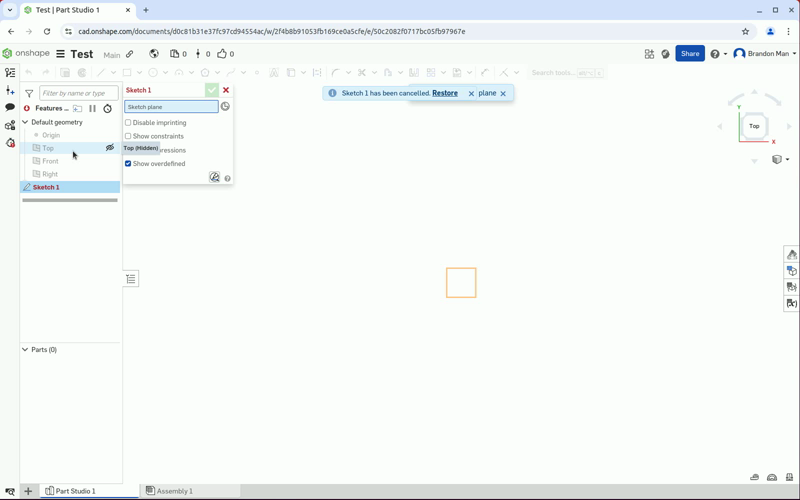
click(73, 150)
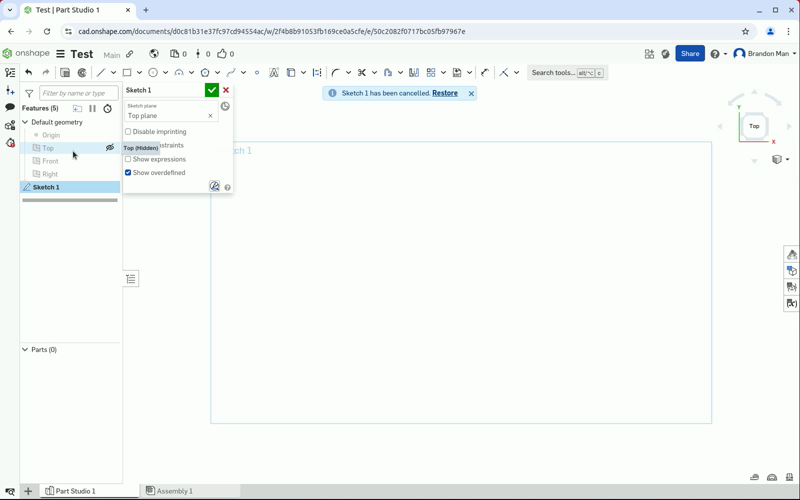
mouse_move(73, 352)
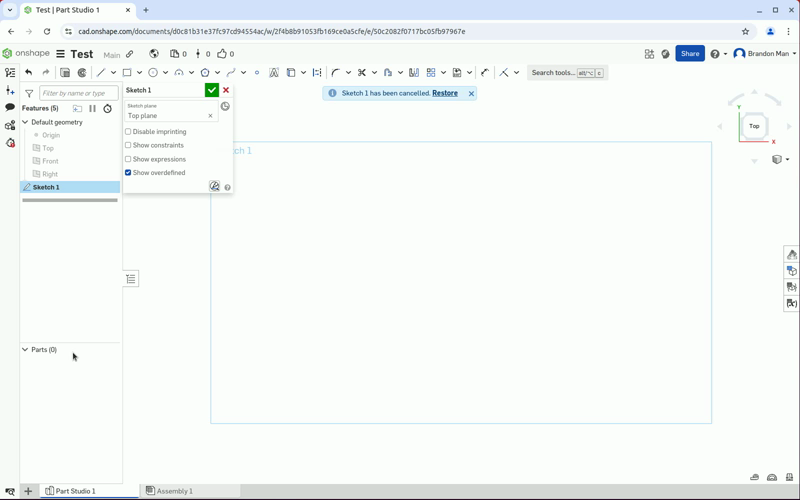
key(y)
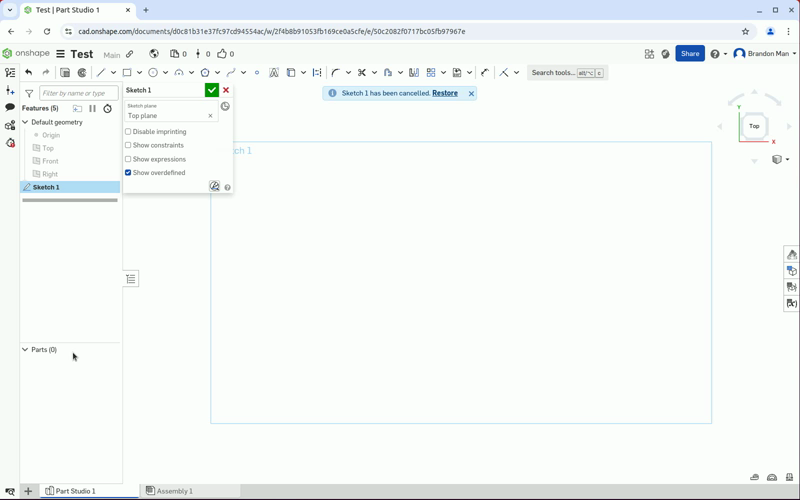
key(l)
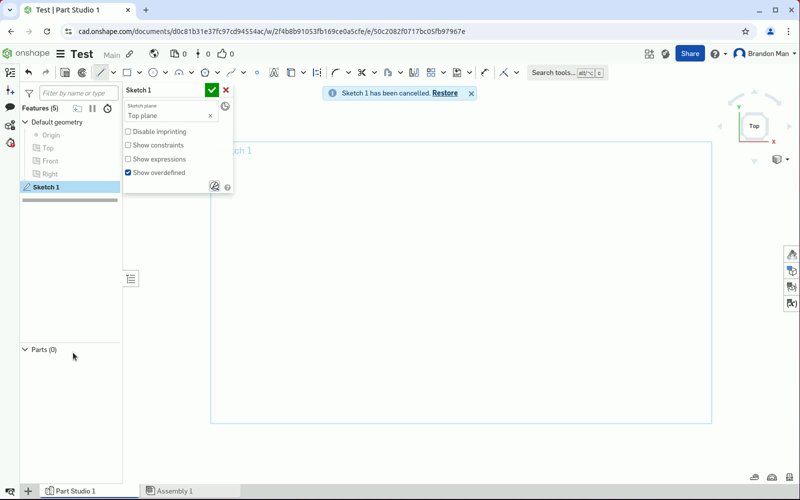
key_down(shift)
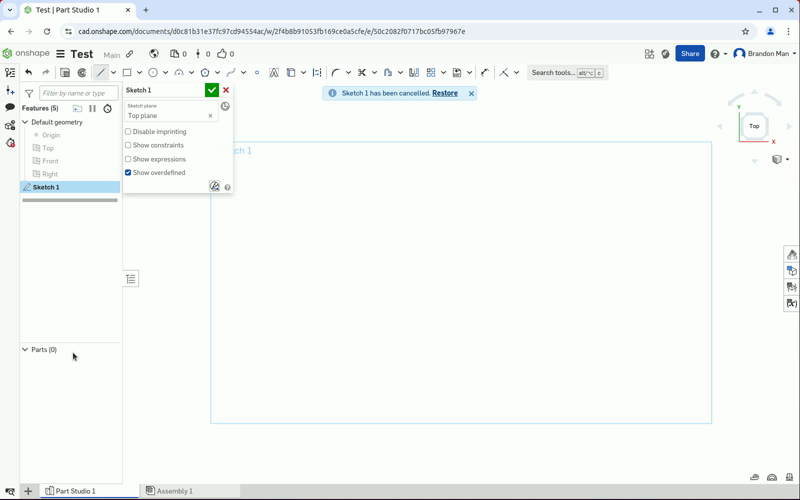
mouse_move(362, 356)
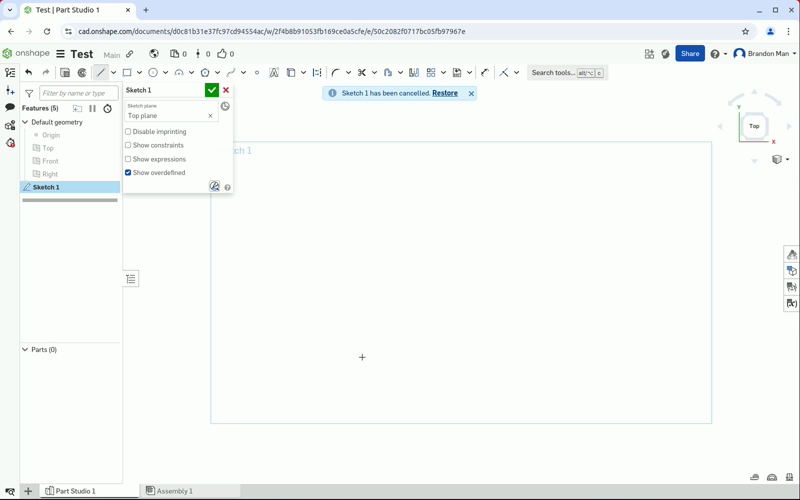
click(362, 356)
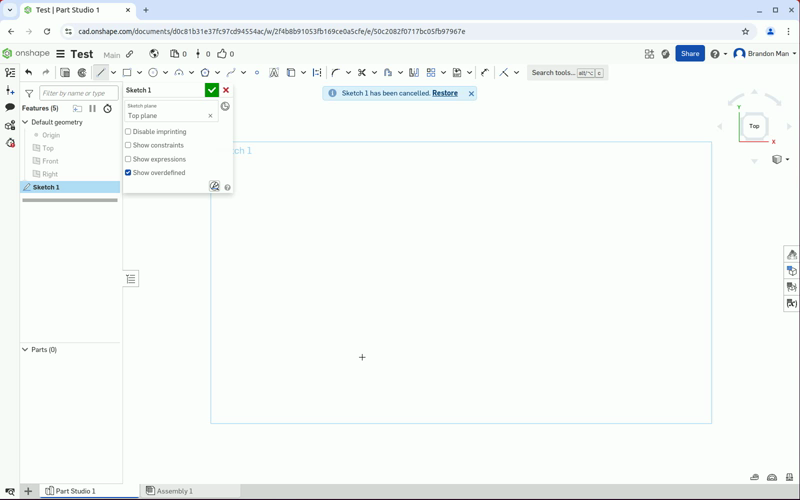
key_up(shift)
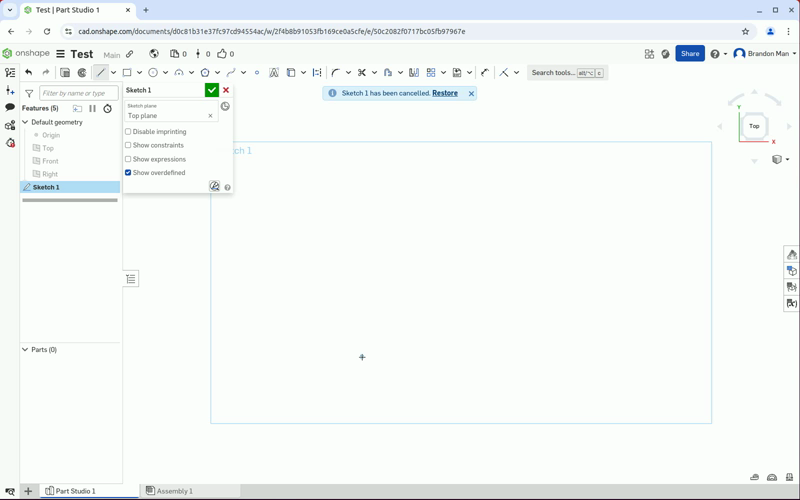
key_down(shift)
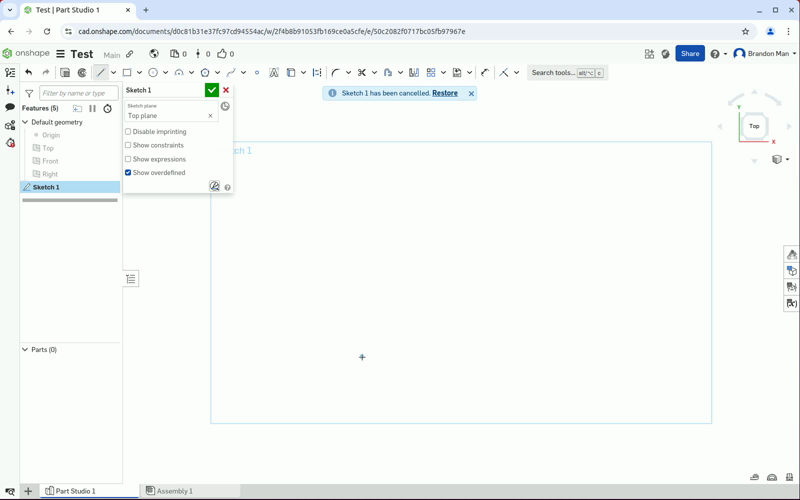
mouse_move(572, 356)
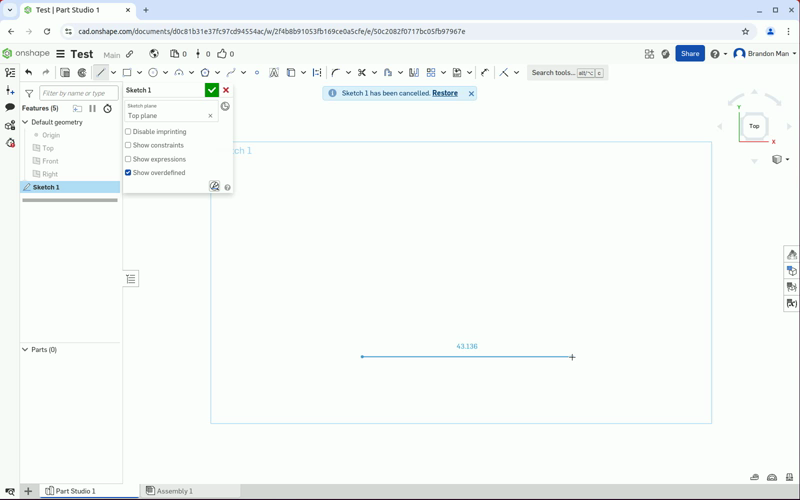
click(572, 356)
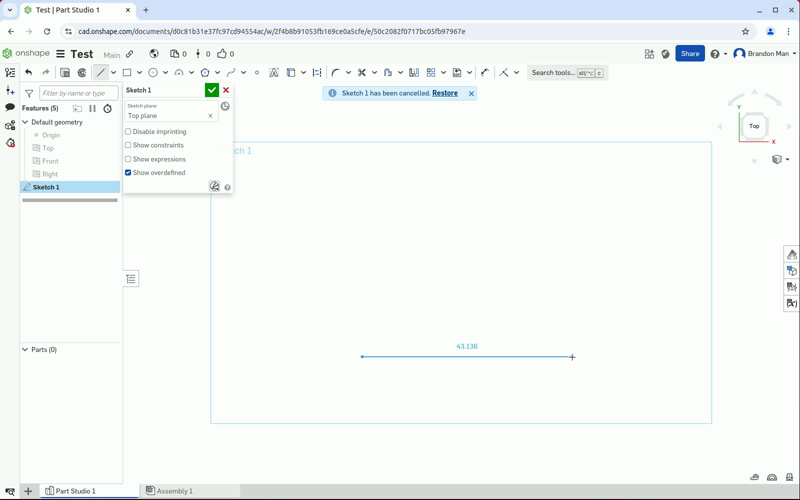
key_up(shift)
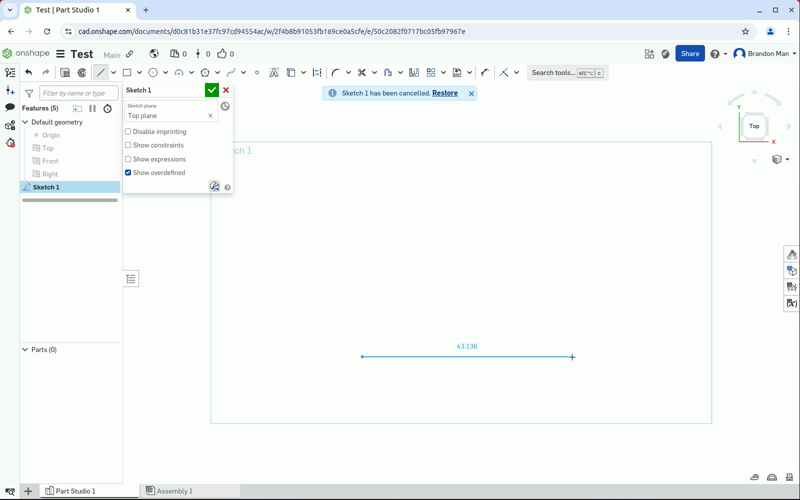
key_down(shift)
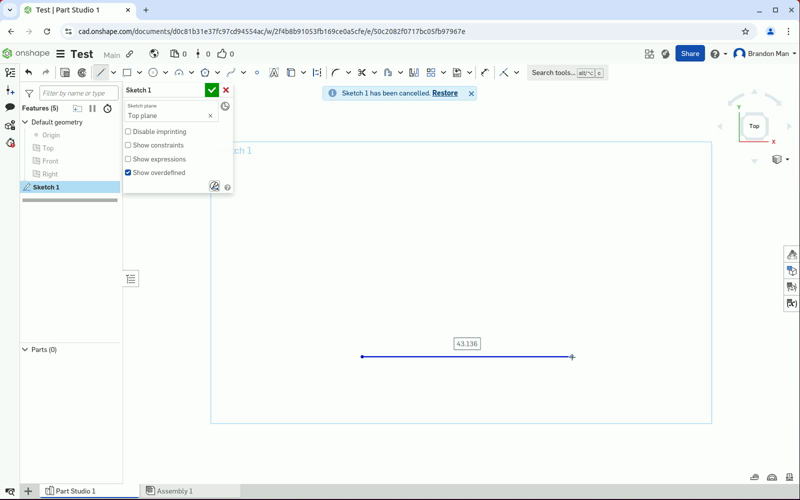
mouse_move(572, 208)
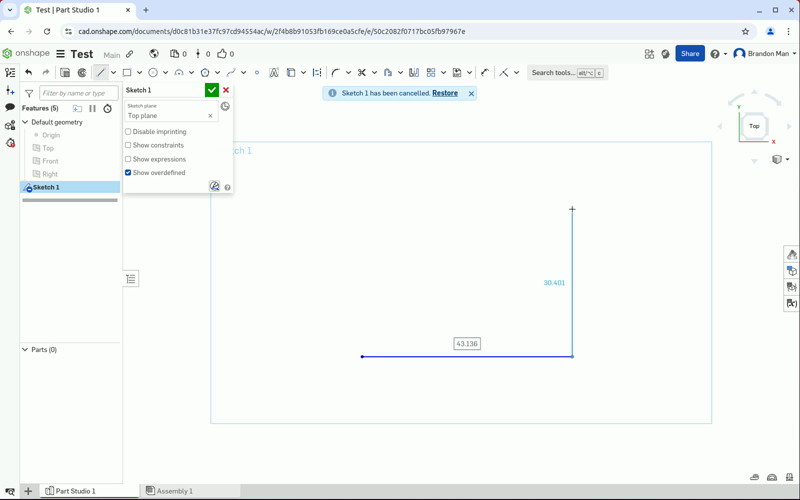
click(572, 208)
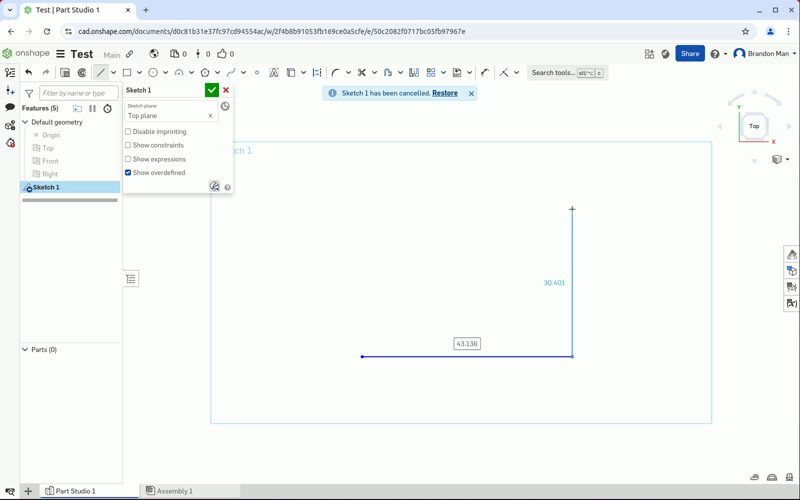
key_up(shift)
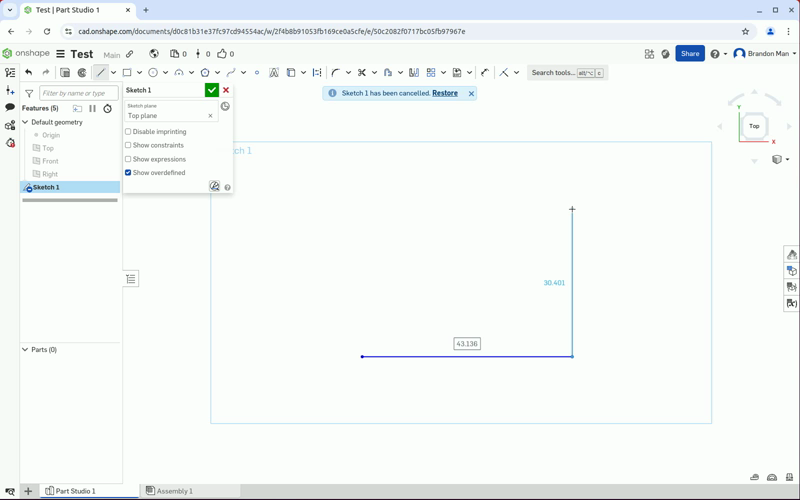
key_down(shift)
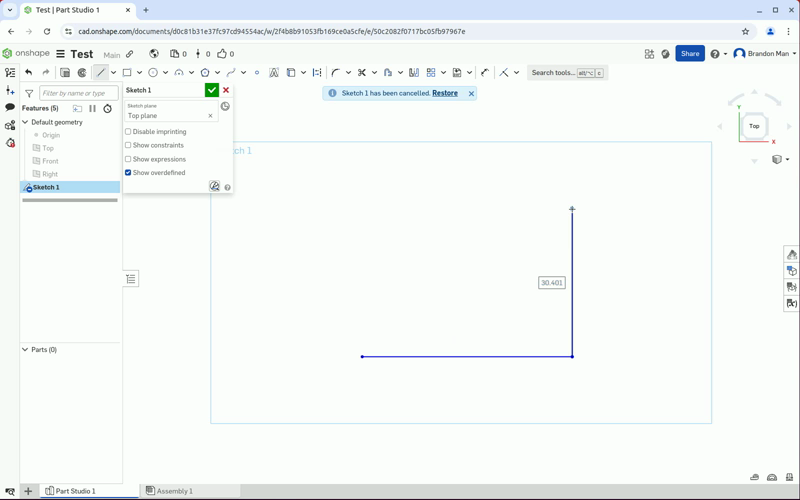
mouse_move(362, 208)
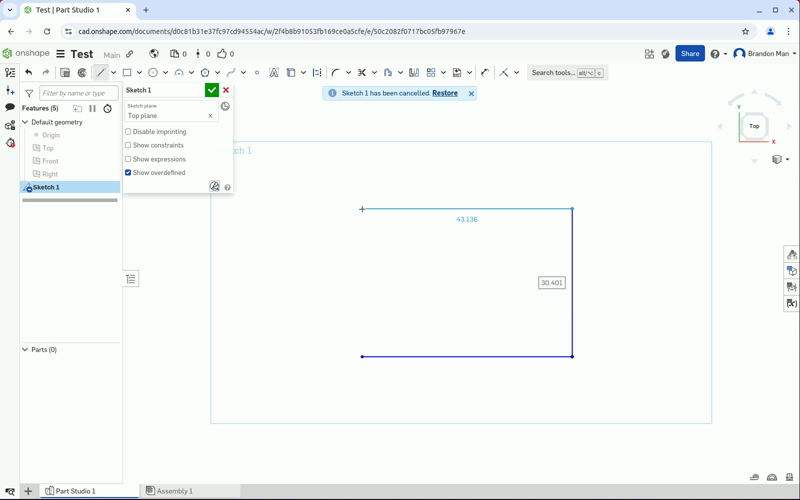
click(362, 208)
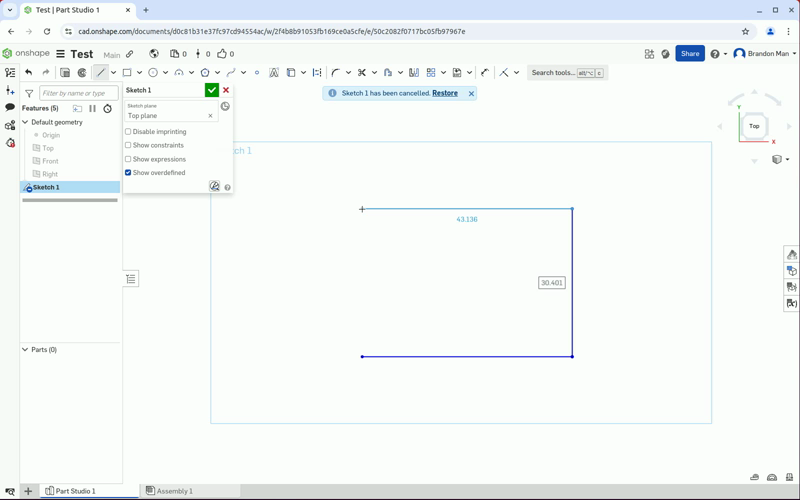
key_up(shift)
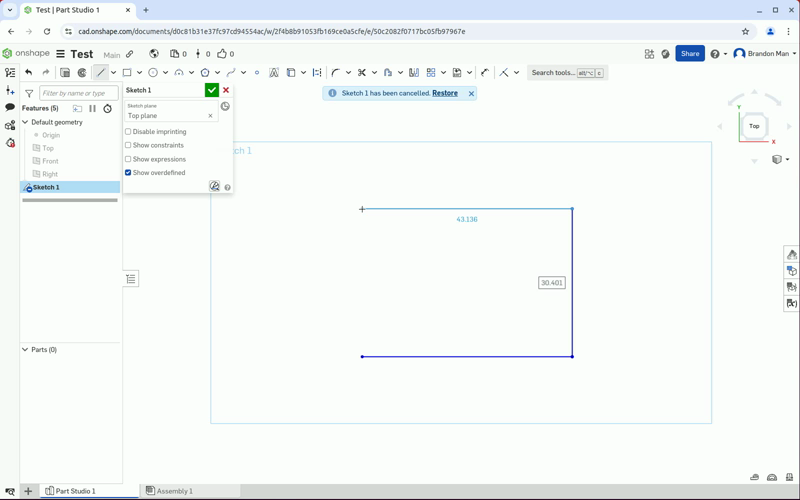
key_down(shift)
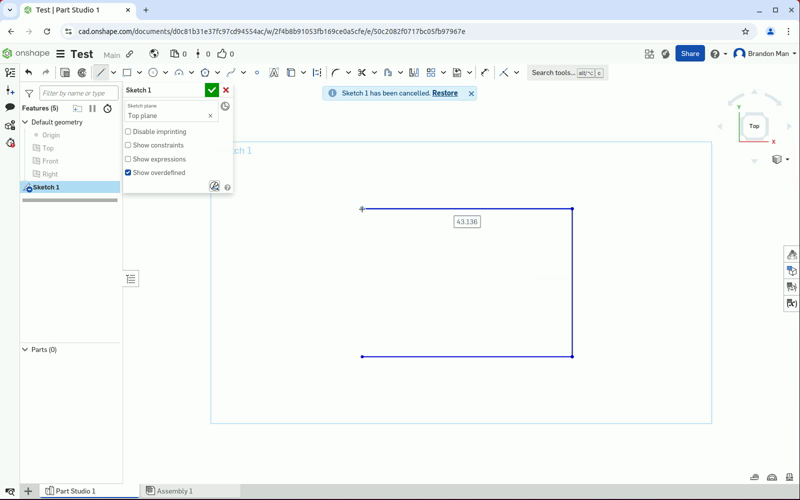
mouse_move(362, 356)
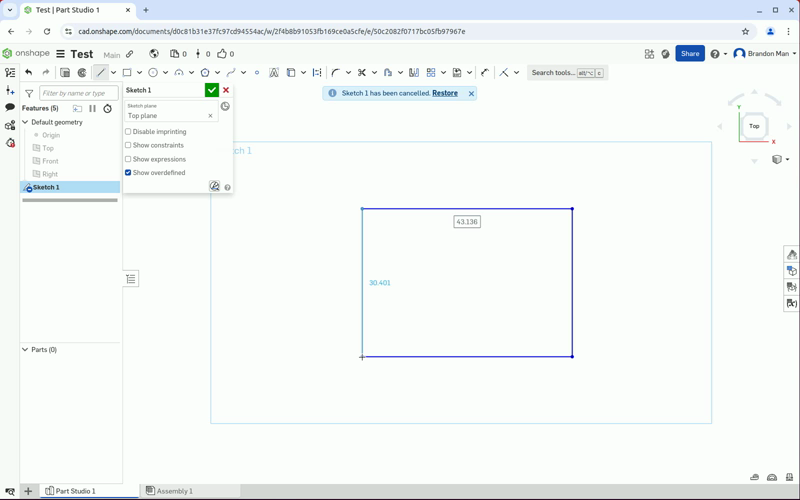
key_up(shift)
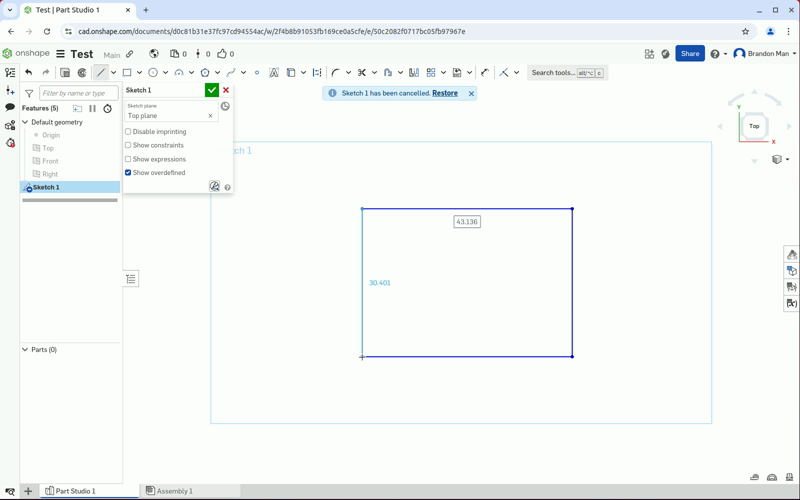
click(362, 356)
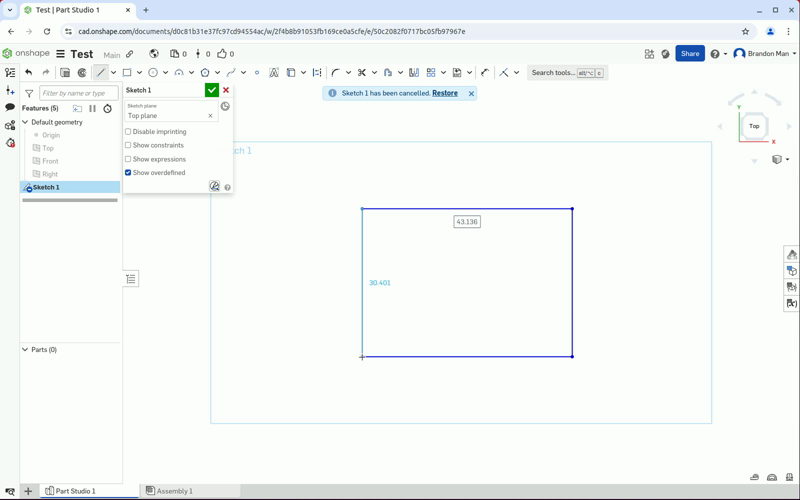
key(esc)
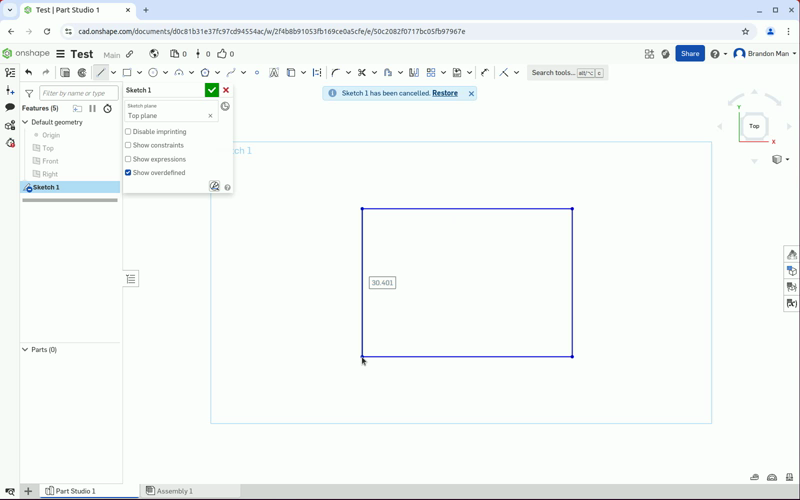
mouse_move(432, 330)
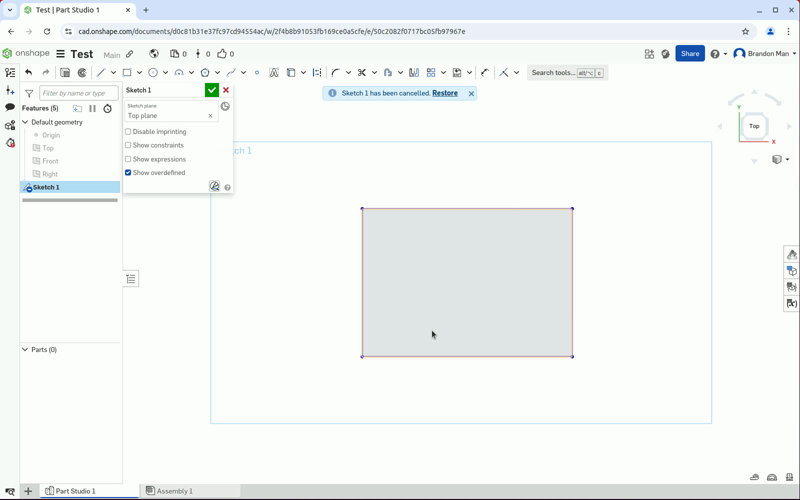
click(432, 330)
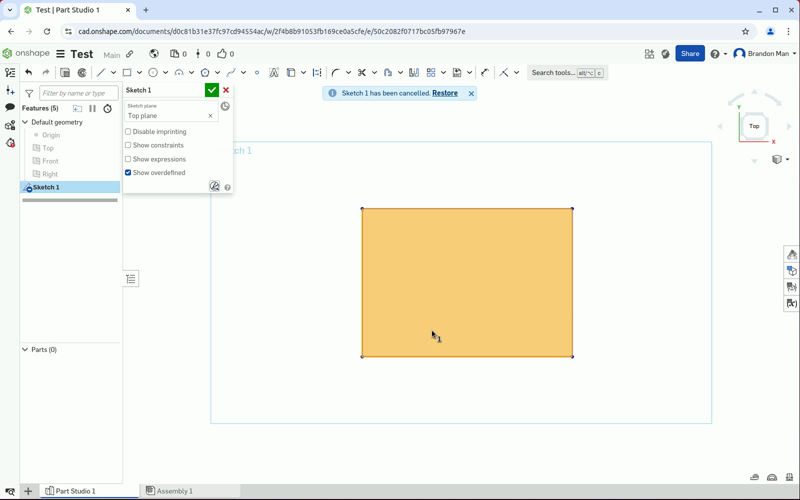
mouse_move(73, 352)
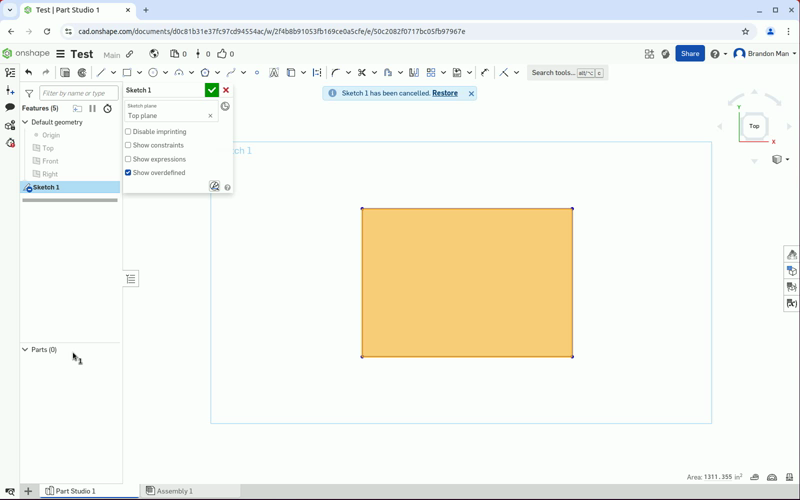
key(shift+y)
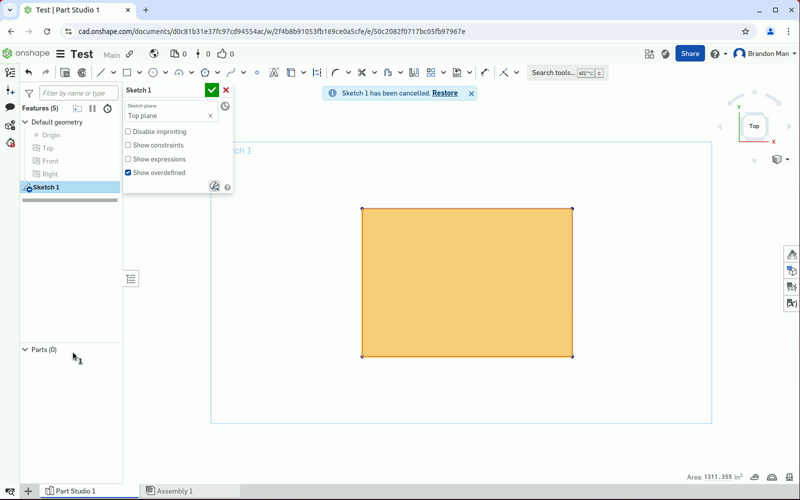
key(shift+e)
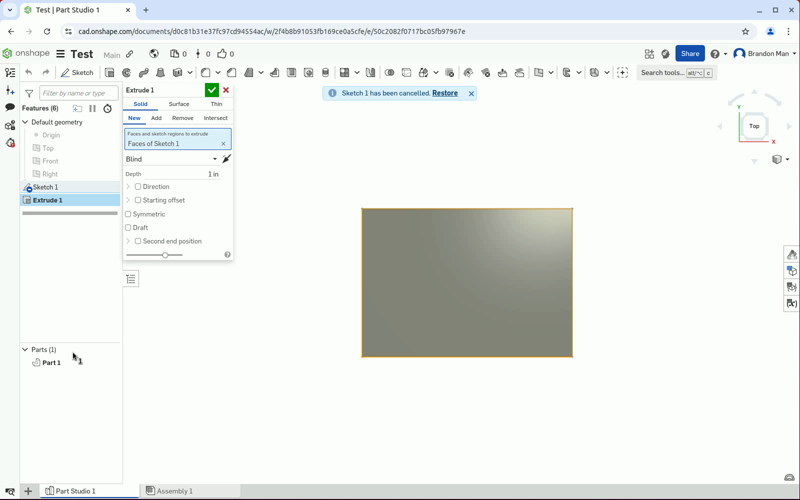
mouse_move(143, 106)
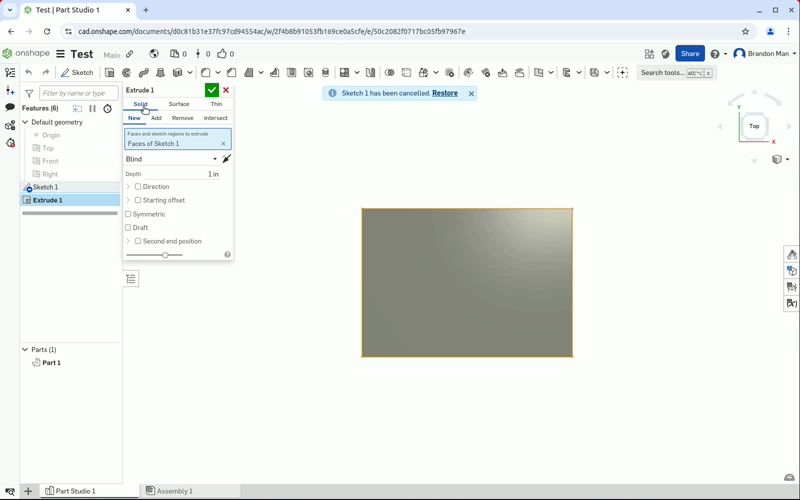
click(143, 106)
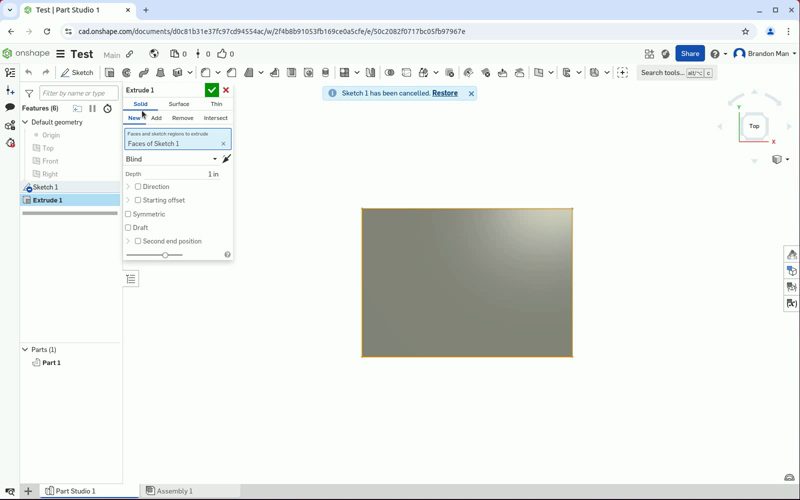
mouse_move(137, 120)
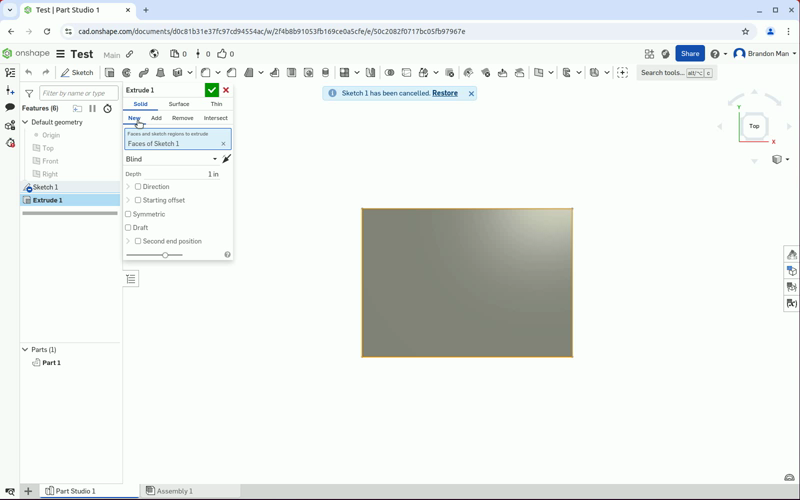
click(137, 120)
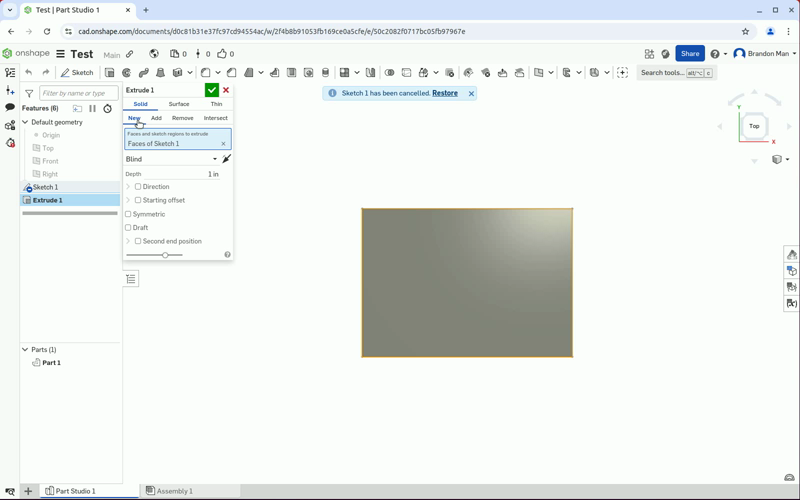
key(tab, 4)
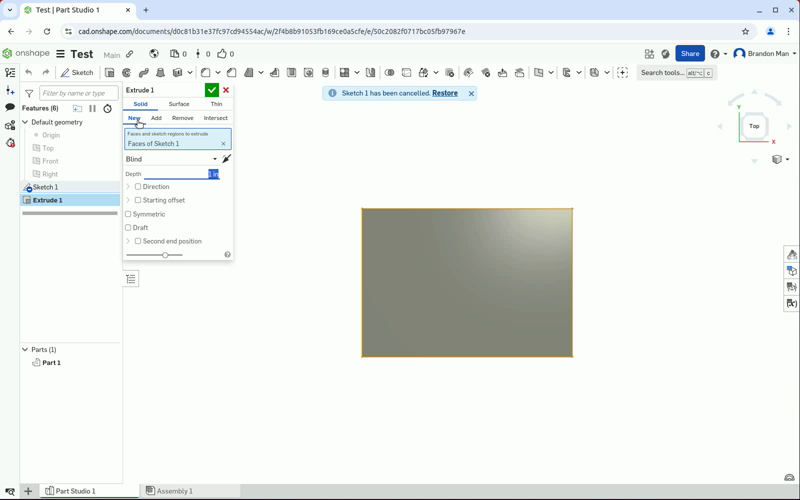
text(12.036)
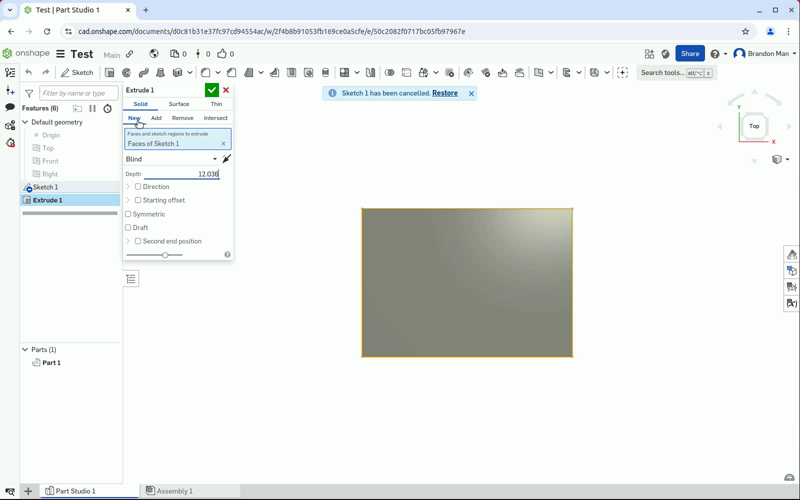
key(enter)
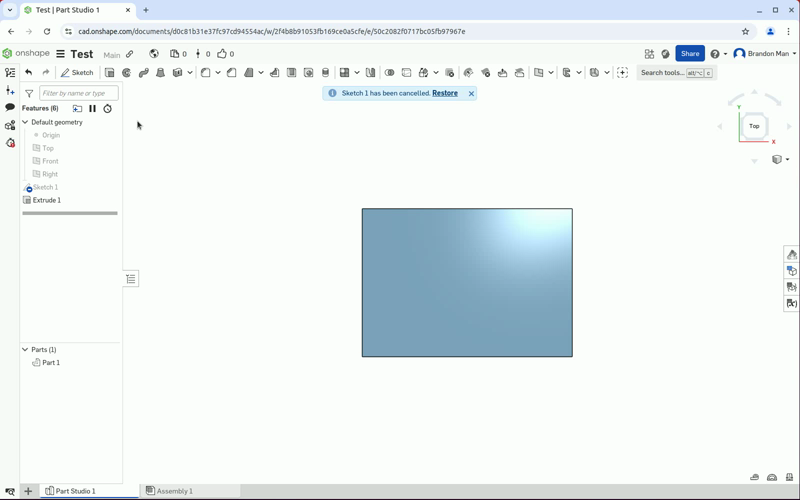
key(shift+h)
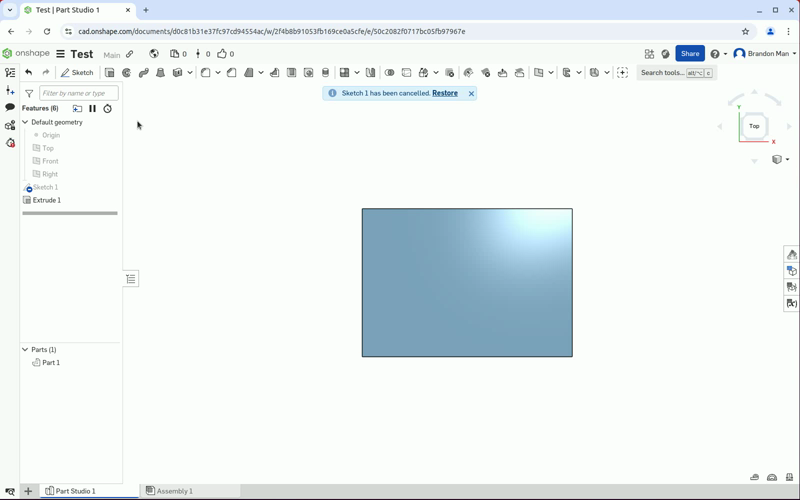
key(shift+h)
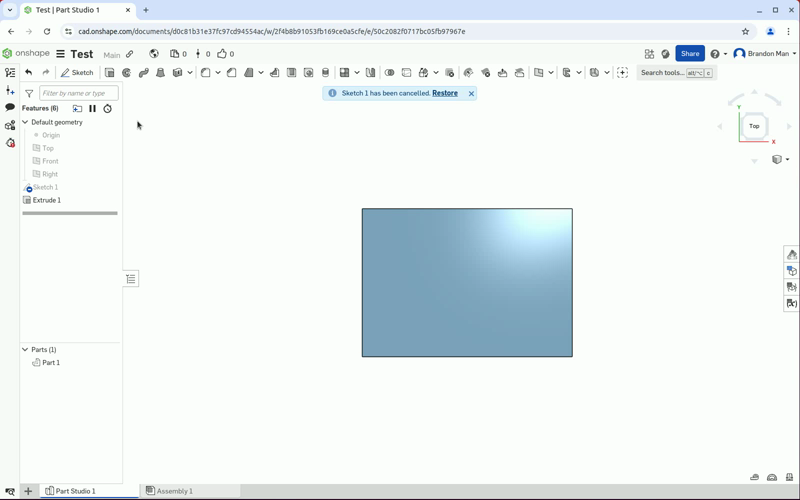
mouse_move(73, 189)
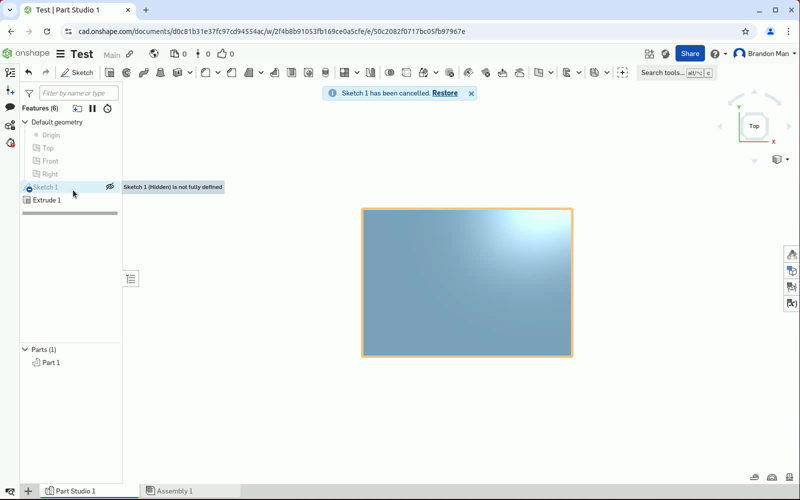
click(73, 189)
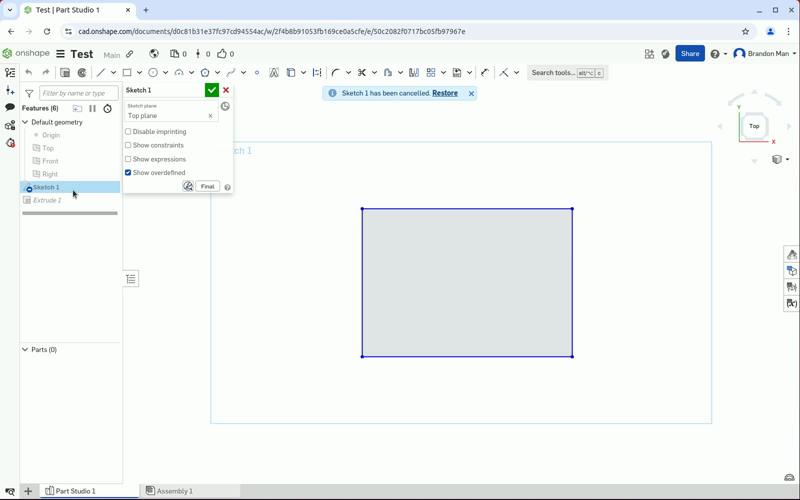
mouse_move(229, 92)
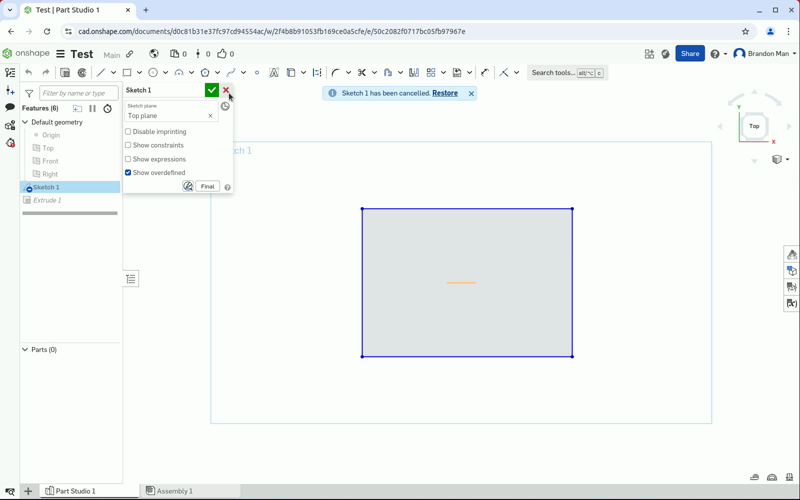
click(229, 92)
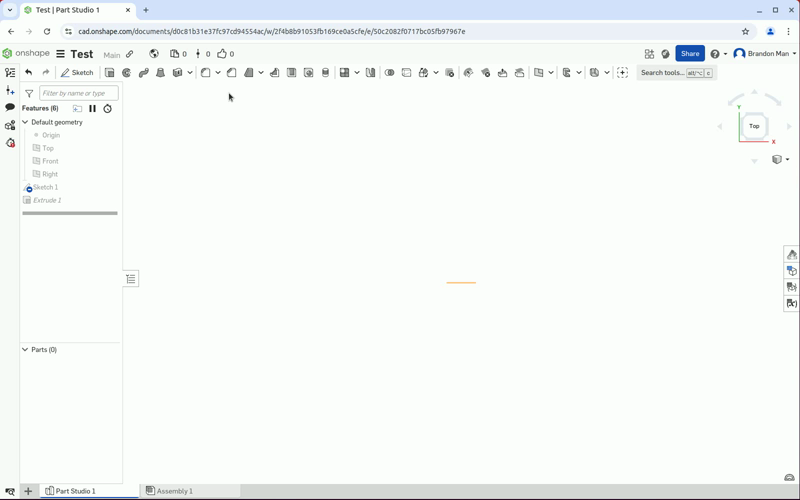
mouse_move(541, 75)
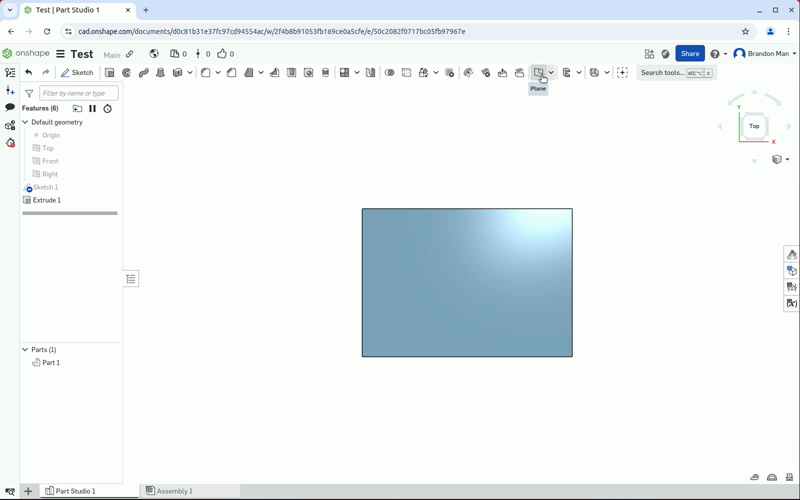
click(541, 75)
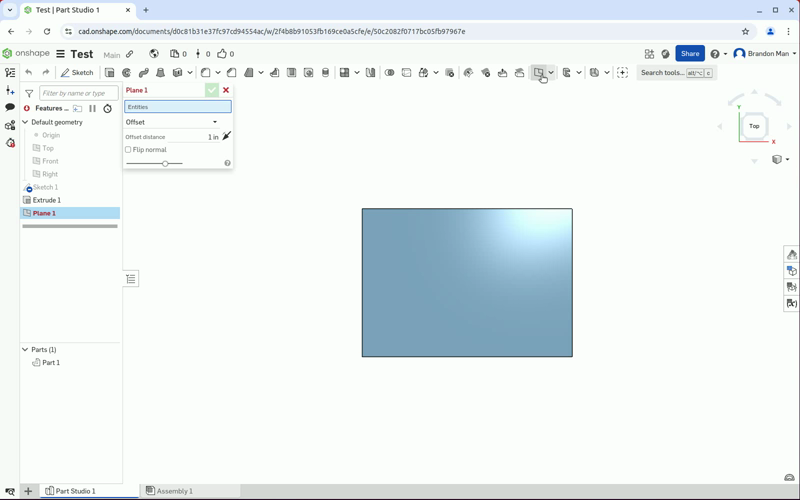
mouse_move(73, 150)
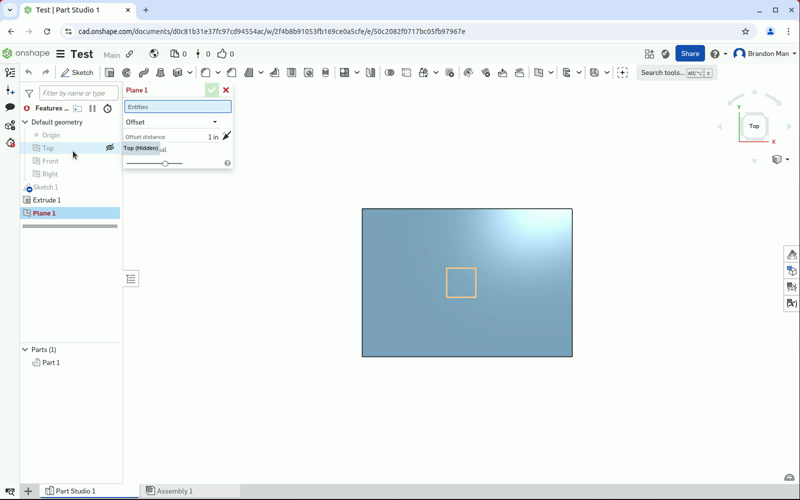
click(73, 150)
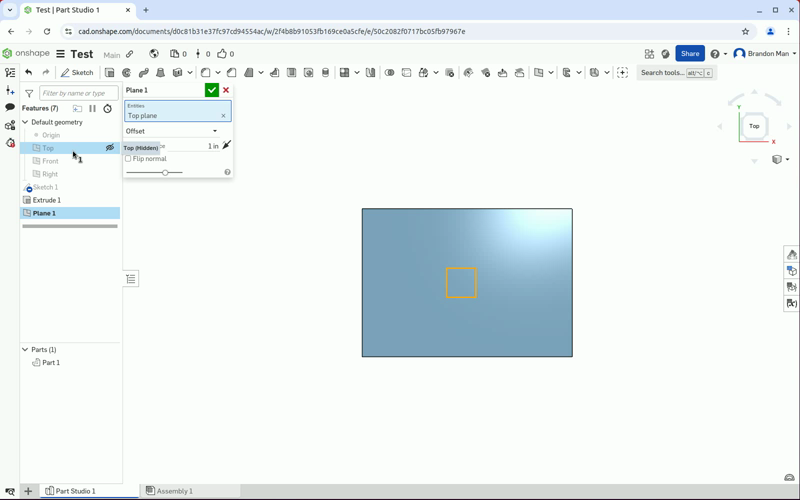
key(tab, 2)
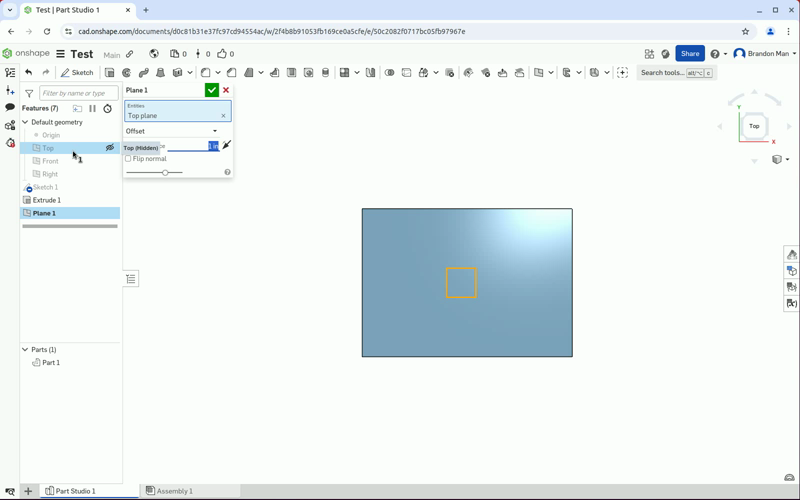
text(12.047)
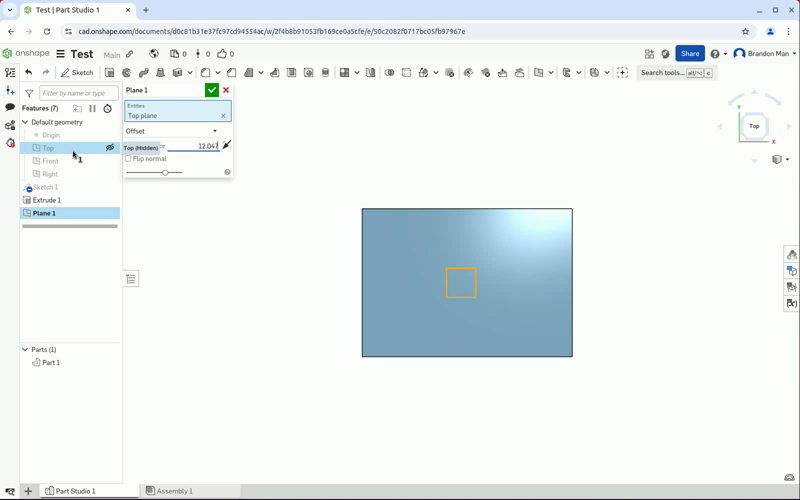
key(enter, 2)
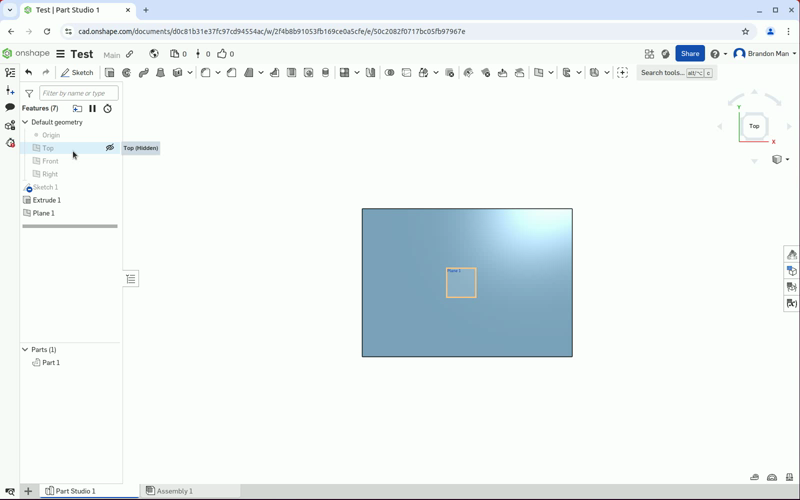
key(shift+s)
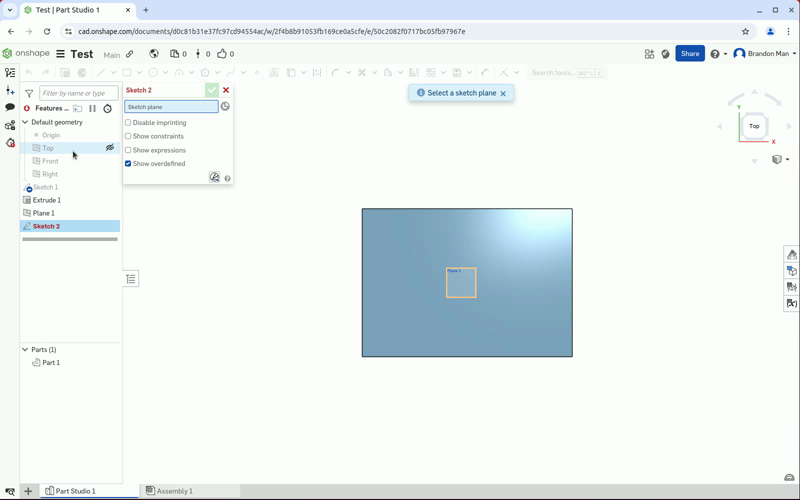
mouse_move(73, 215)
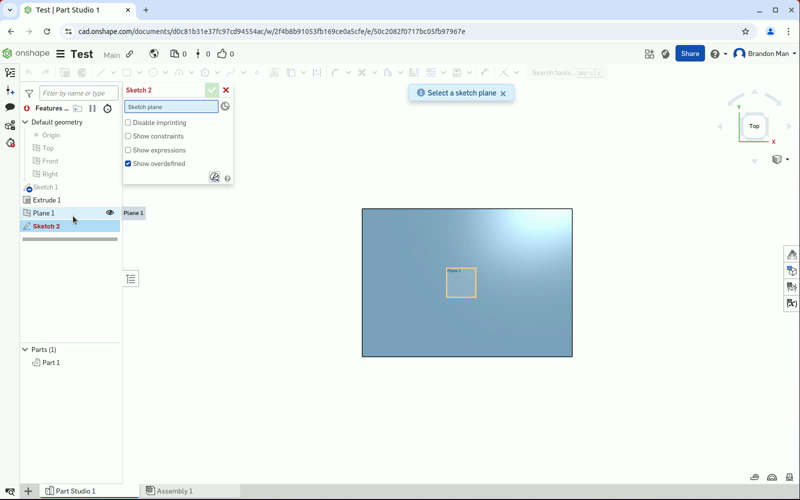
click(73, 215)
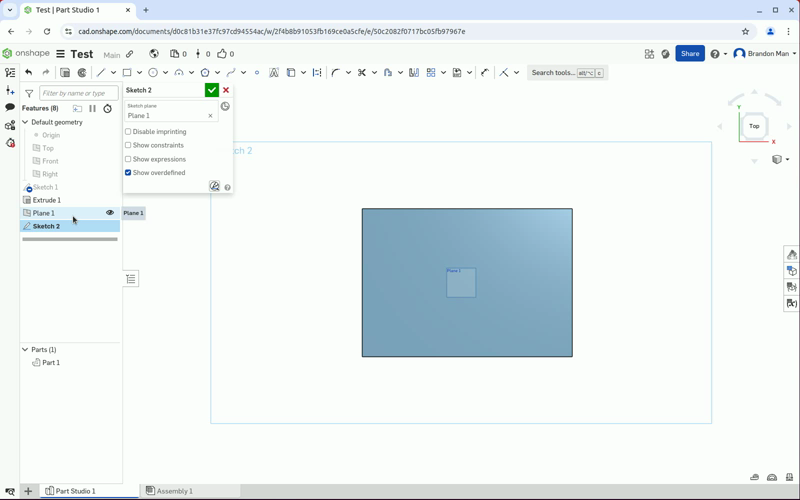
mouse_move(73, 352)
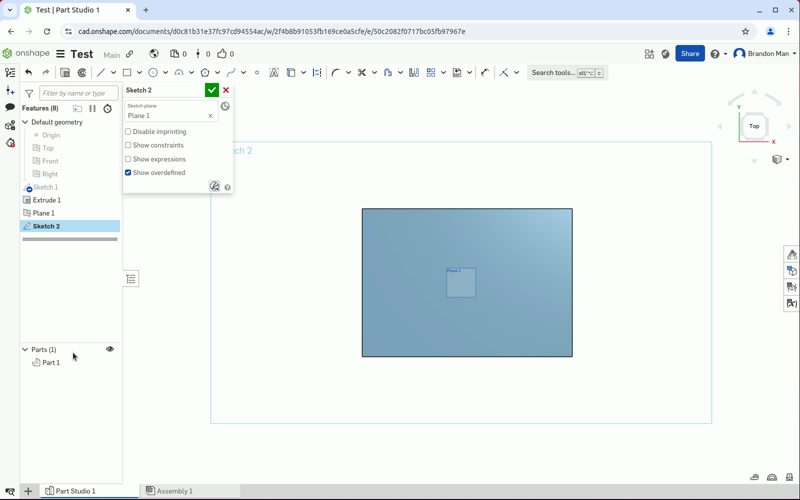
key(y)
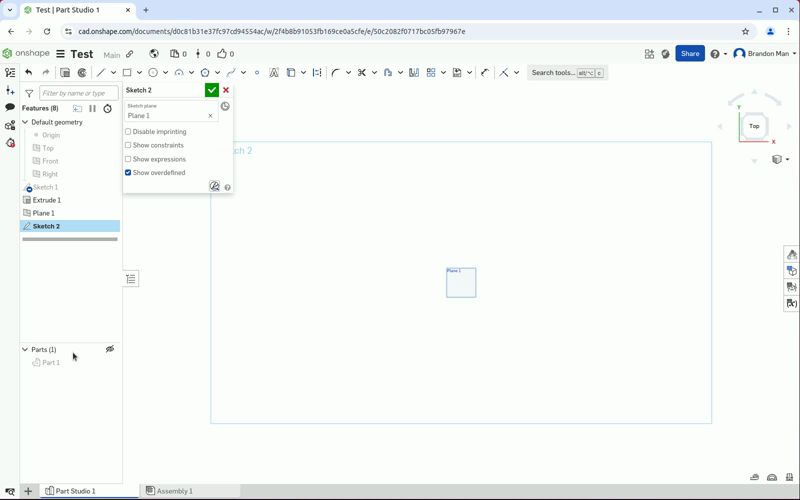
key(c)
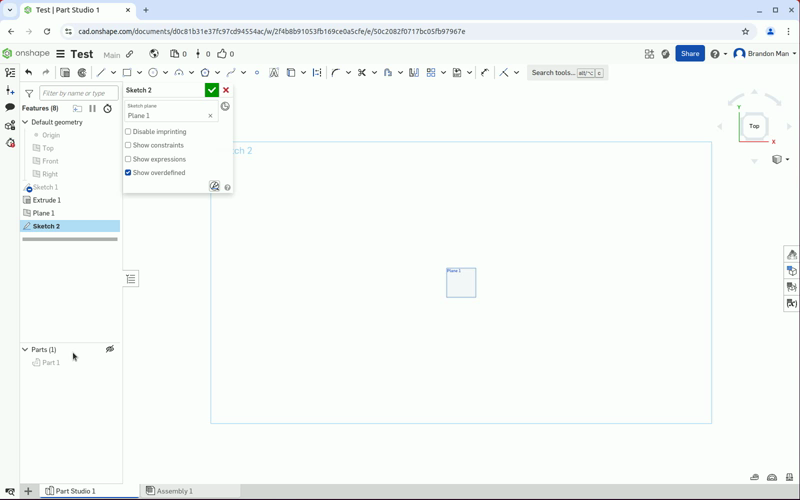
key_down(shift)
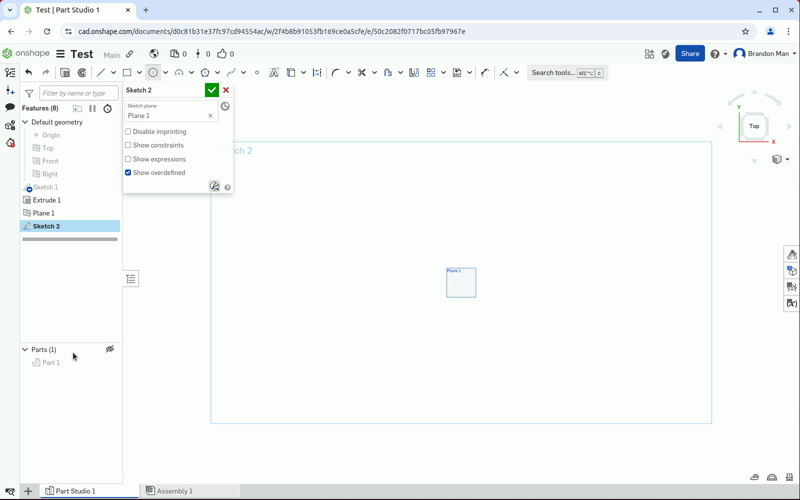
mouse_move(398, 243)
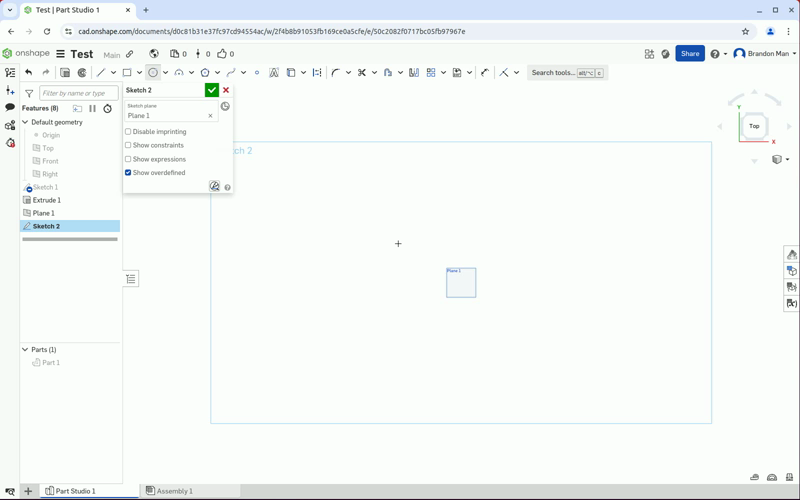
click(398, 243)
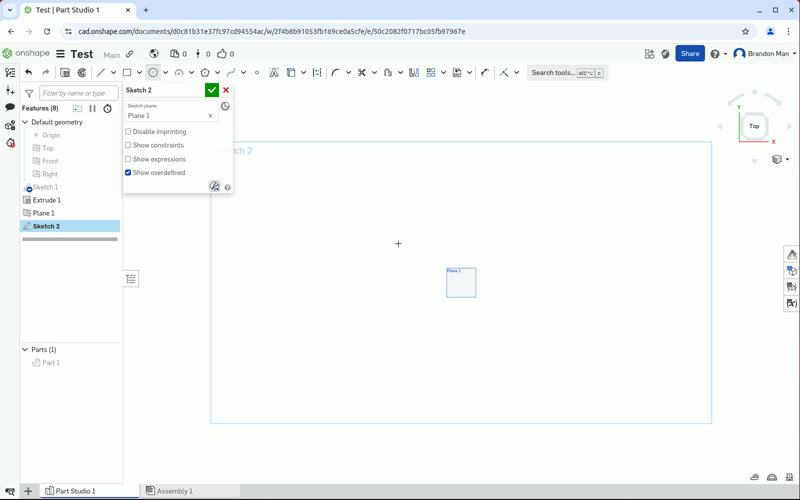
key_up(shift)
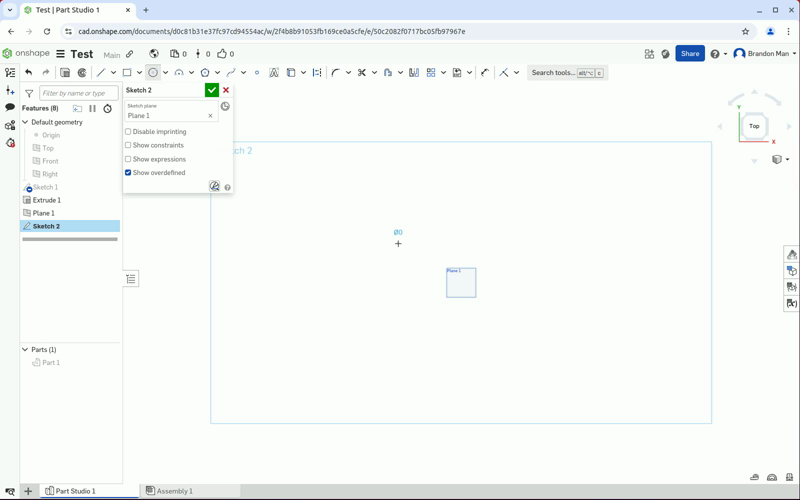
mouse_move(416, 243)
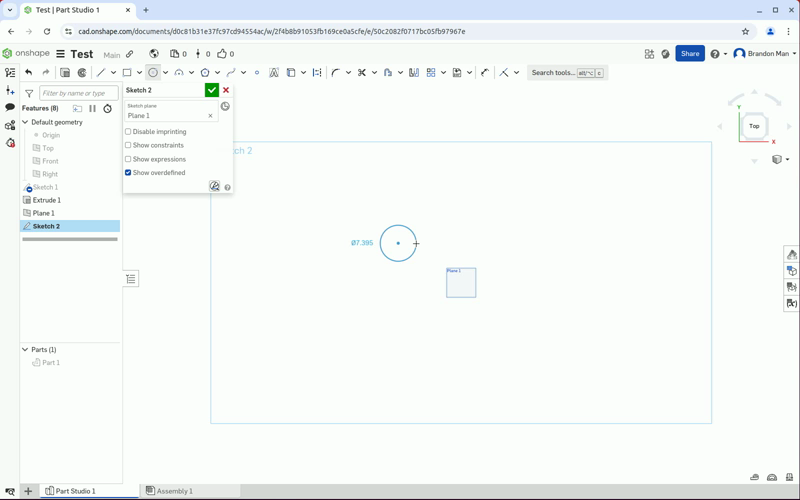
click(416, 243)
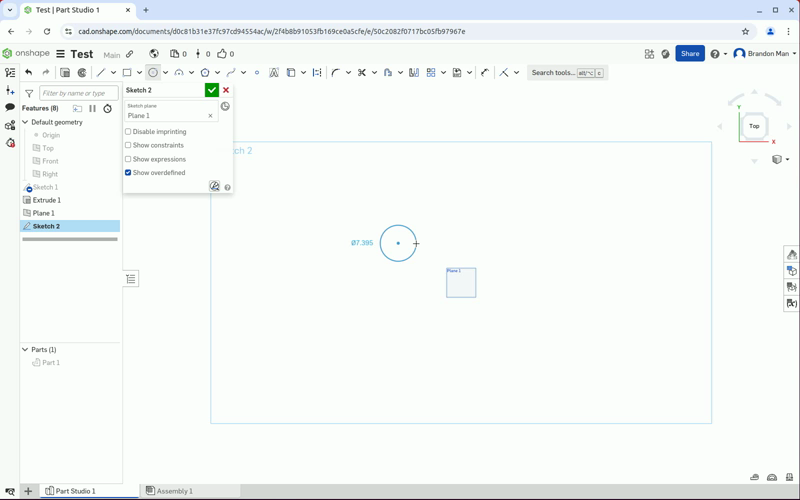
key(esc)
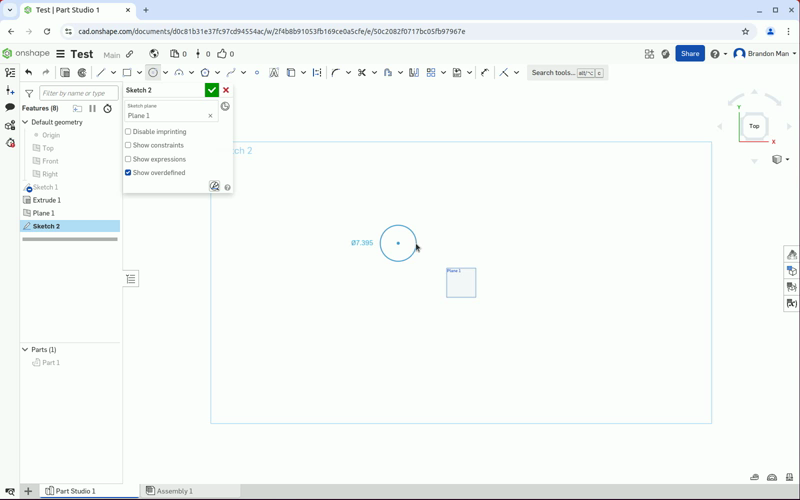
mouse_move(385, 240)
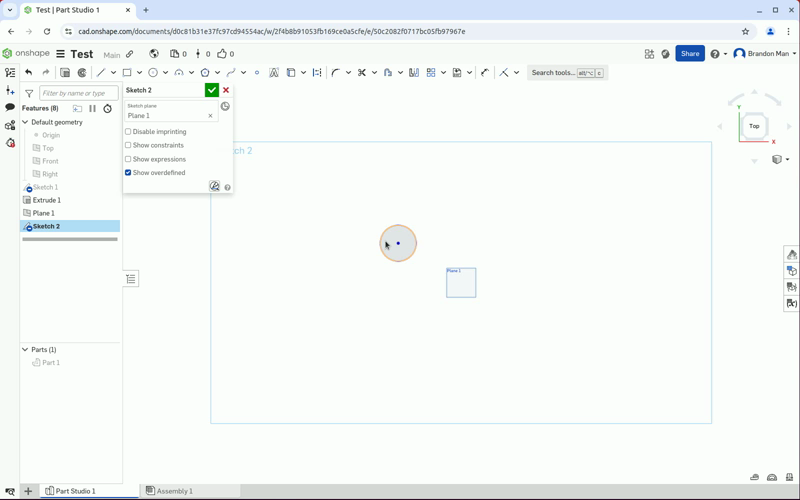
scroll(6)
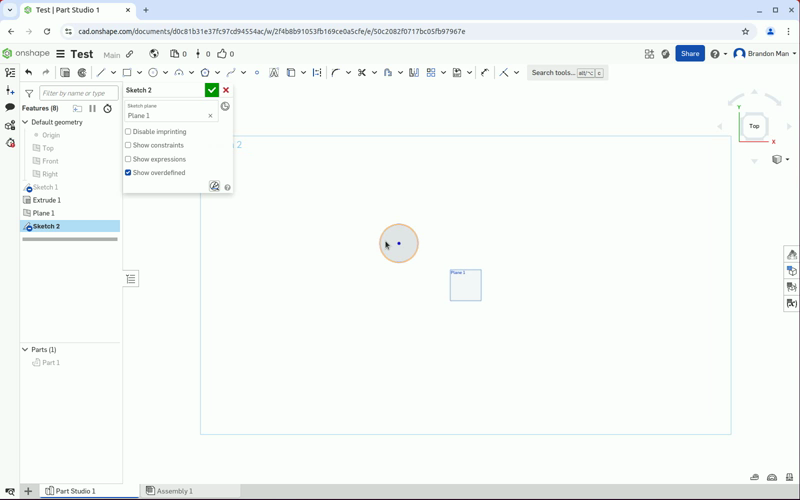
scroll(6)
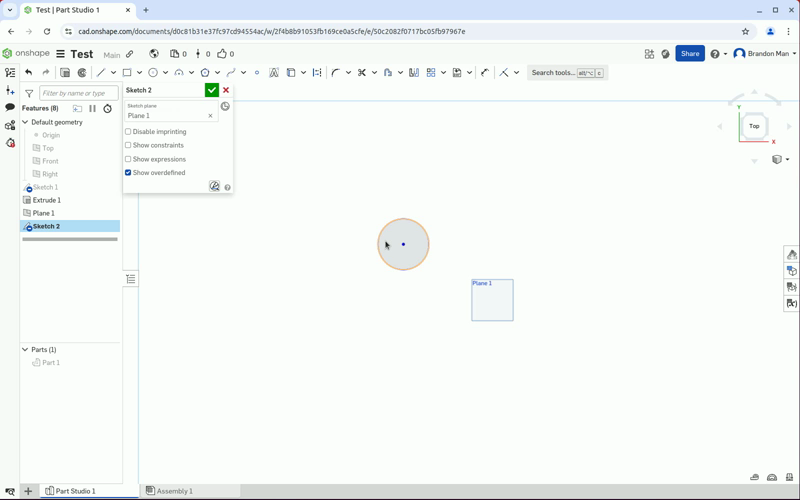
scroll(6)
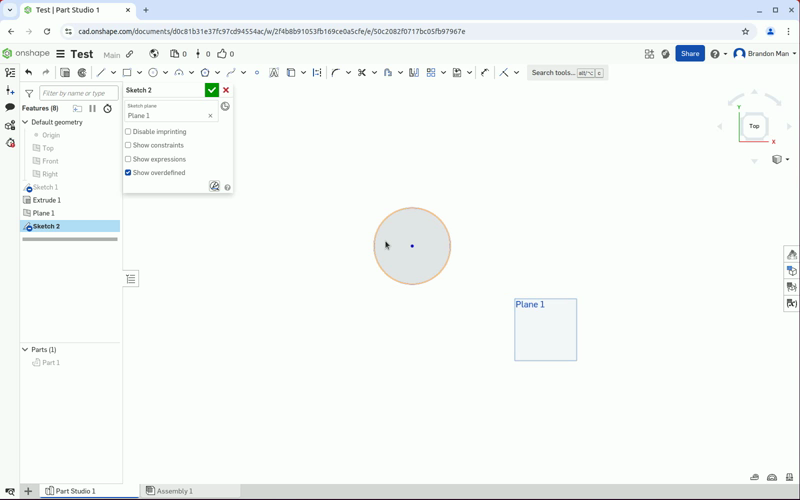
scroll(6)
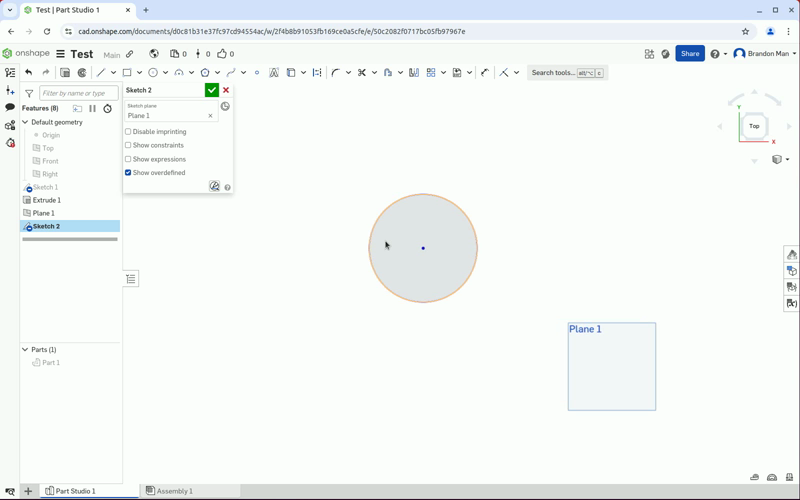
scroll(6)
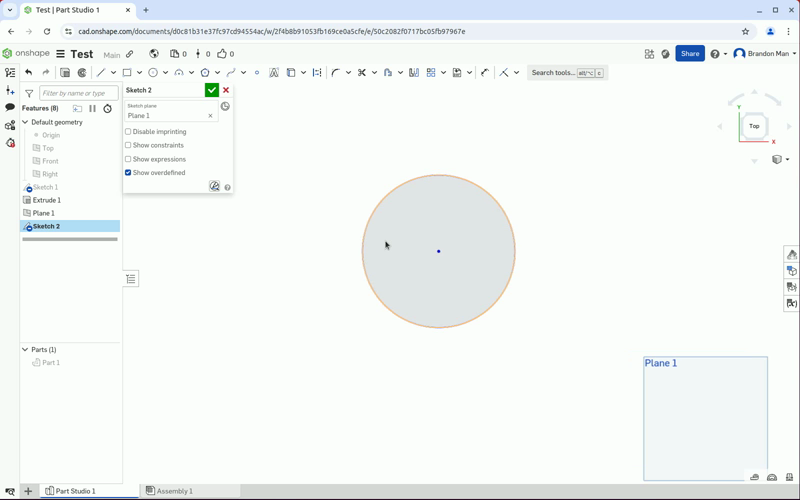
scroll(6)
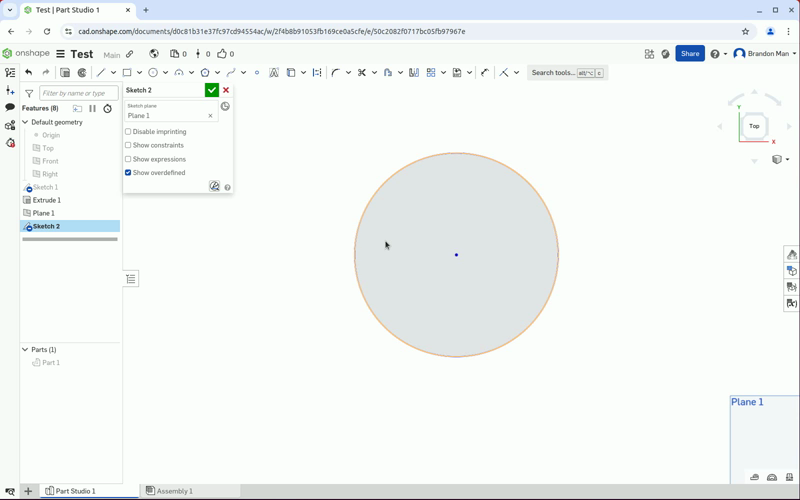
scroll(6)
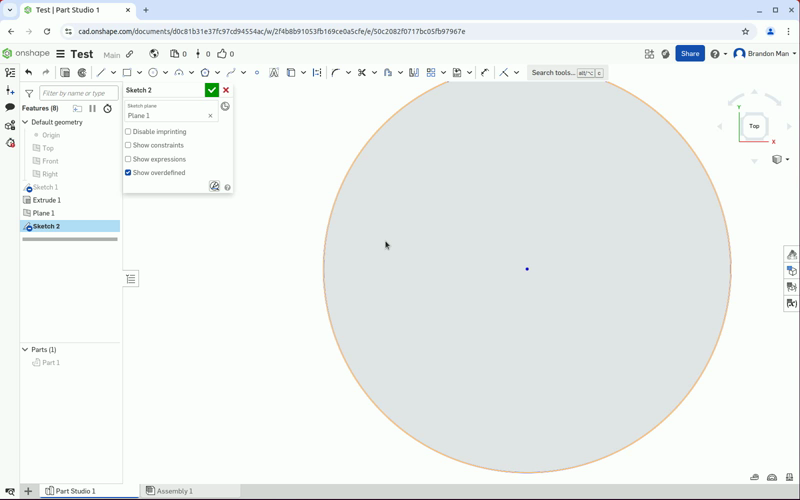
click(385, 240)
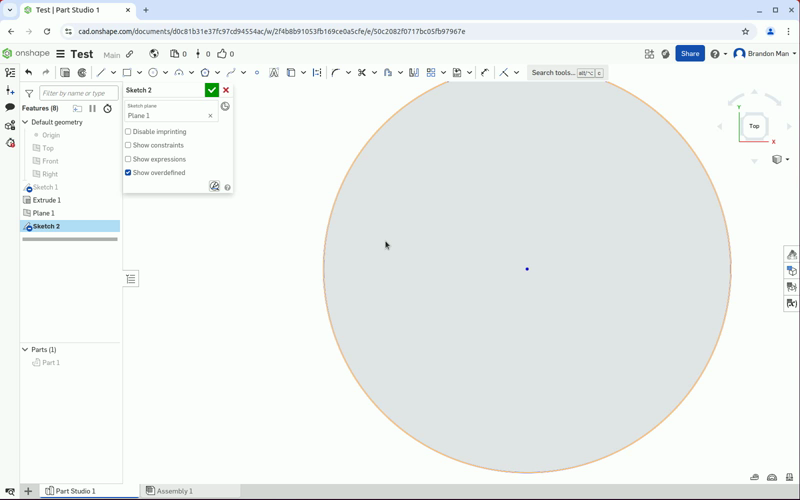
scroll(-6)
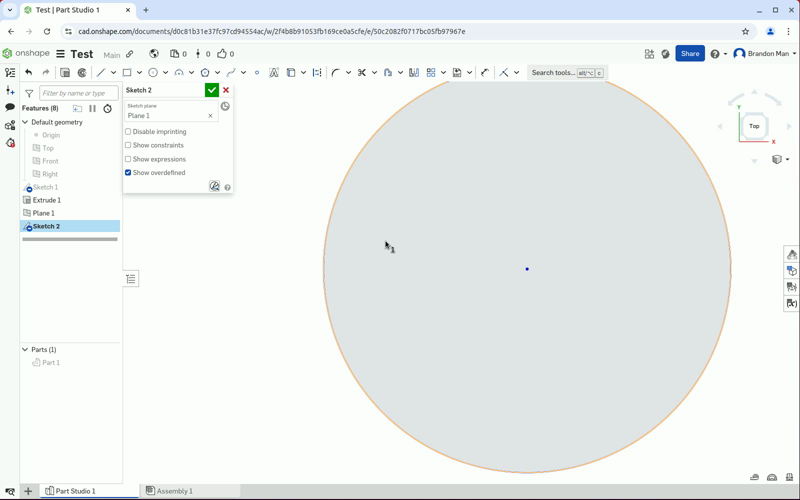
scroll(-6)
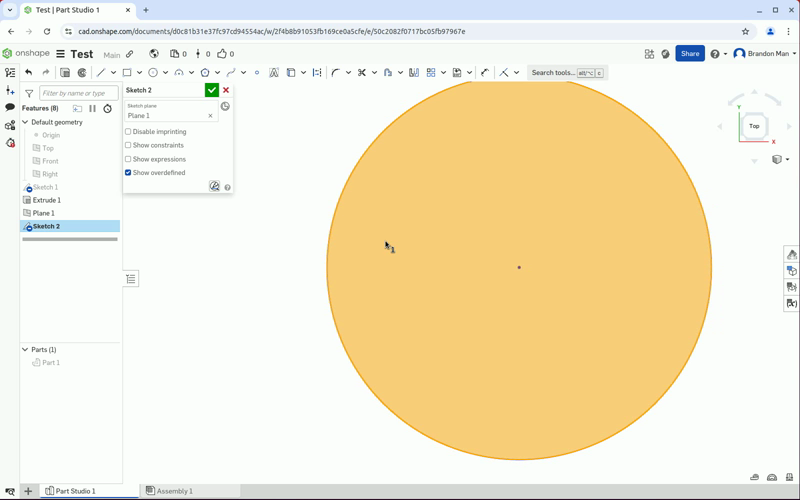
scroll(-6)
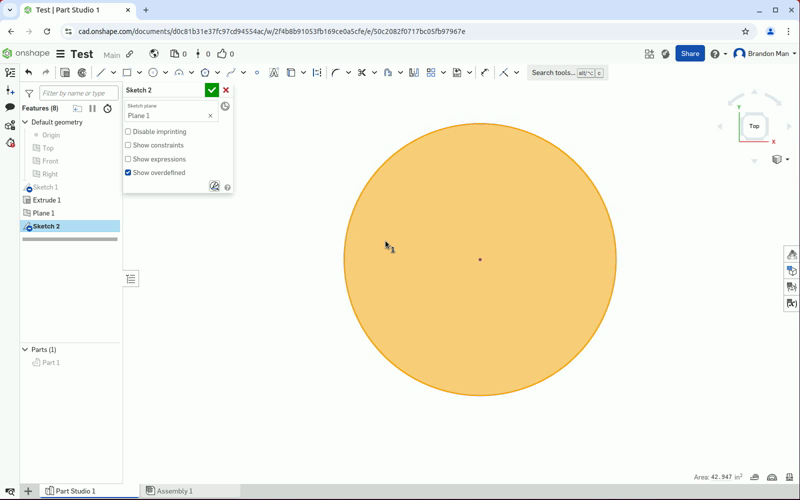
scroll(-6)
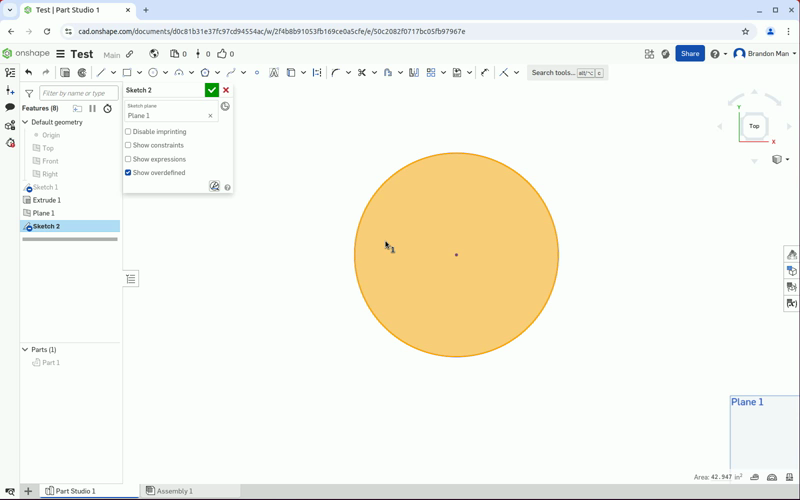
scroll(-6)
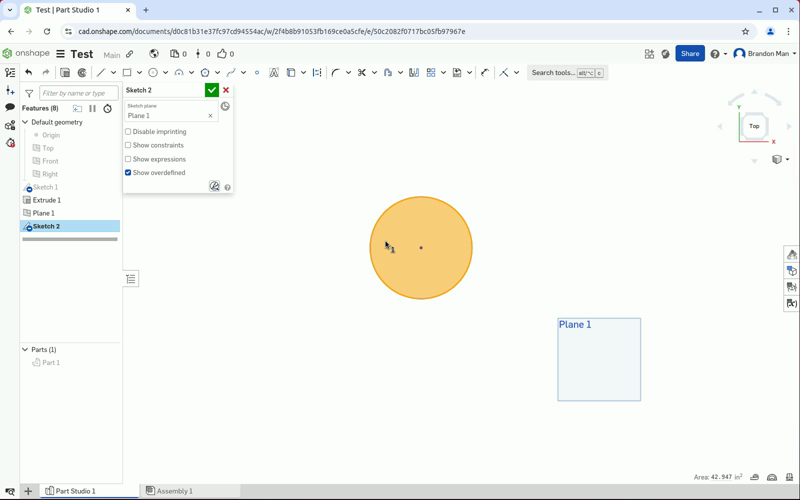
scroll(-6)
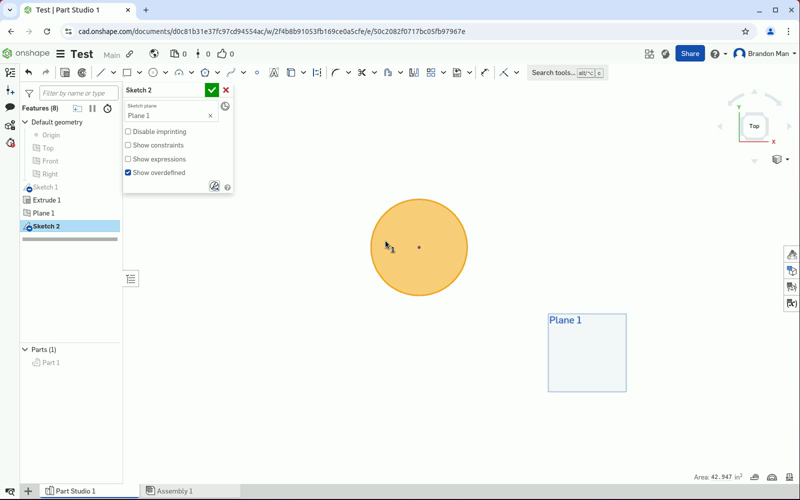
scroll(-6)
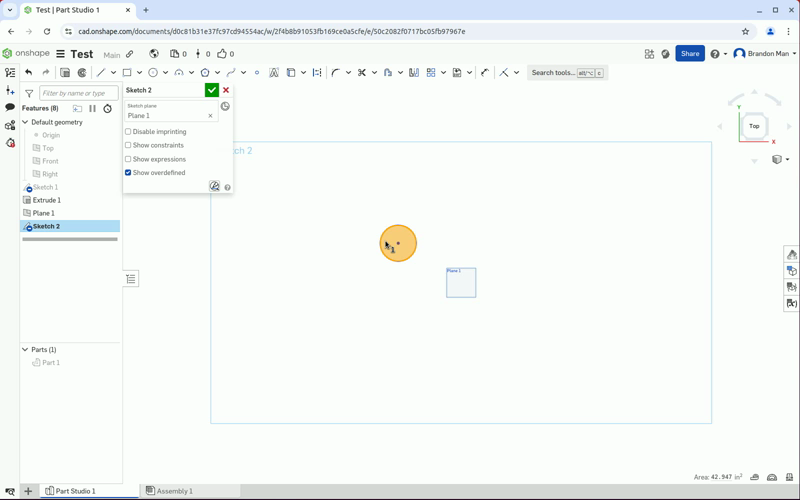
mouse_move(73, 352)
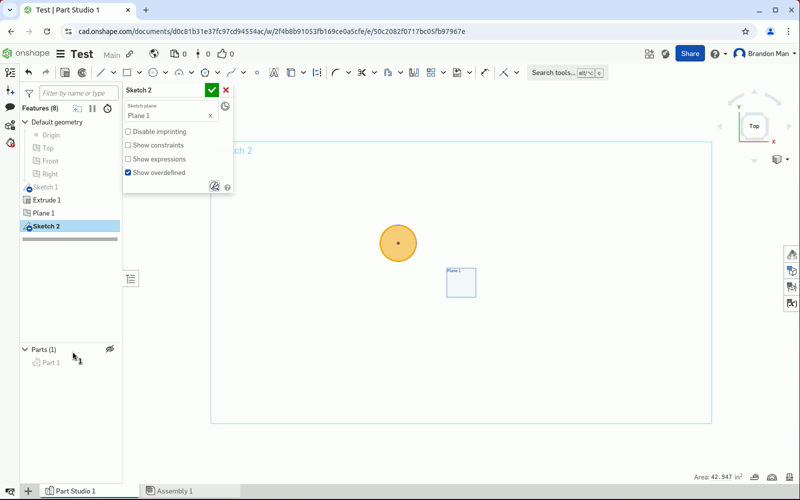
key(shift+y)
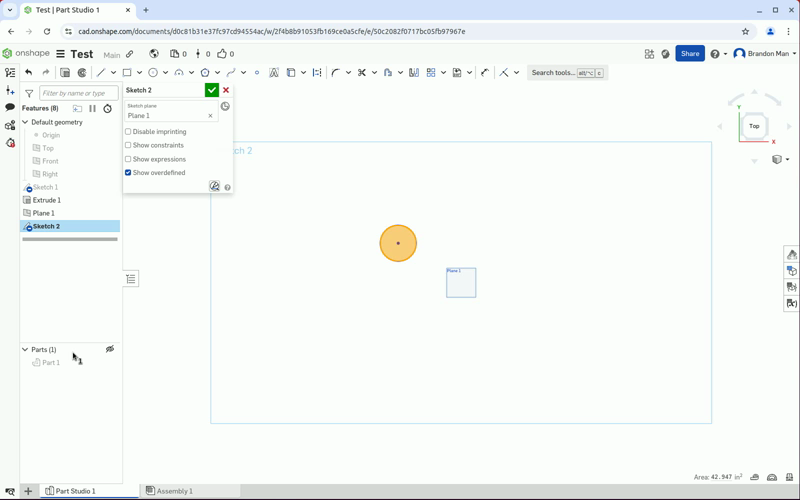
key(shift+e)
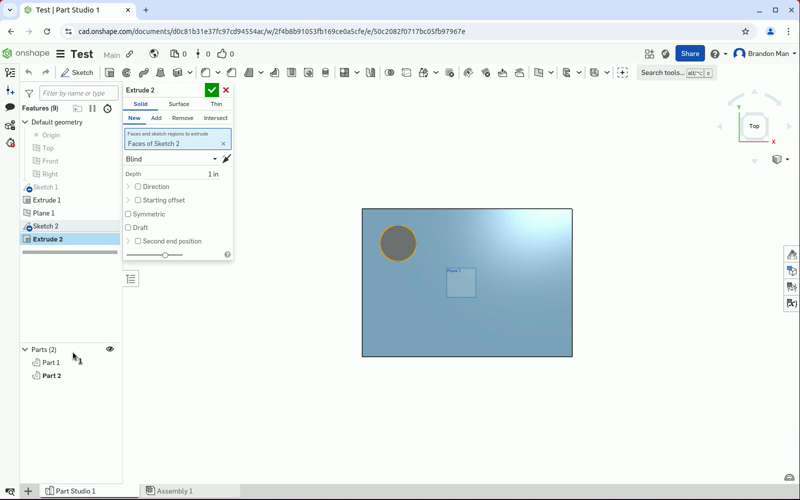
mouse_move(143, 106)
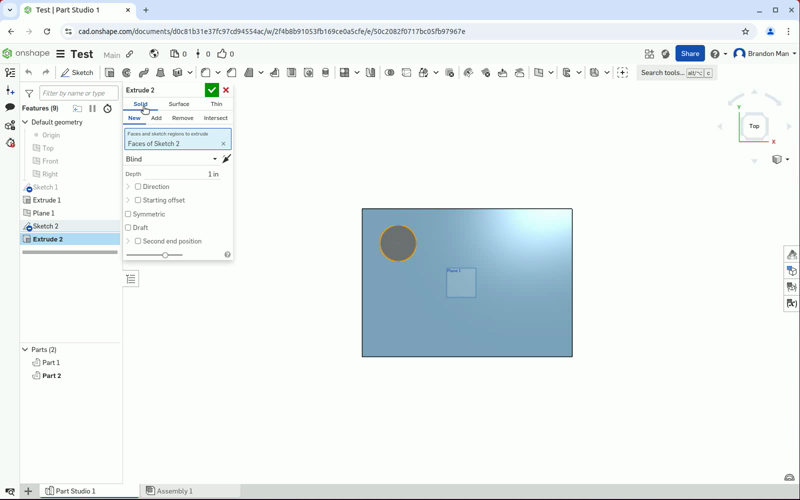
click(143, 106)
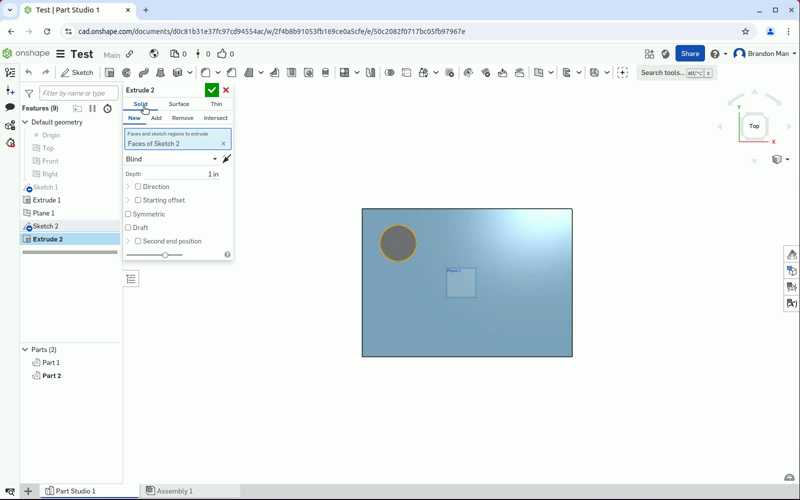
mouse_move(137, 120)
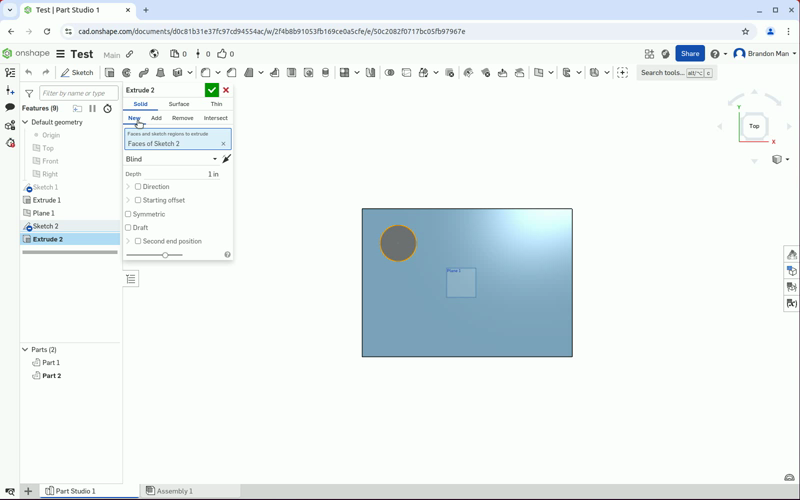
click(137, 120)
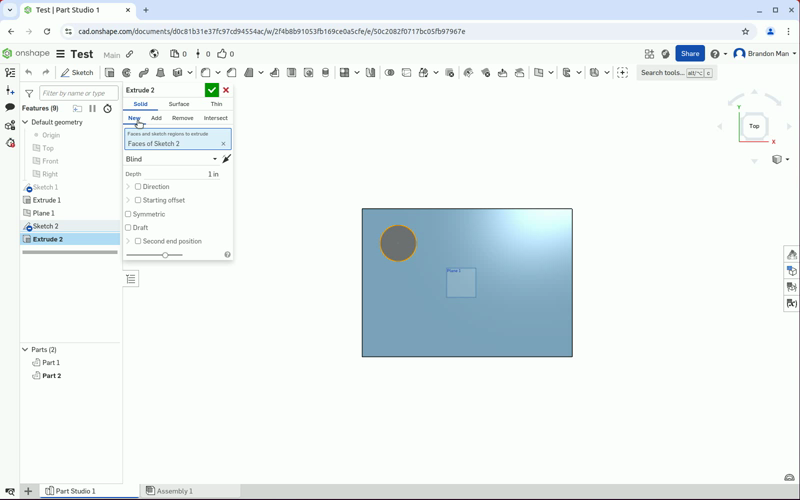
key(tab, 4)
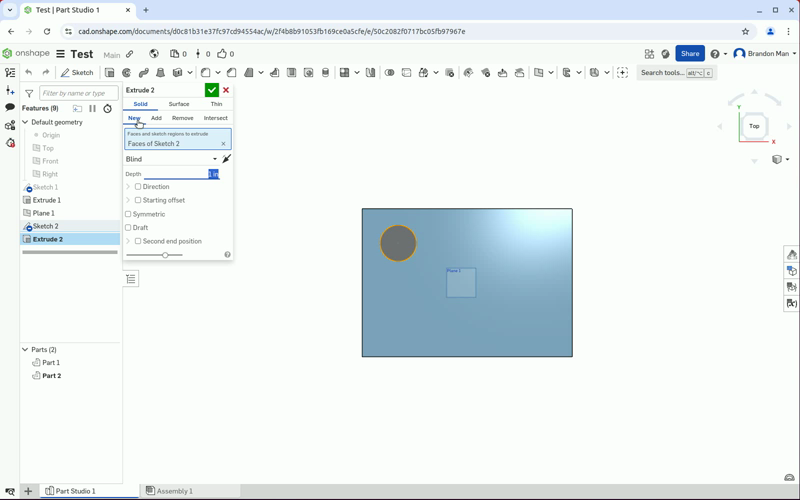
text(6.018)
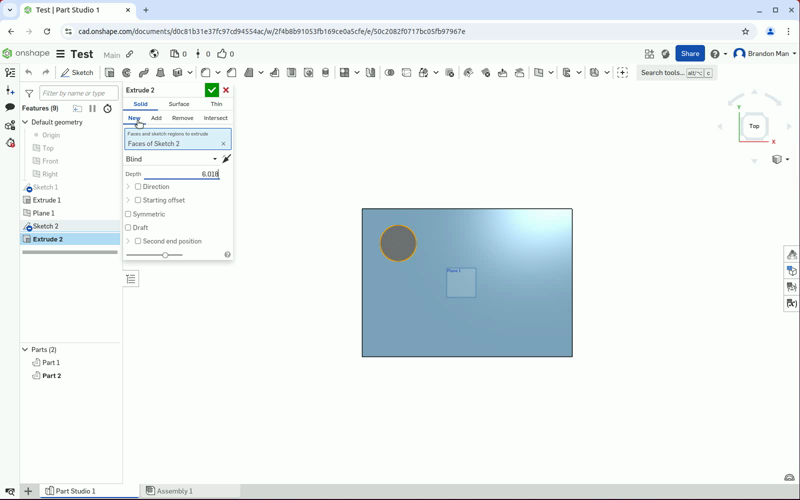
key(enter)
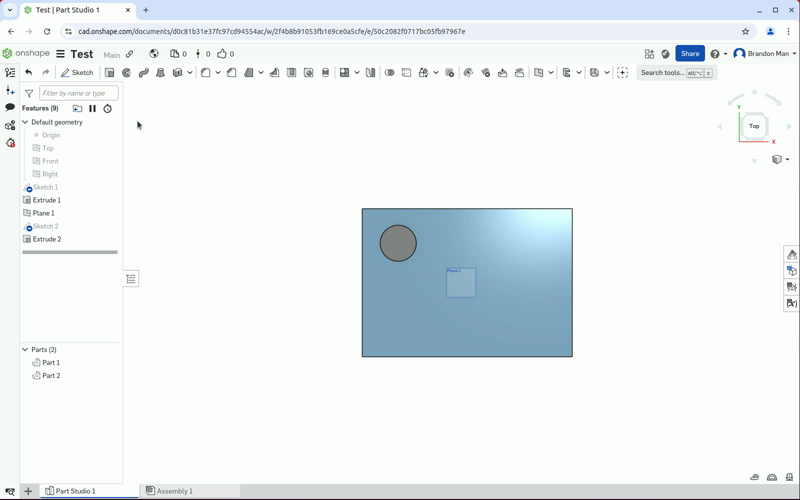
key(shift+h)
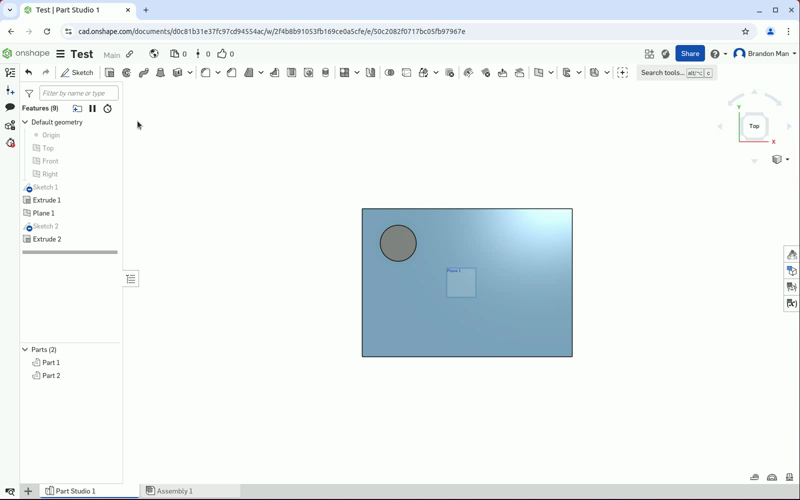
key(shift+h)
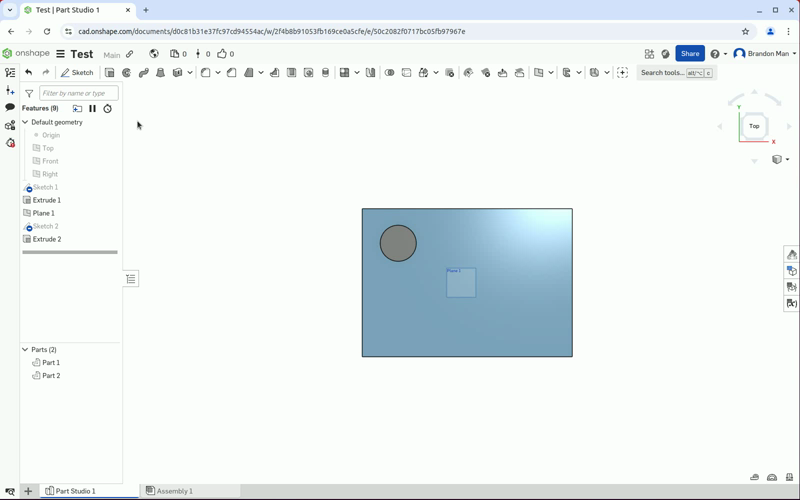
mouse_move(73, 189)
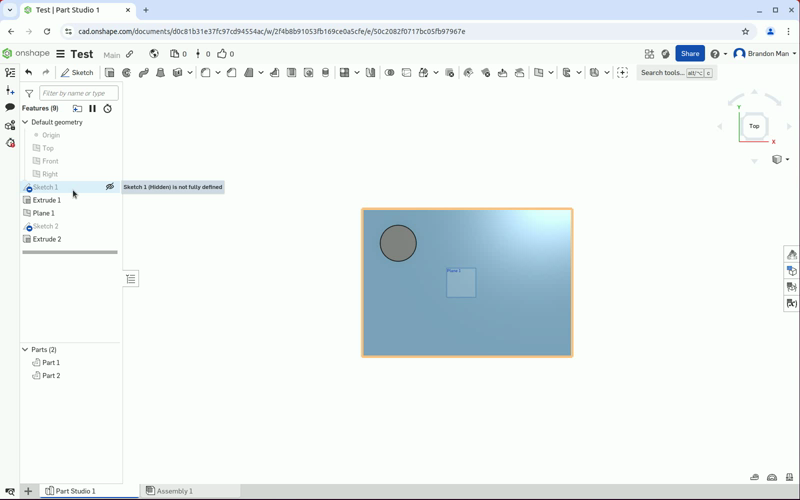
click(73, 189)
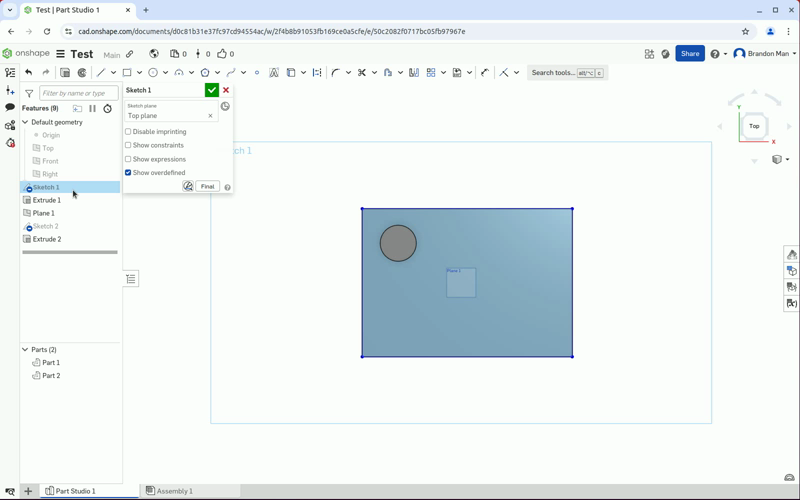
mouse_move(229, 92)
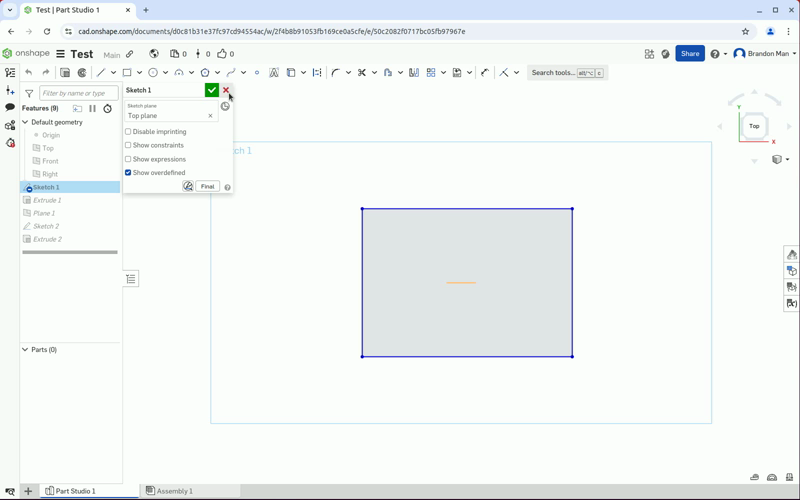
click(229, 92)
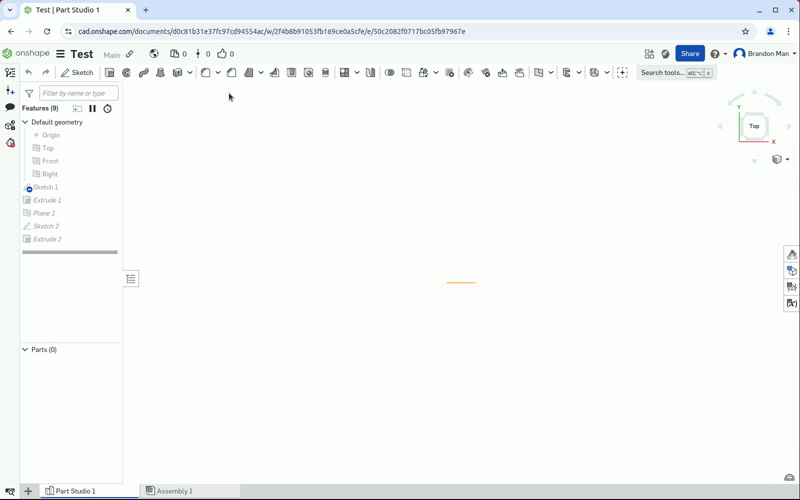
key(shift+s)
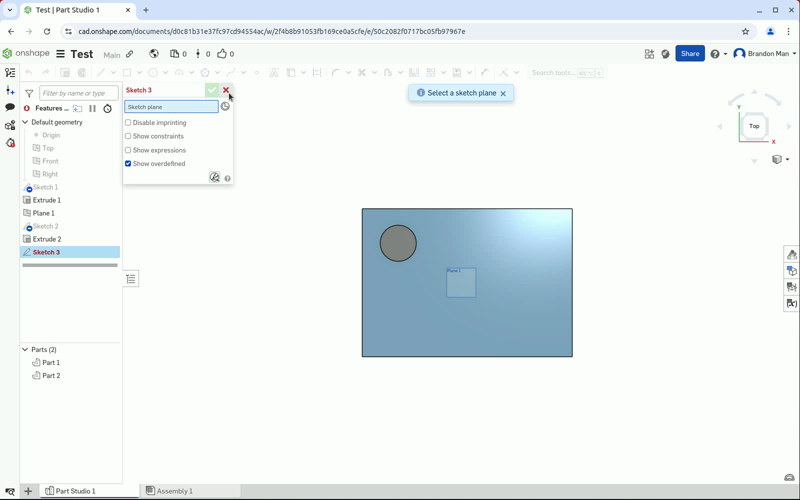
mouse_move(73, 215)
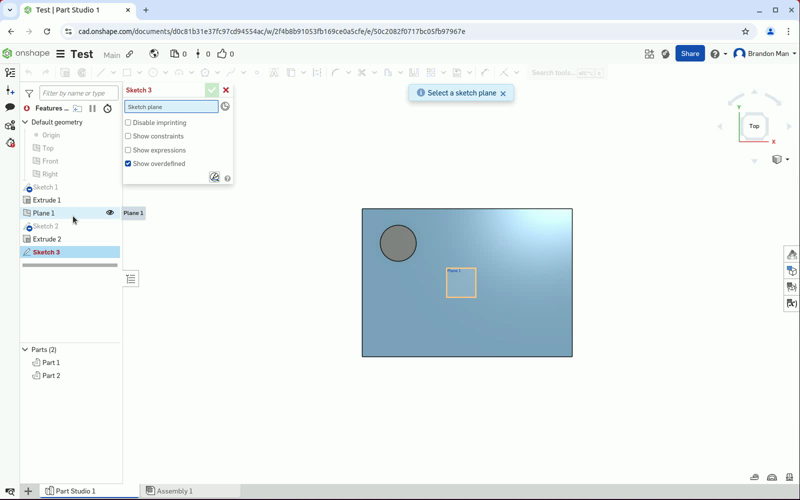
click(73, 215)
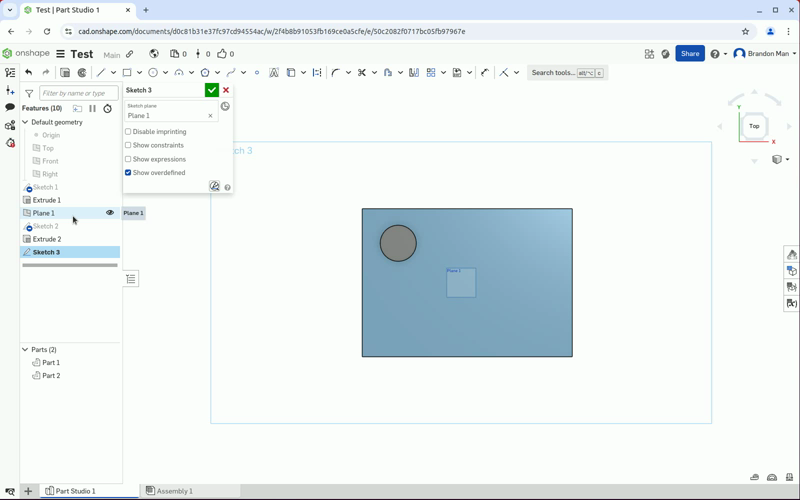
mouse_move(73, 352)
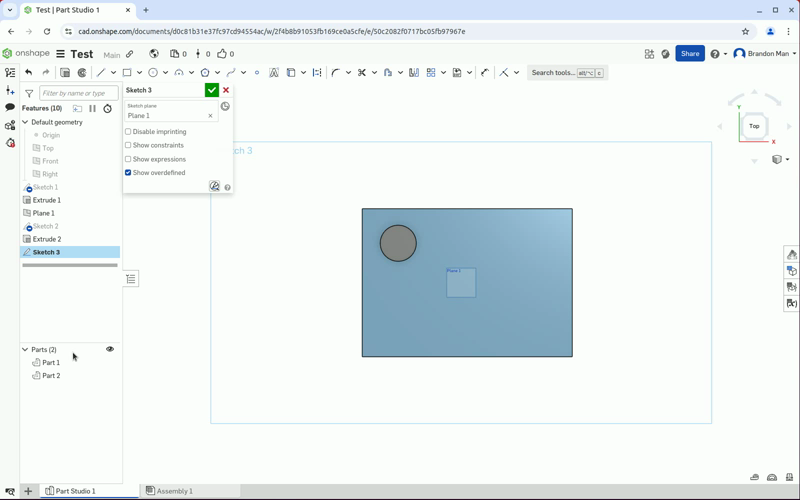
key(y)
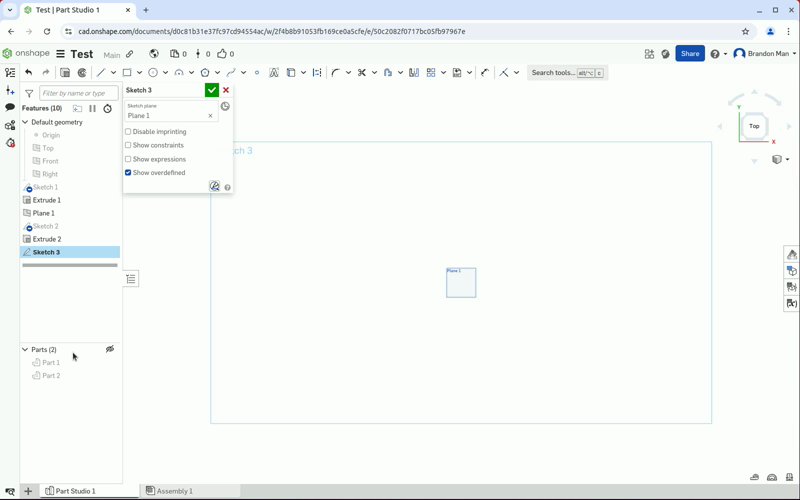
key(c)
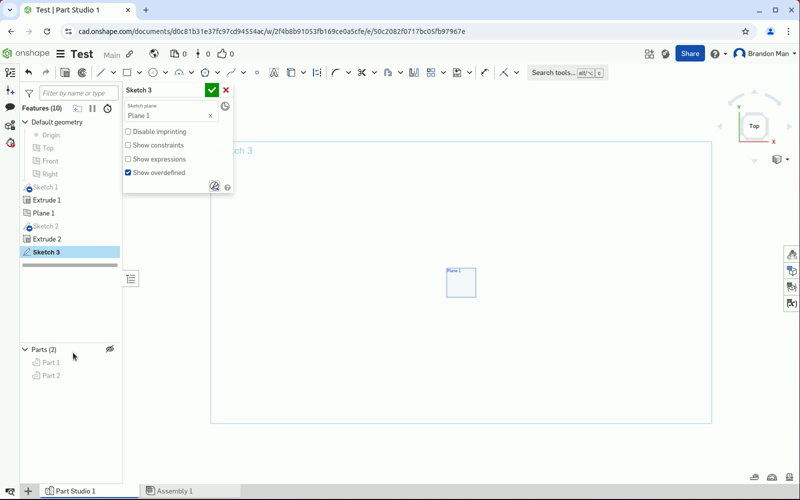
key_down(shift)
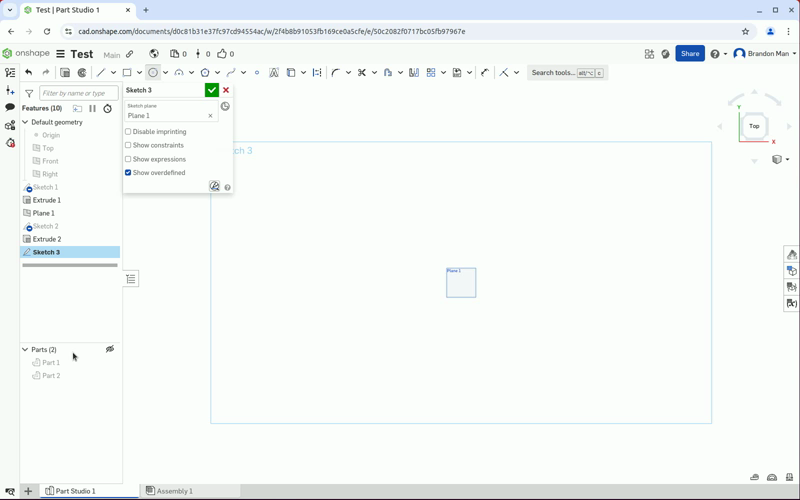
mouse_move(398, 322)
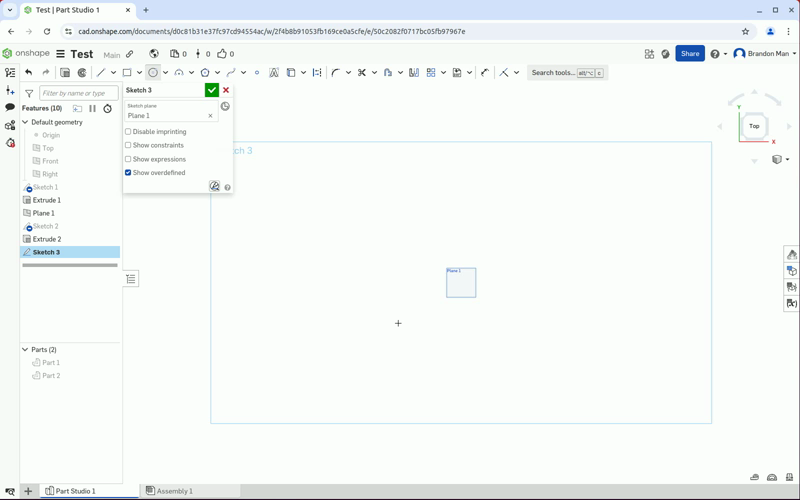
click(398, 322)
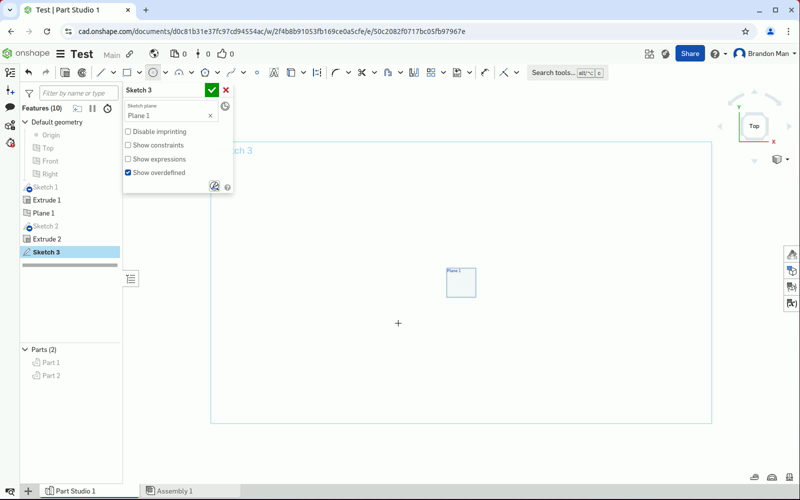
key_up(shift)
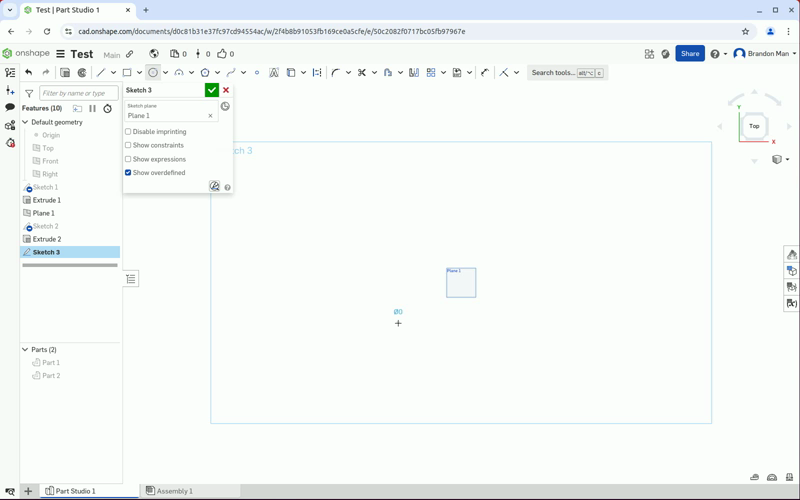
mouse_move(416, 322)
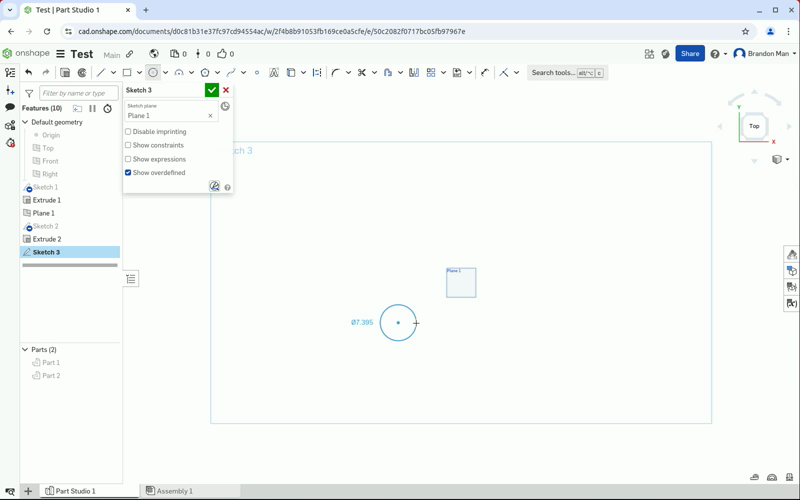
click(416, 322)
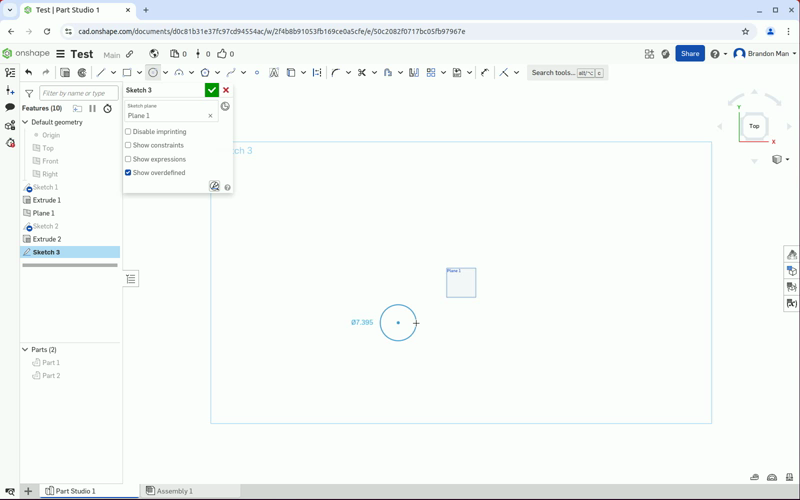
key(esc)
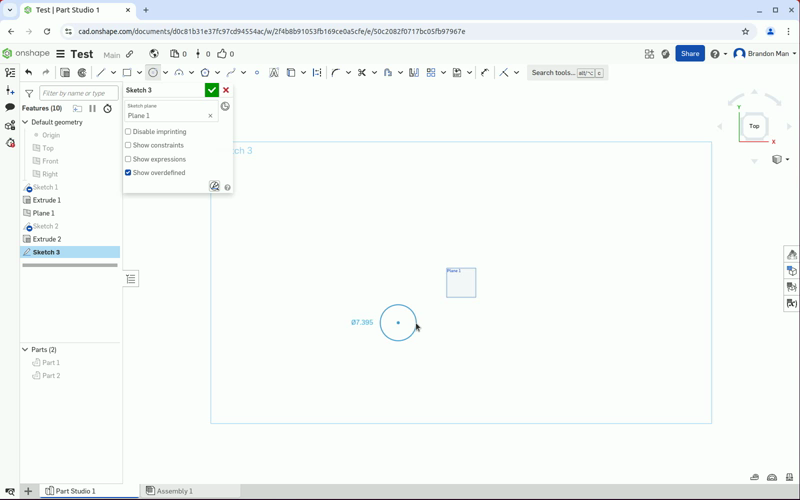
mouse_move(405, 336)
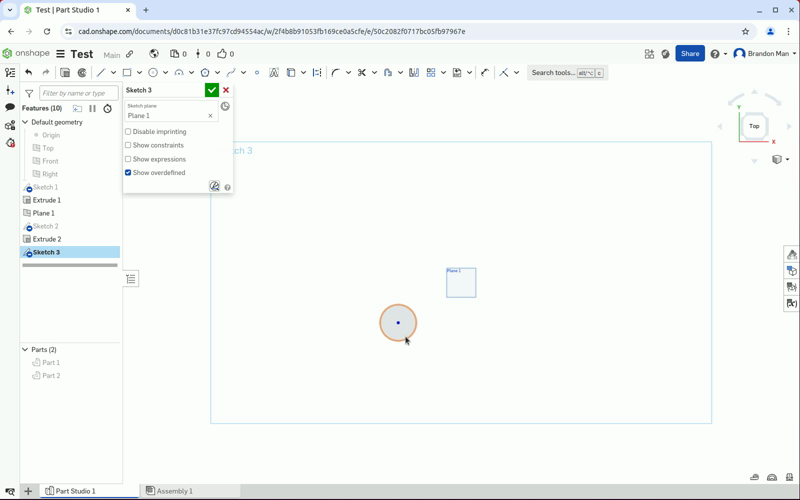
scroll(6)
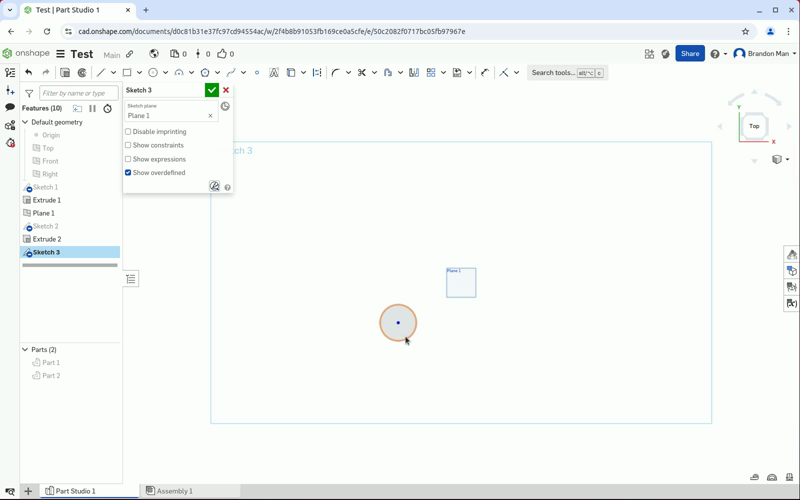
scroll(6)
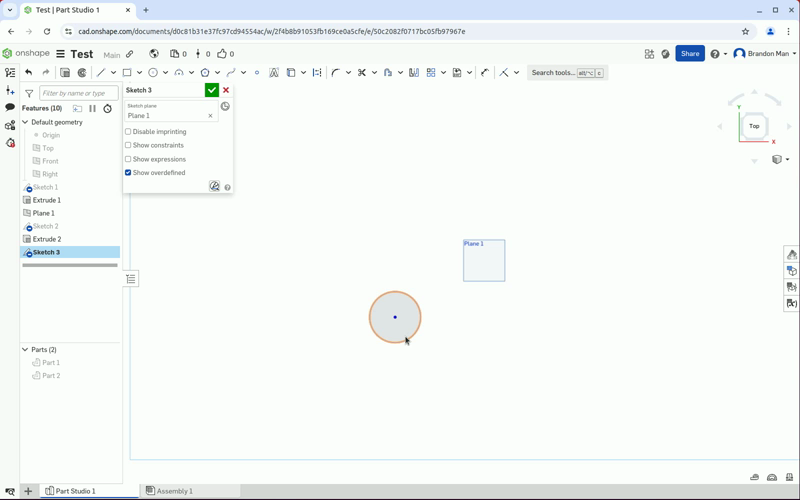
scroll(6)
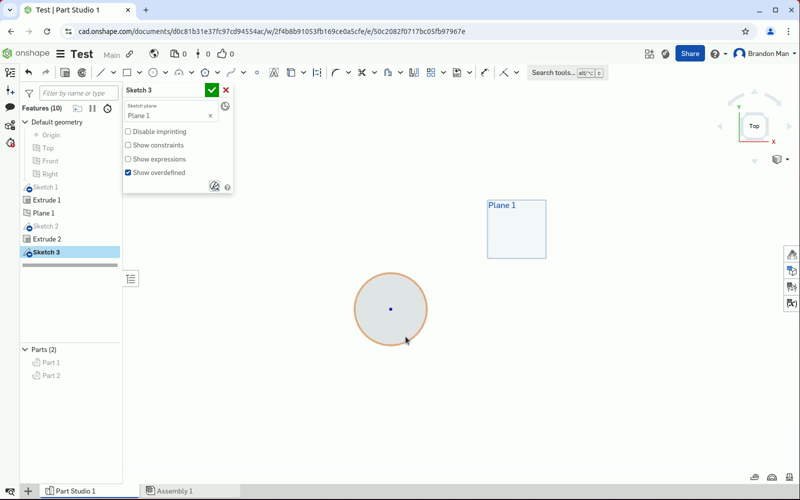
scroll(6)
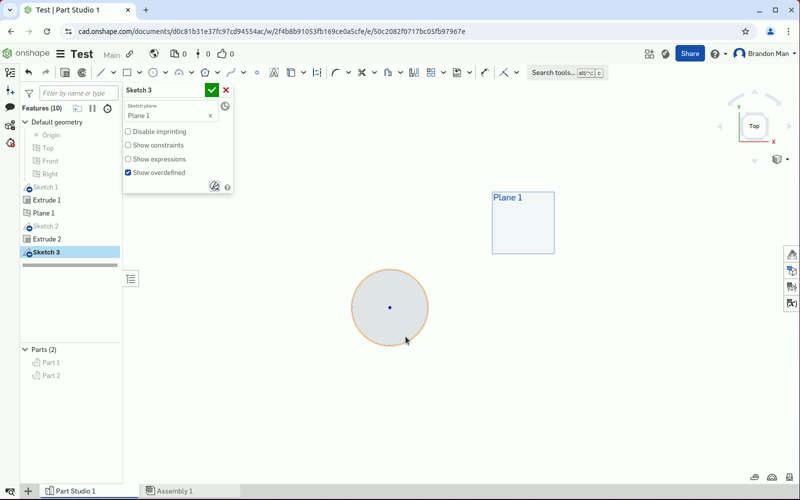
scroll(6)
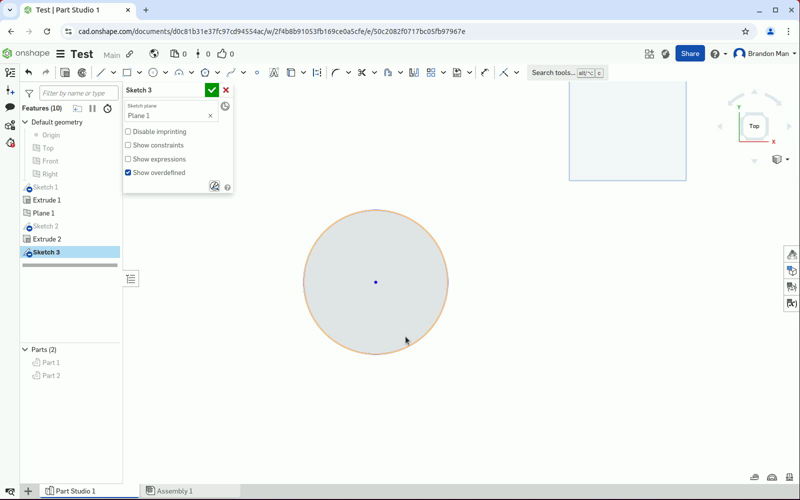
scroll(6)
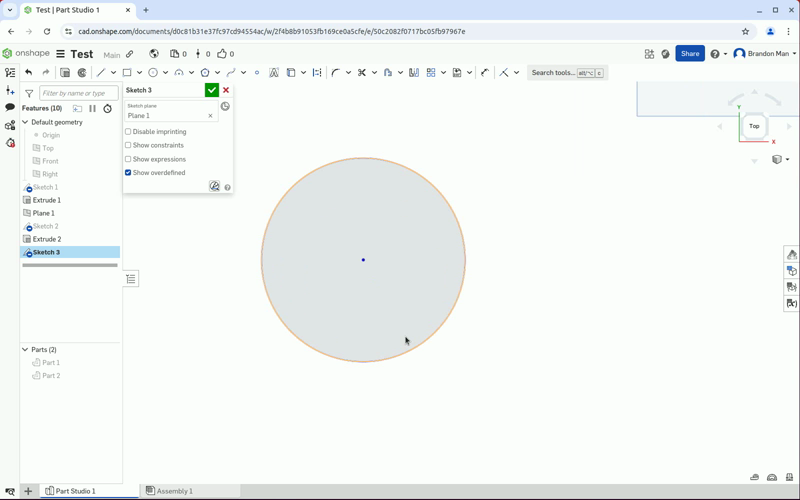
scroll(6)
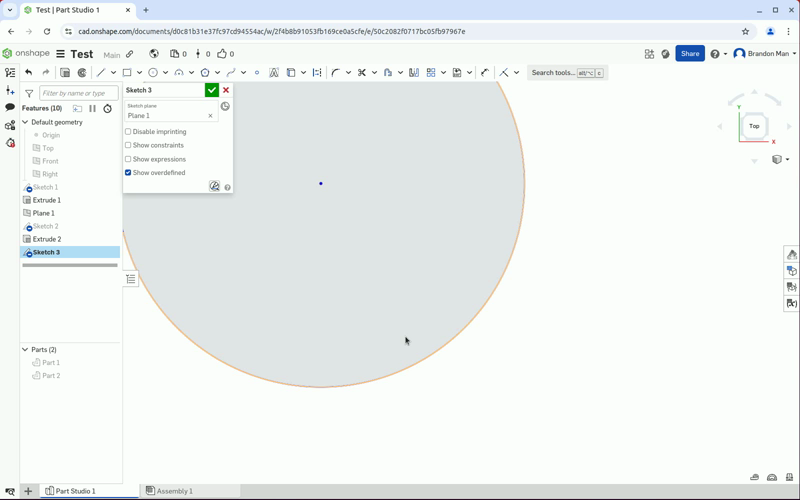
click(405, 336)
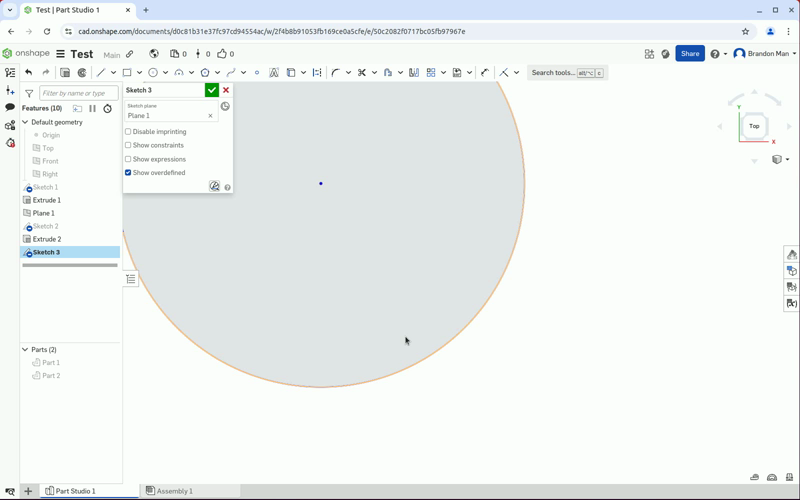
scroll(-6)
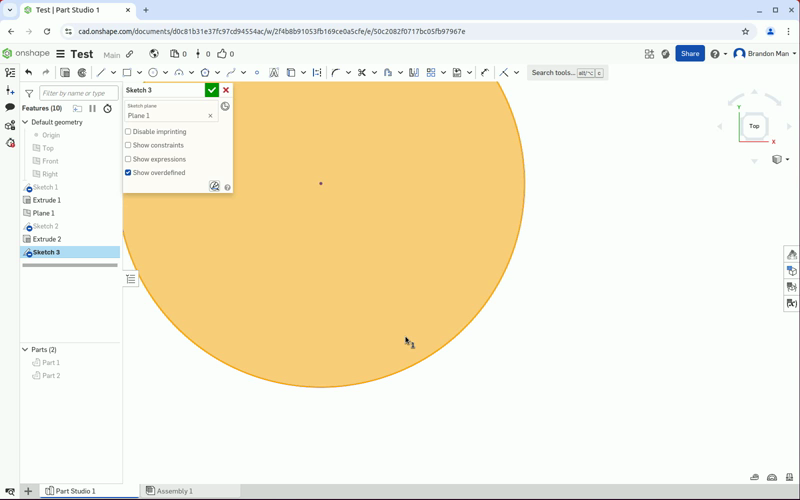
scroll(-6)
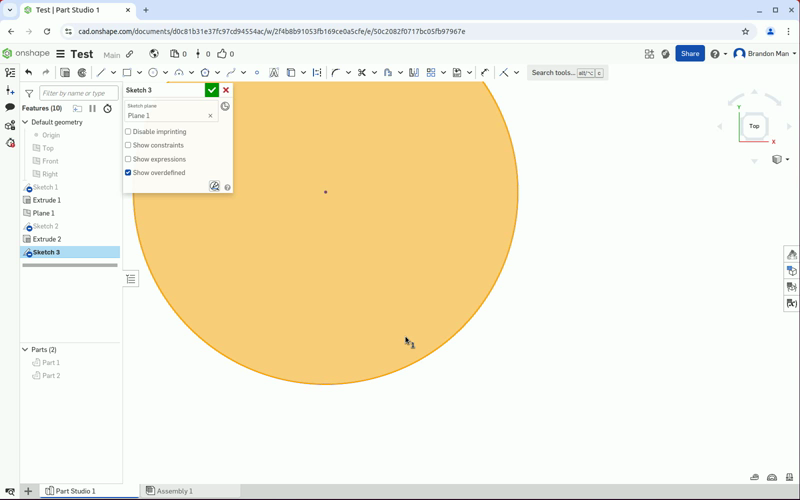
scroll(-6)
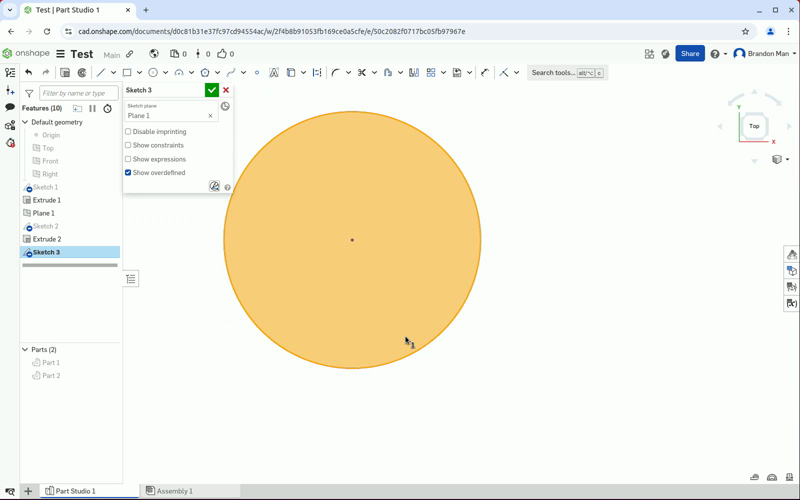
scroll(-6)
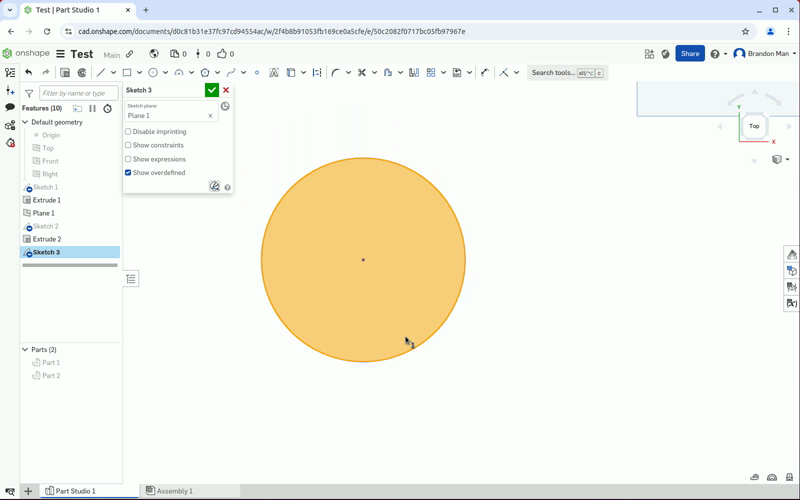
scroll(-6)
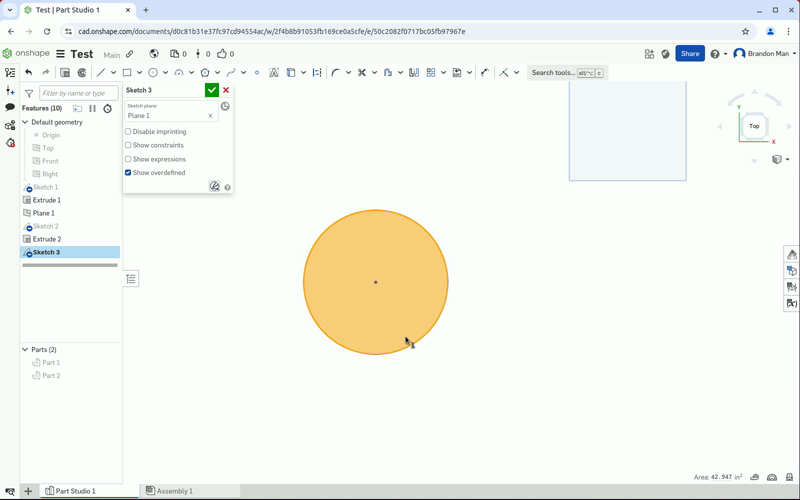
scroll(-6)
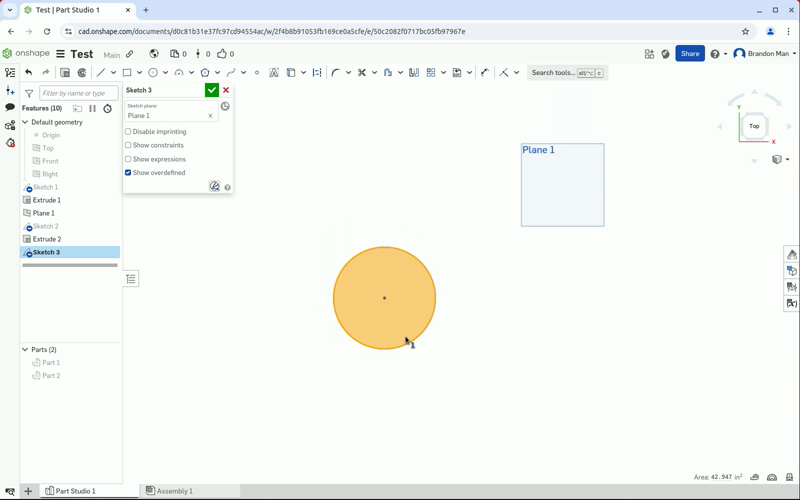
scroll(-6)
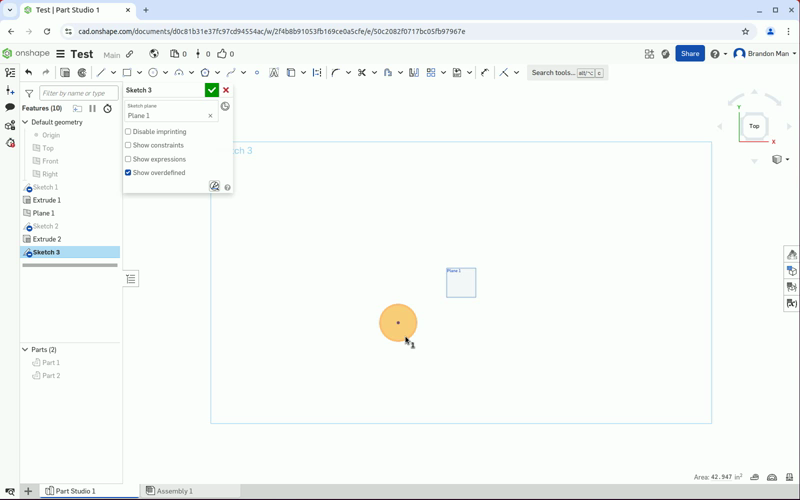
mouse_move(73, 352)
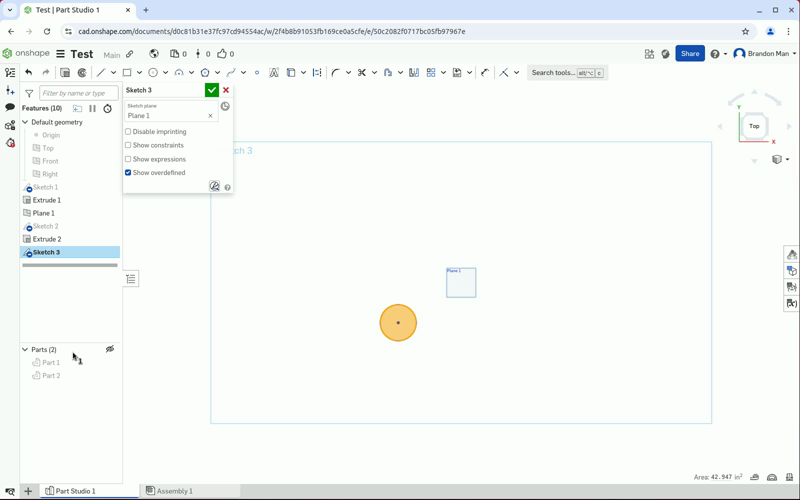
key(shift+y)
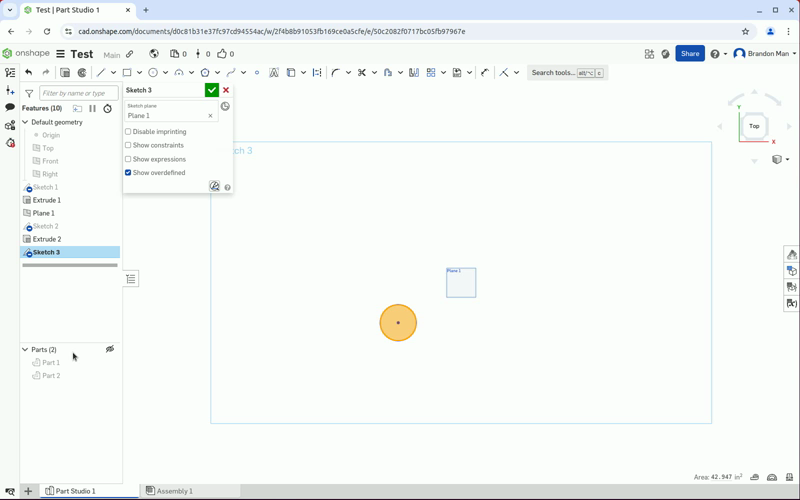
key(shift+e)
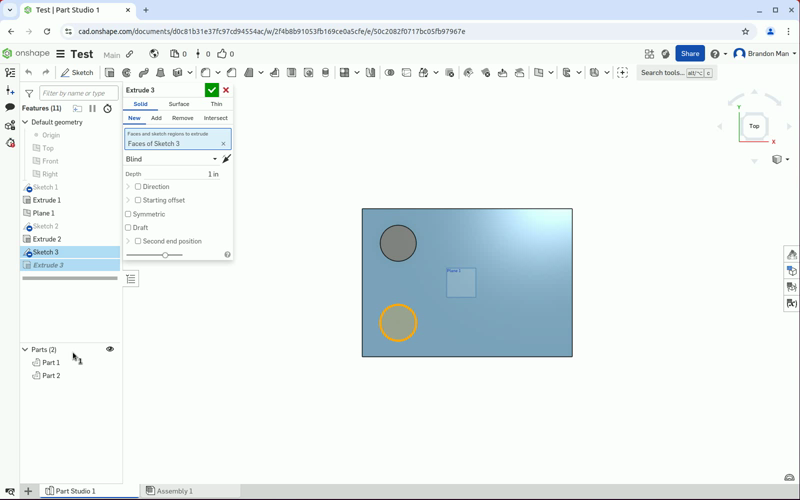
mouse_move(143, 106)
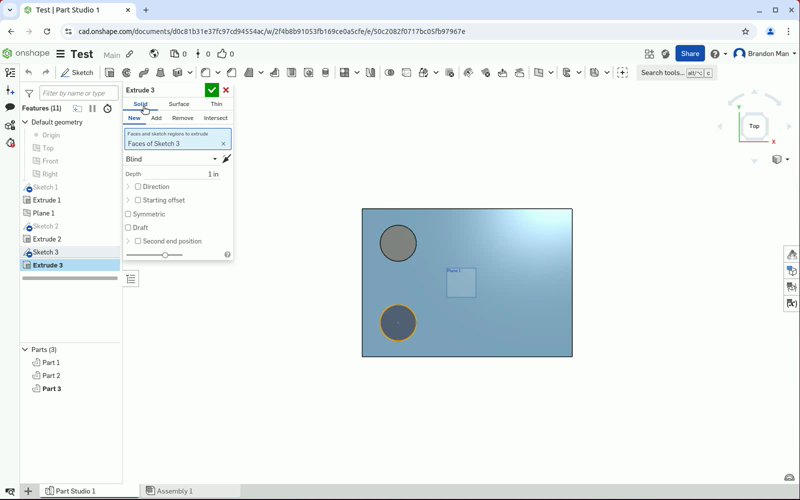
click(143, 106)
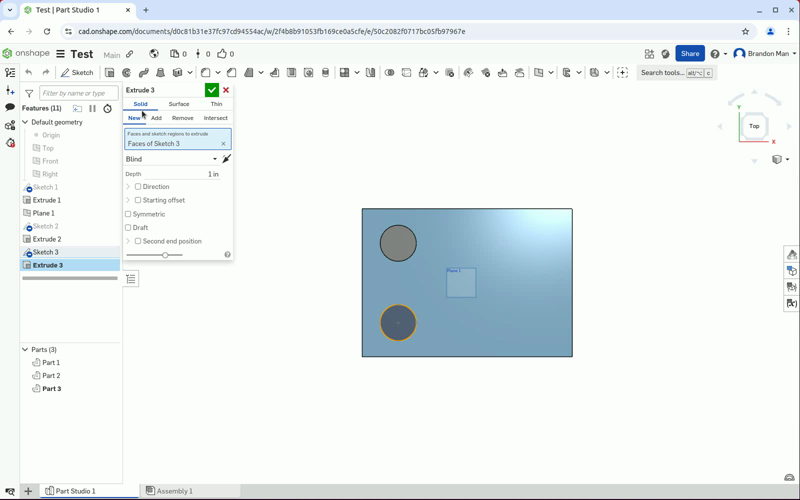
mouse_move(137, 120)
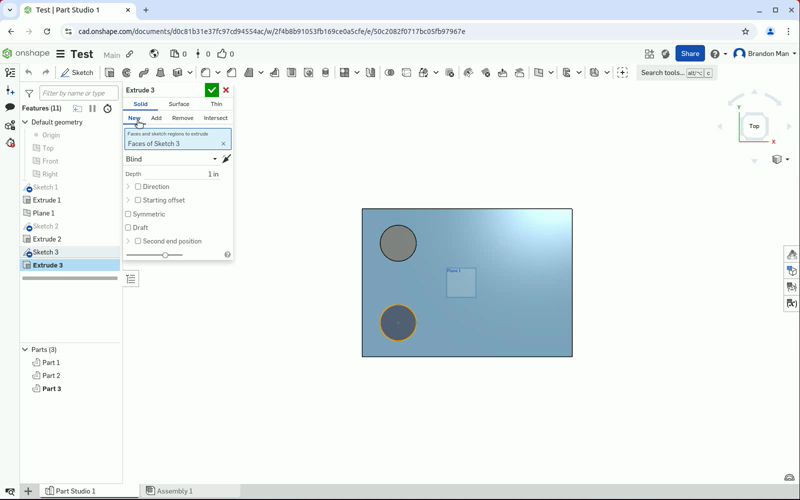
click(137, 120)
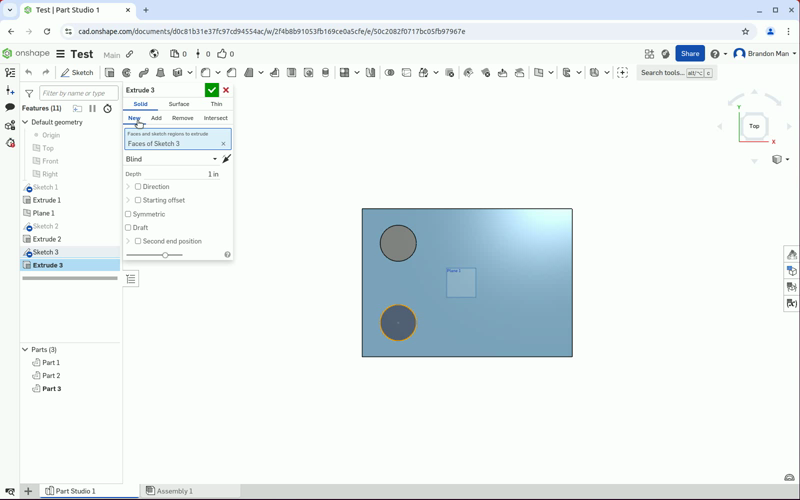
key(tab, 4)
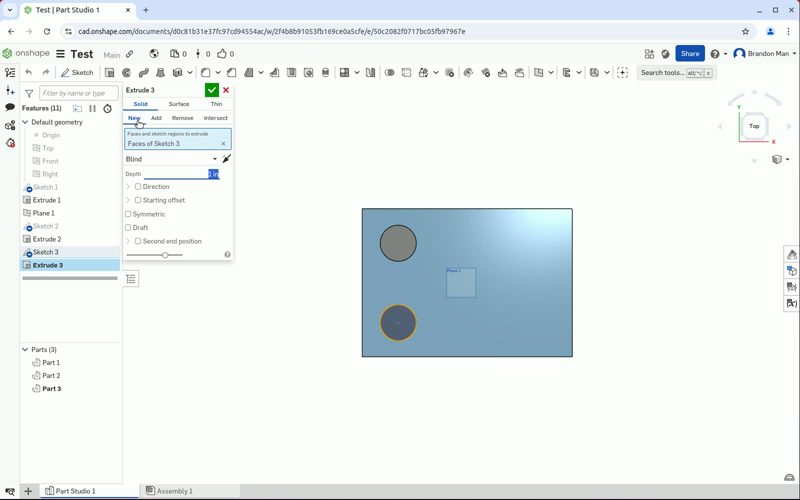
text(6.018)
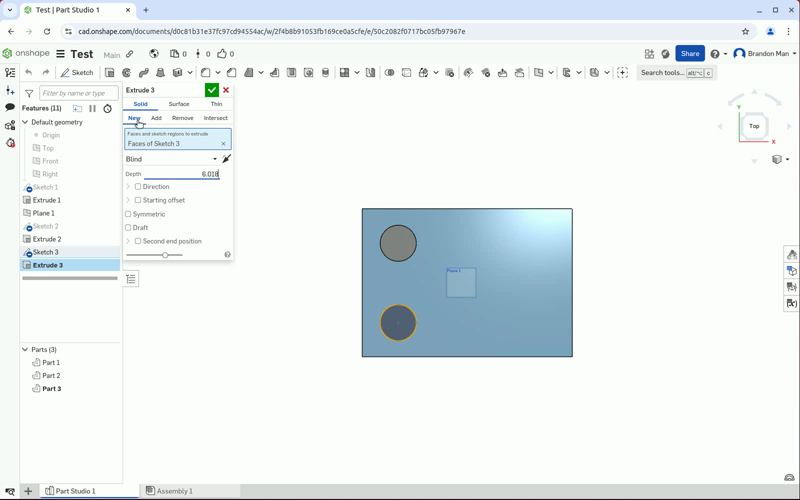
key(enter)
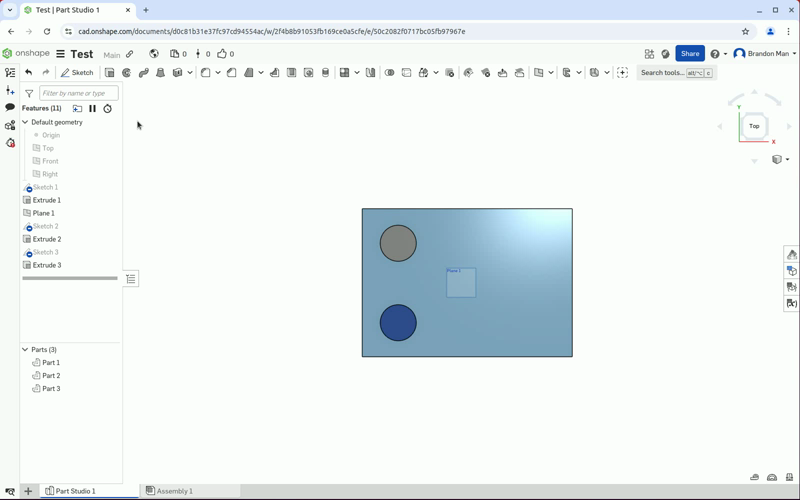
key(shift+h)
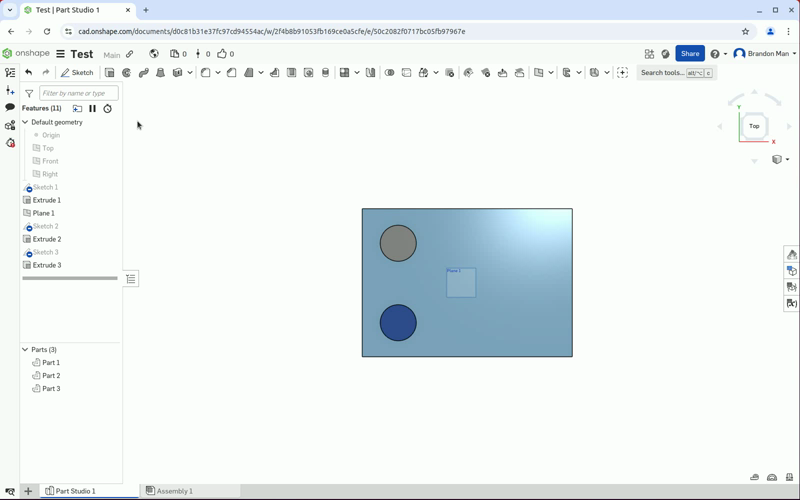
key(shift+h)
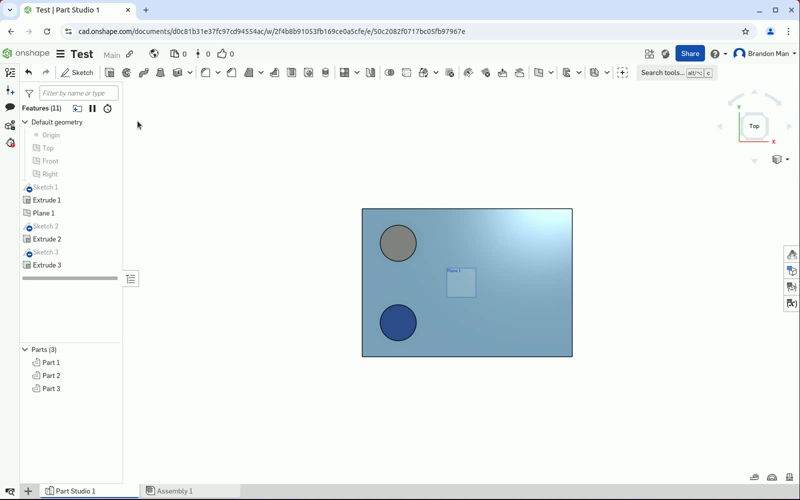
mouse_move(73, 189)
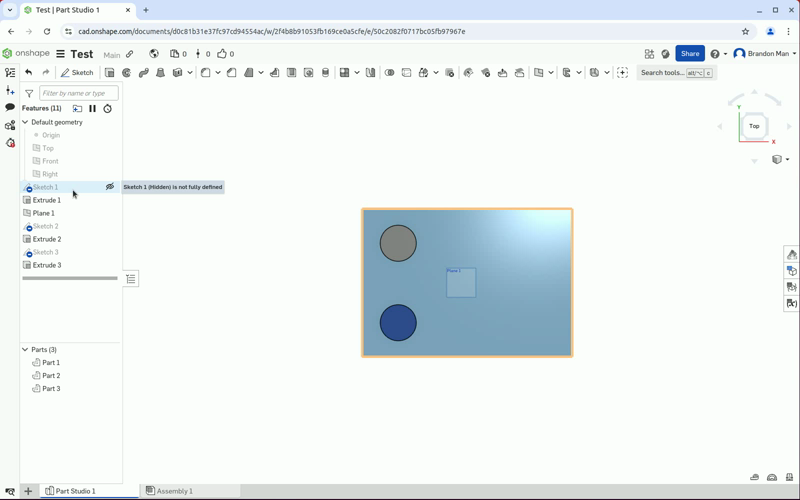
click(73, 189)
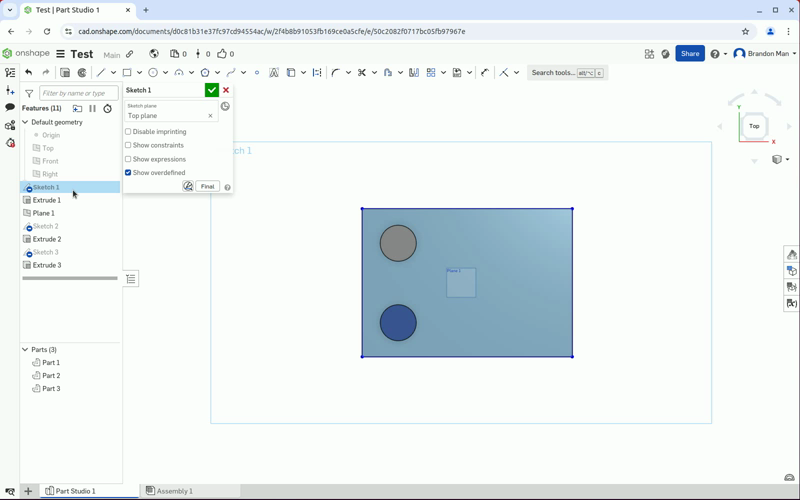
mouse_move(229, 92)
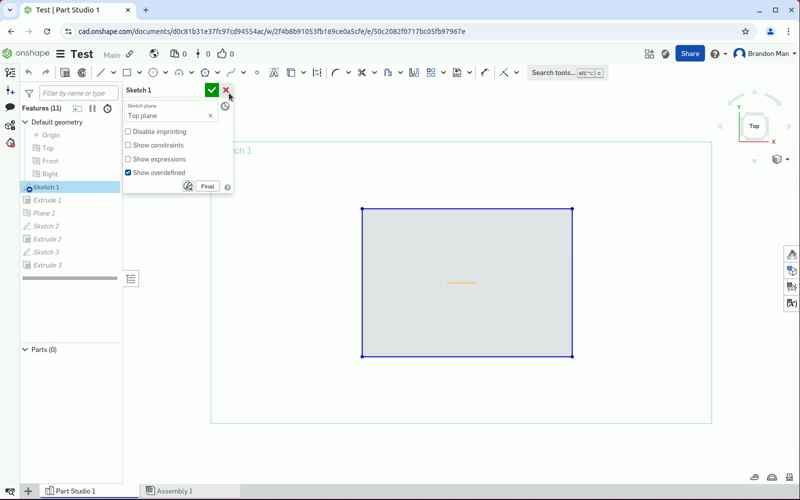
click(229, 92)
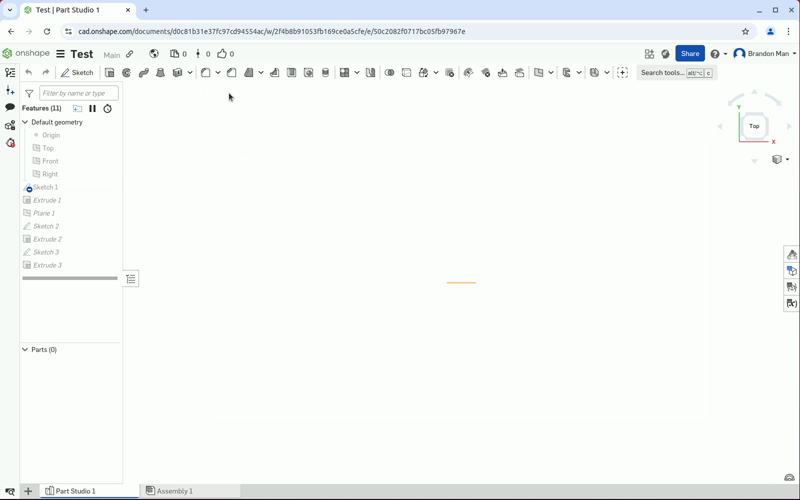
key(shift+s)
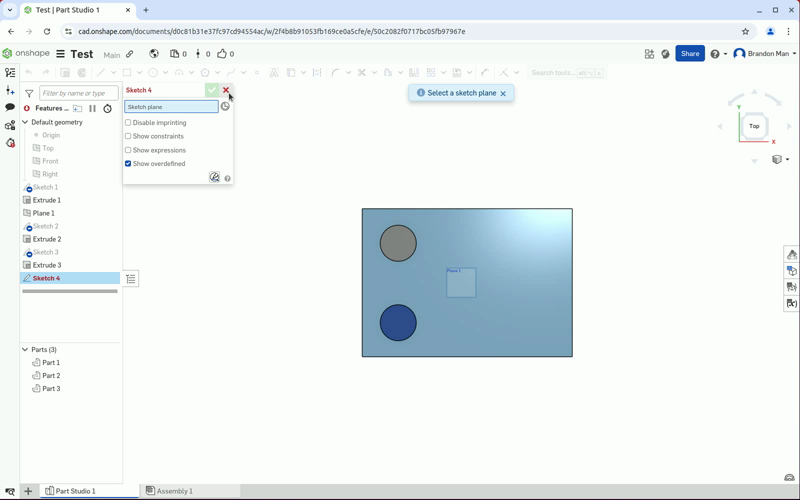
mouse_move(73, 215)
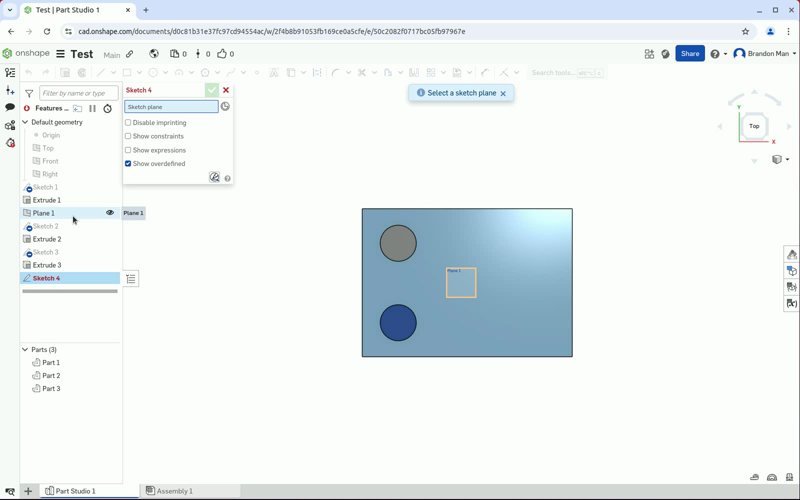
click(73, 215)
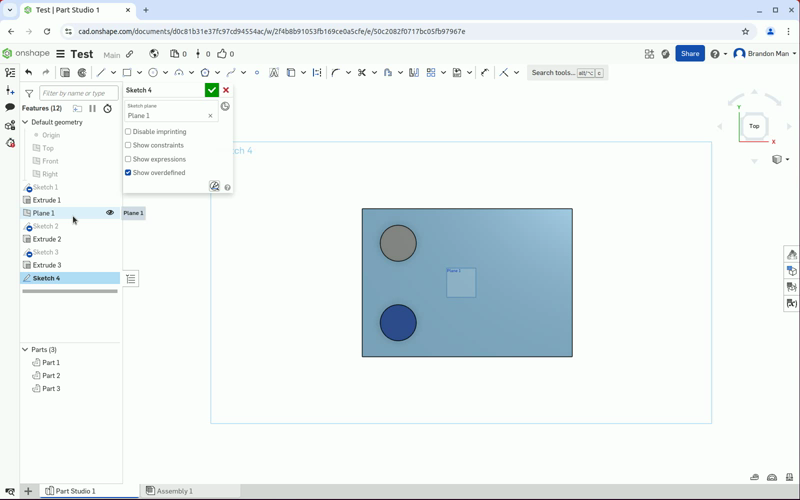
mouse_move(73, 352)
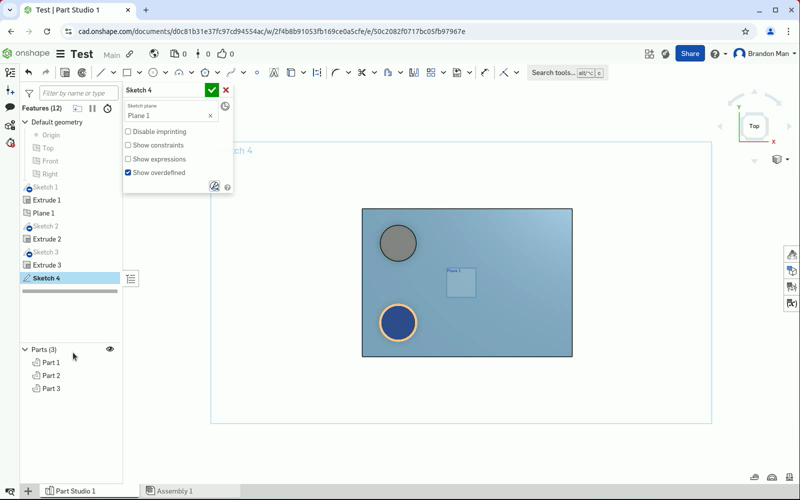
key(y)
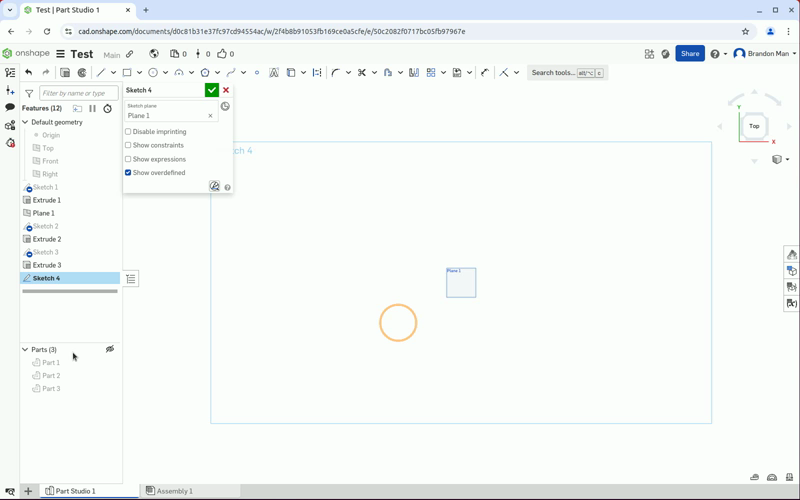
key(c)
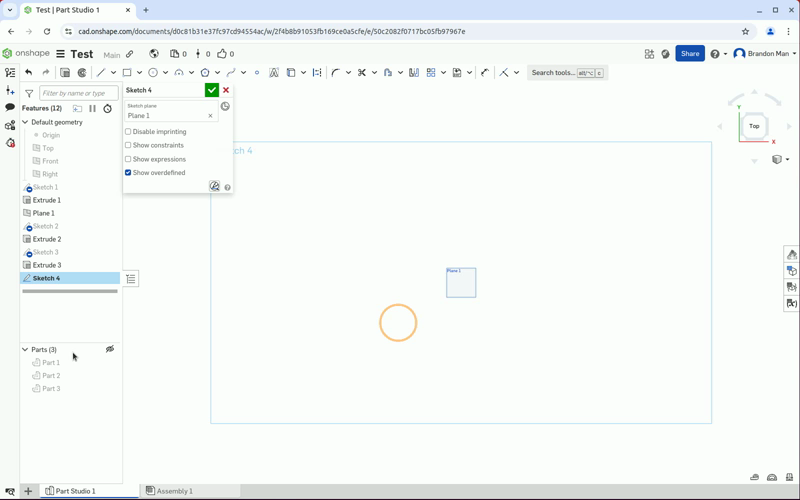
key_down(shift)
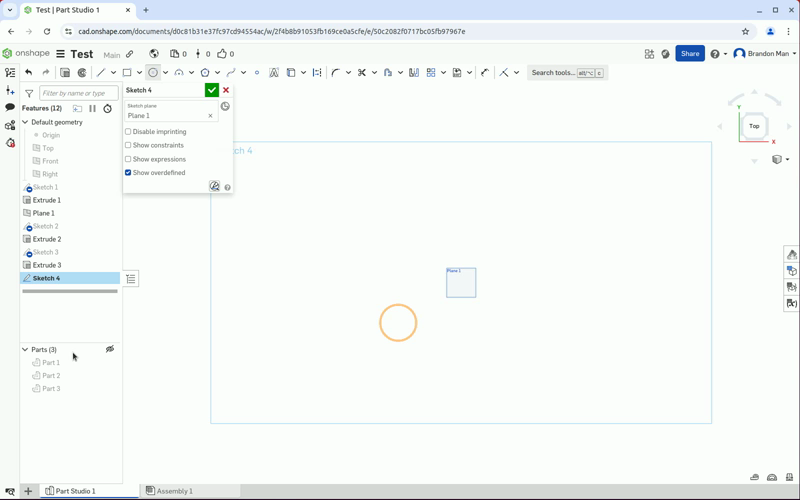
mouse_move(519, 282)
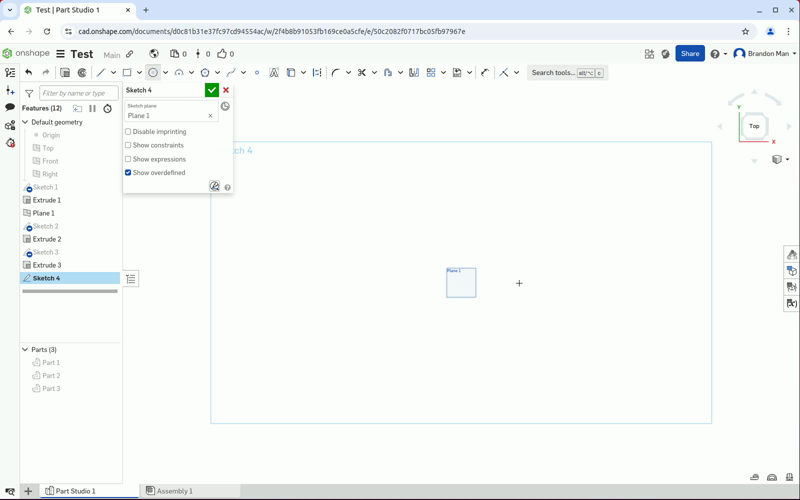
click(519, 282)
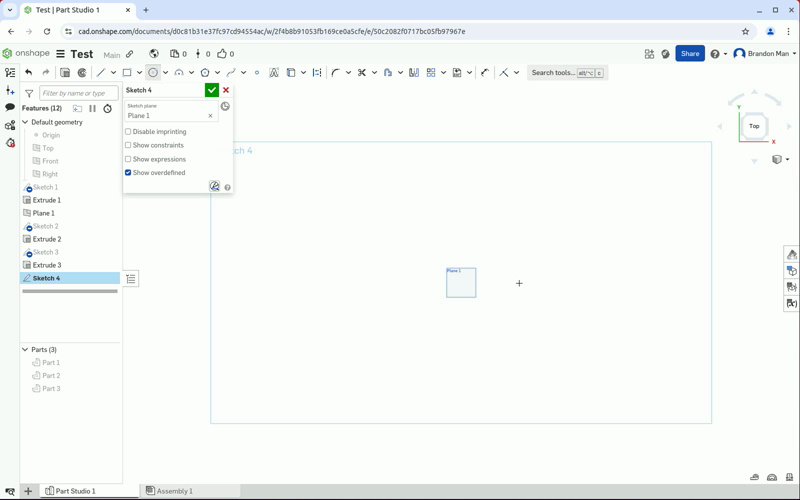
key_up(shift)
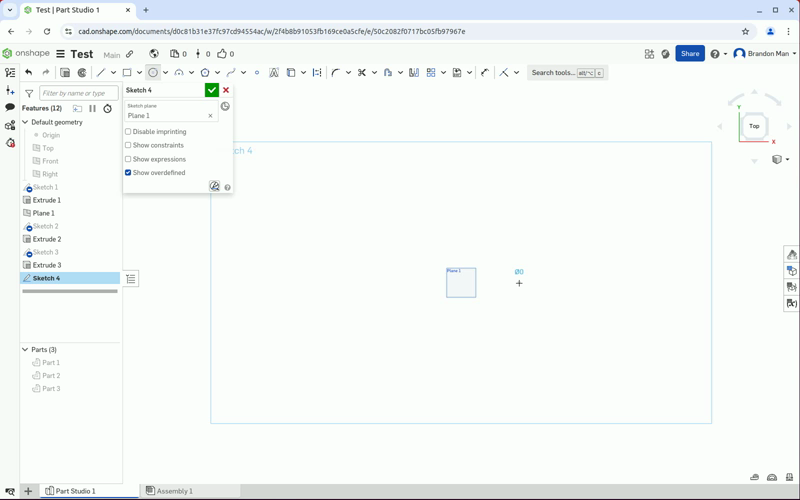
mouse_move(537, 282)
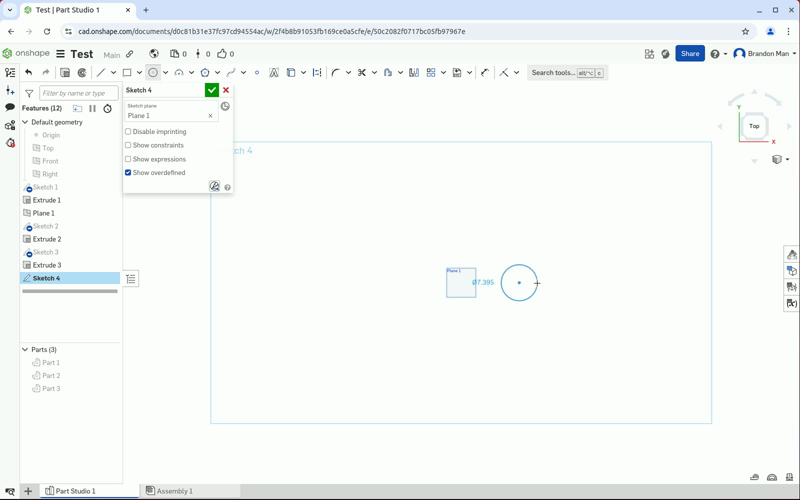
click(537, 282)
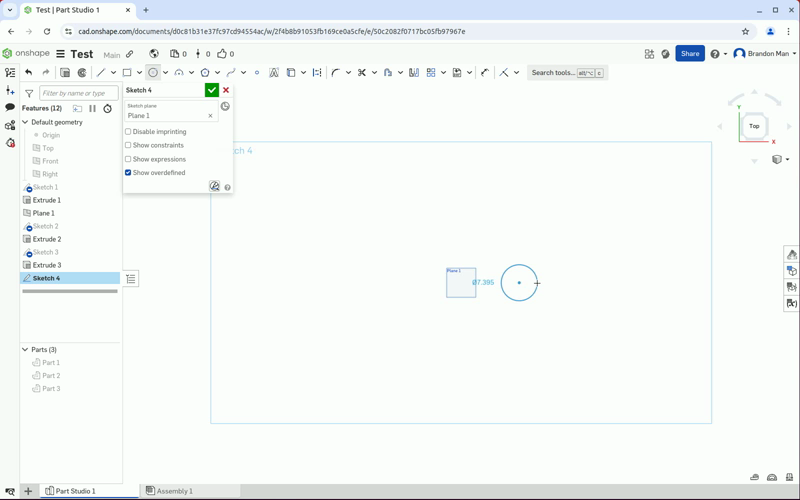
key(esc)
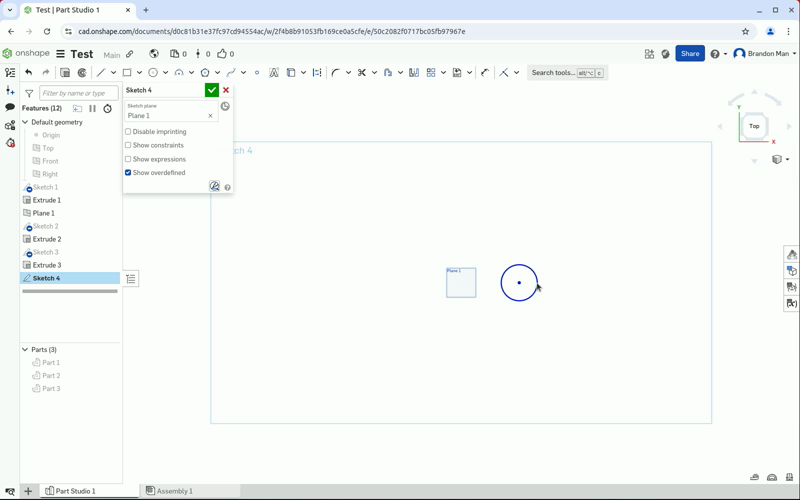
mouse_move(518, 296)
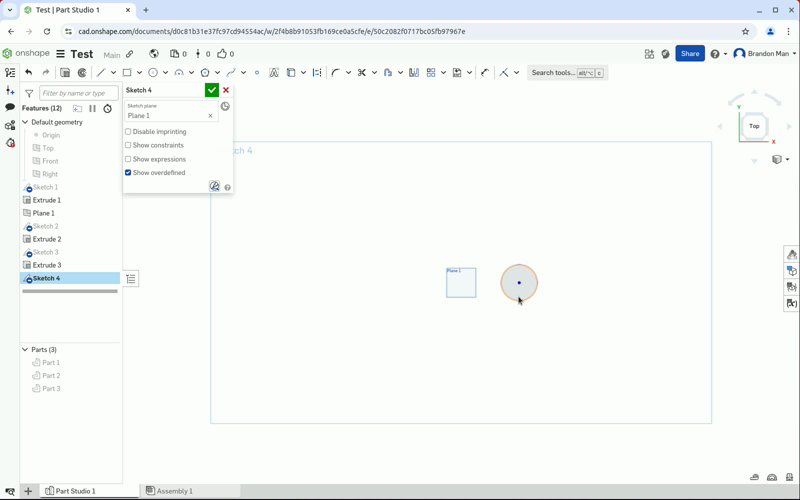
scroll(6)
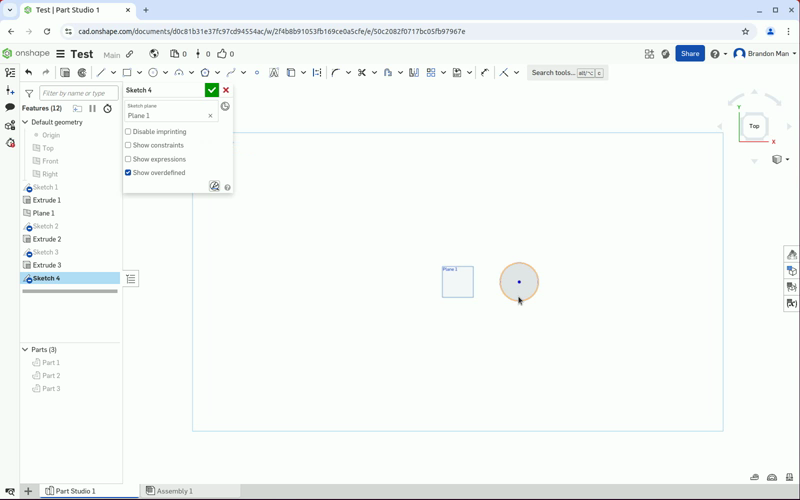
scroll(6)
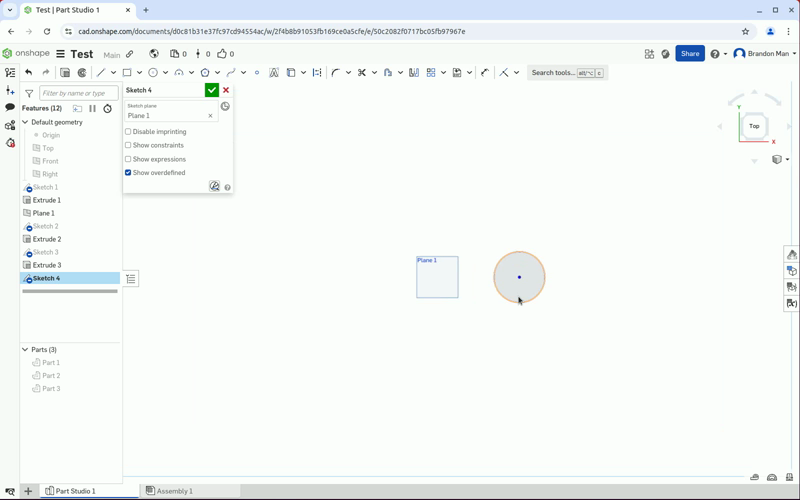
scroll(6)
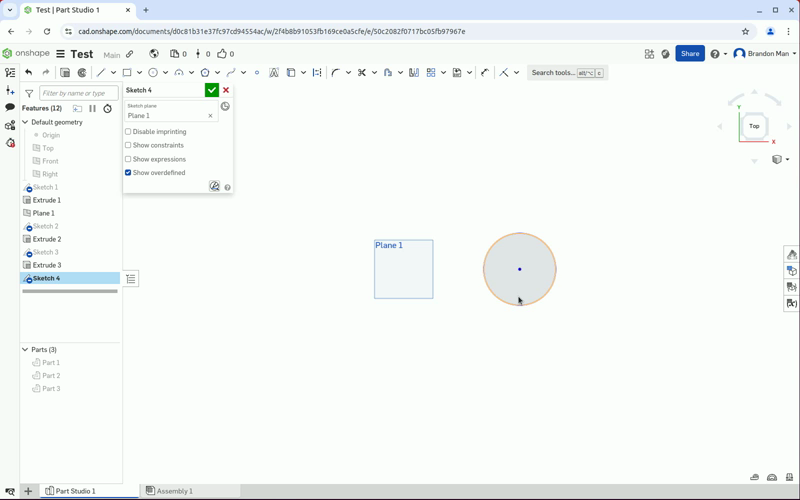
scroll(6)
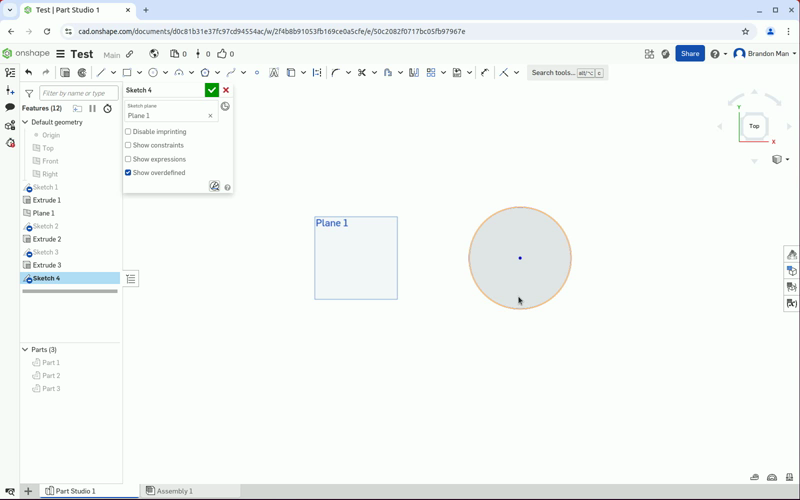
scroll(6)
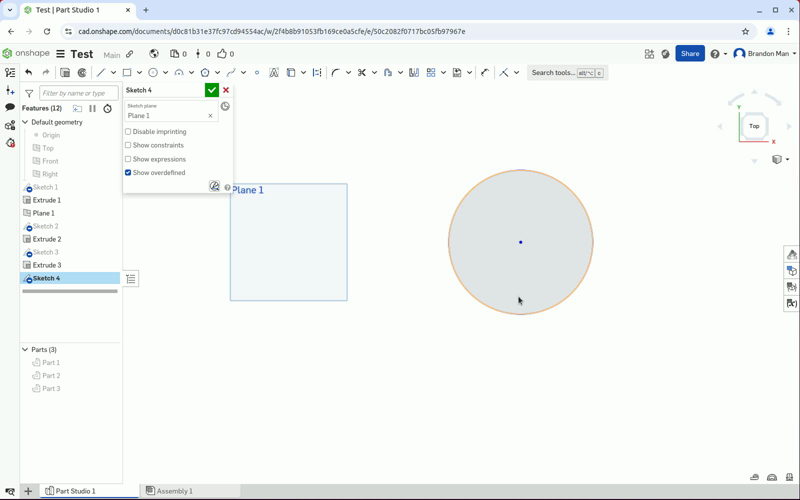
scroll(6)
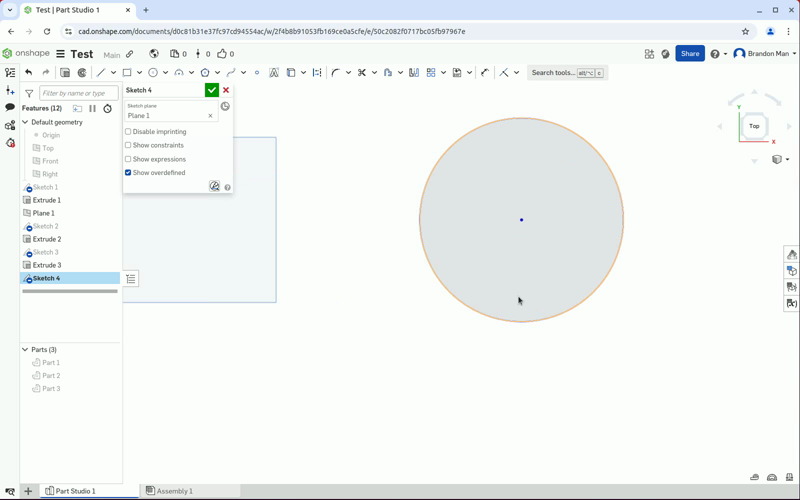
scroll(6)
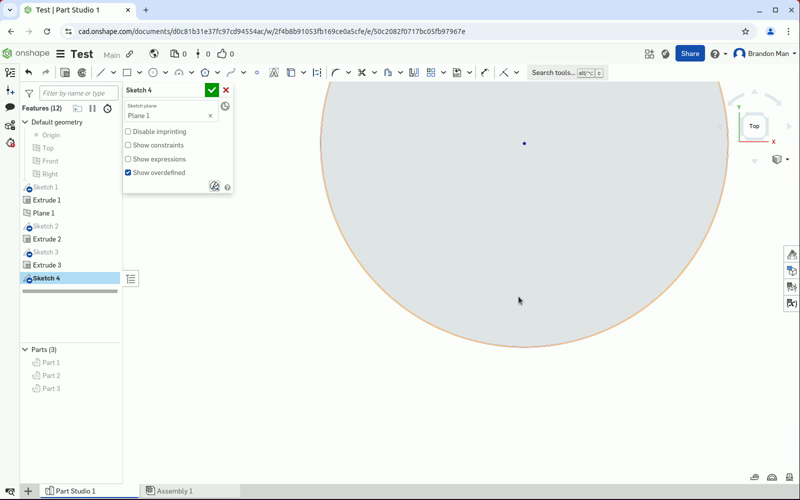
click(518, 296)
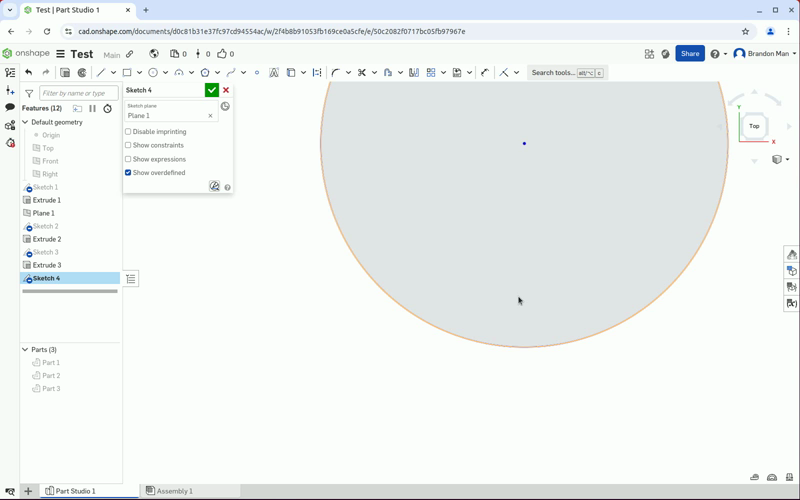
scroll(-6)
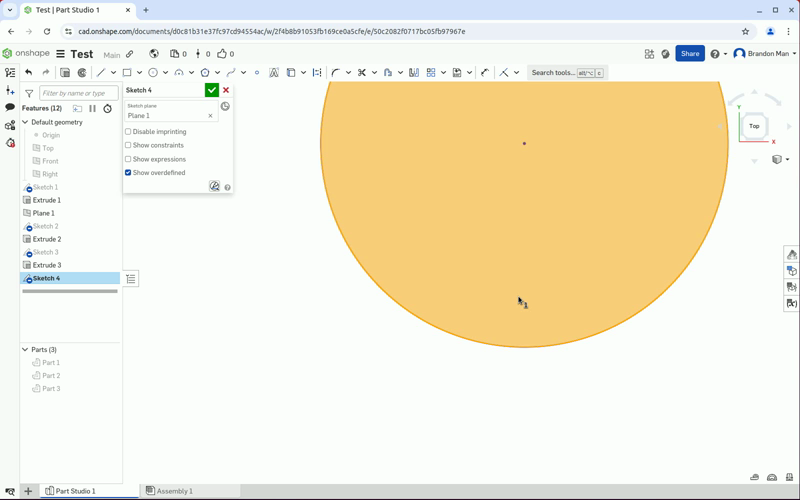
scroll(-6)
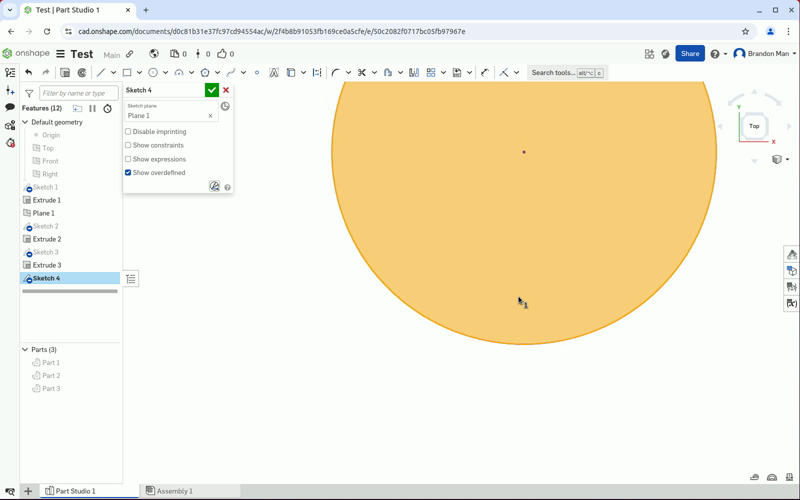
scroll(-6)
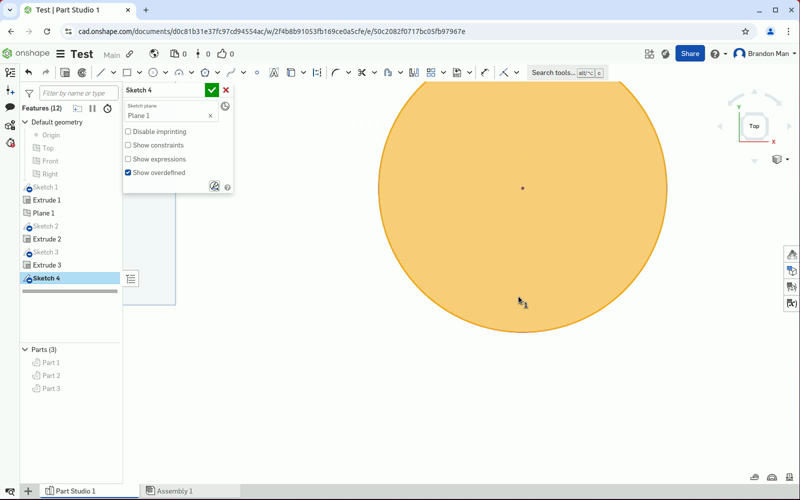
scroll(-6)
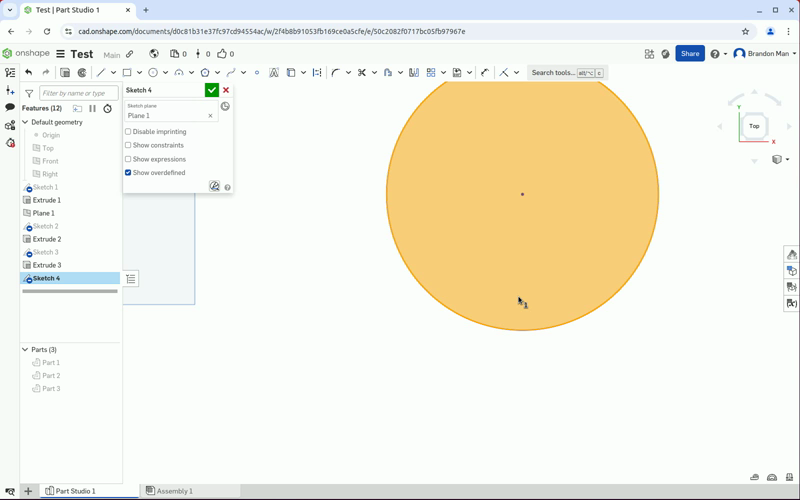
scroll(-6)
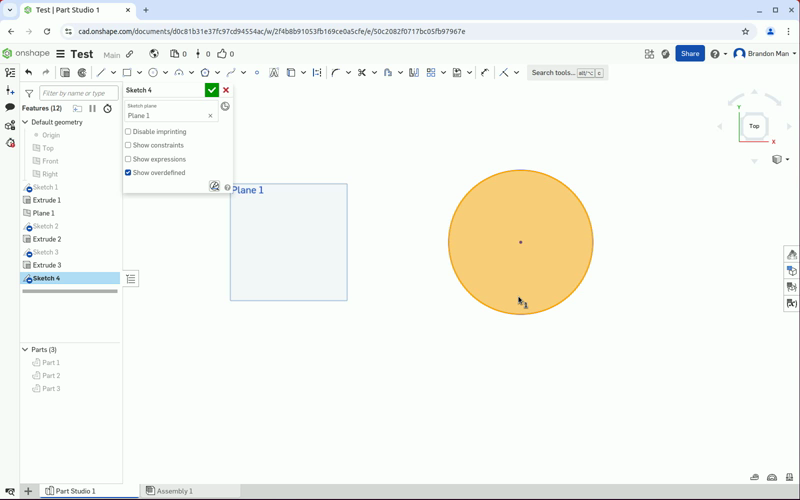
scroll(-6)
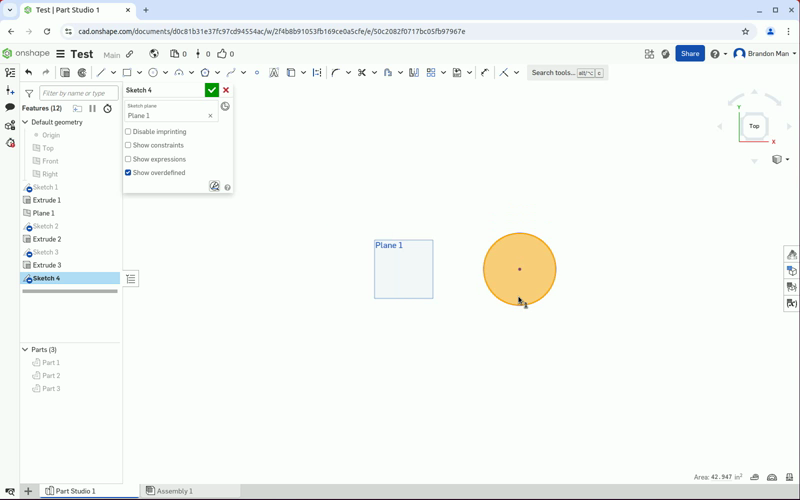
scroll(-6)
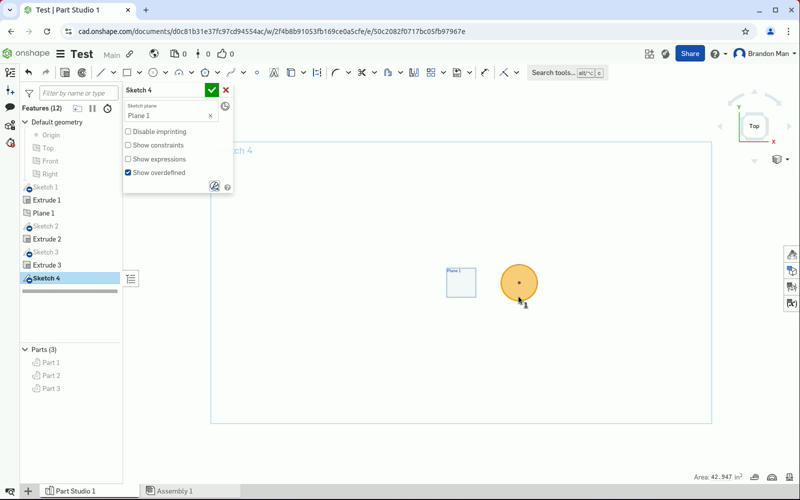
mouse_move(73, 352)
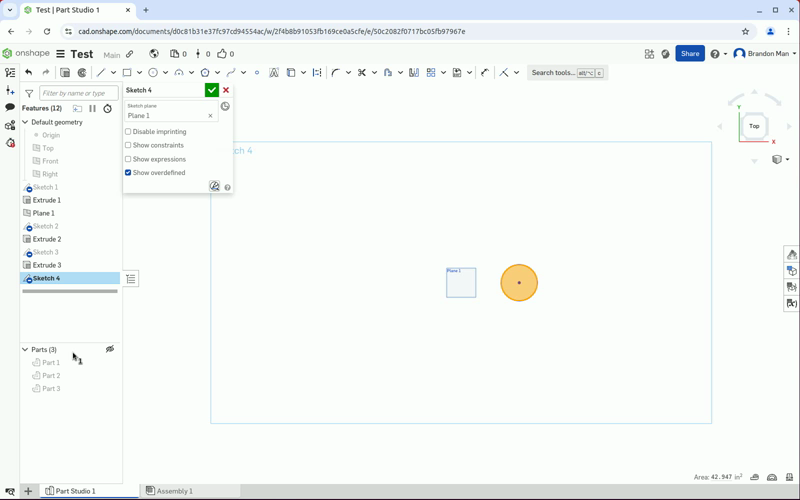
key(shift+y)
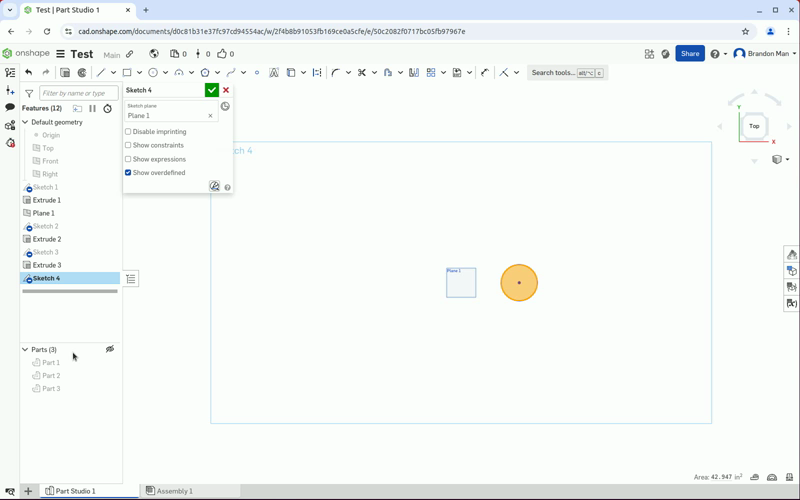
key(shift+e)
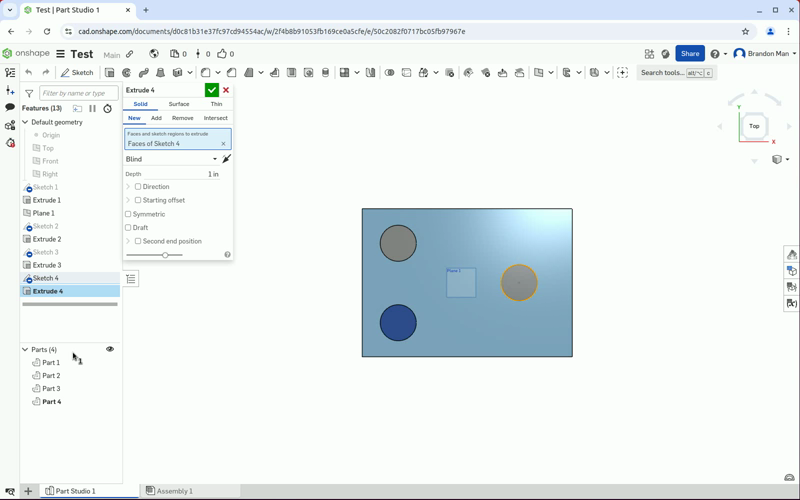
mouse_move(143, 106)
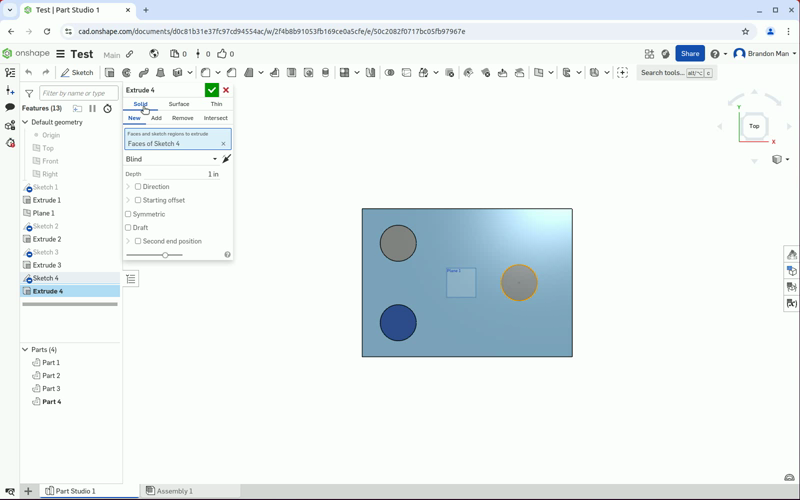
click(143, 106)
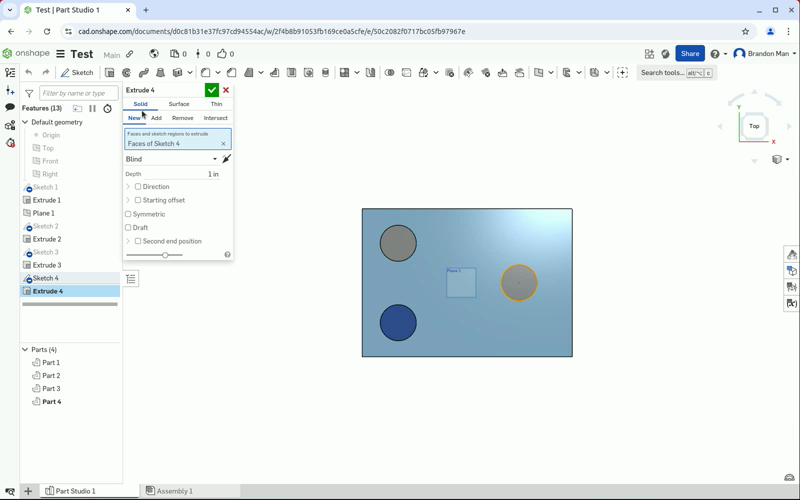
mouse_move(137, 120)
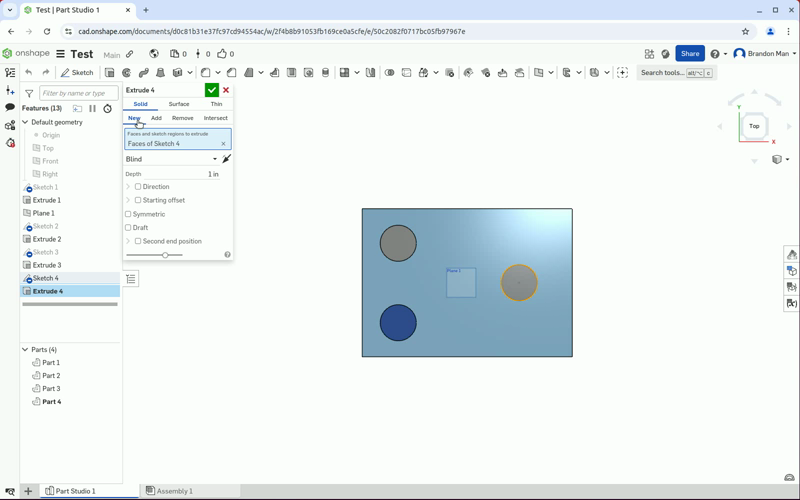
click(137, 120)
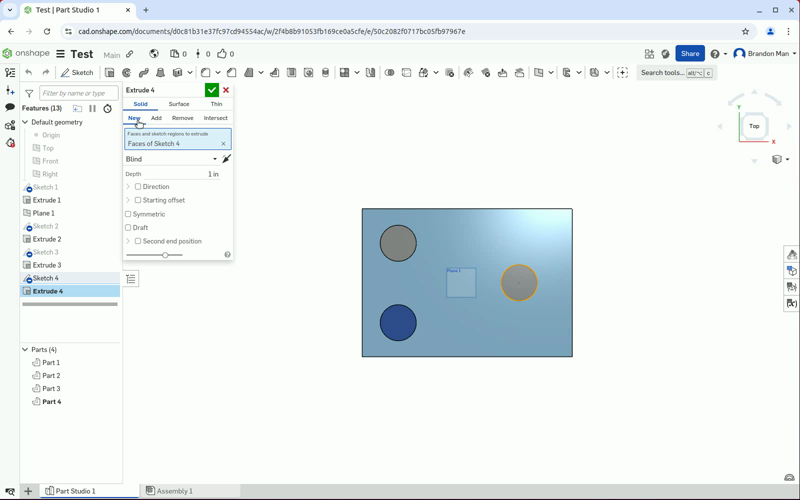
key(tab, 4)
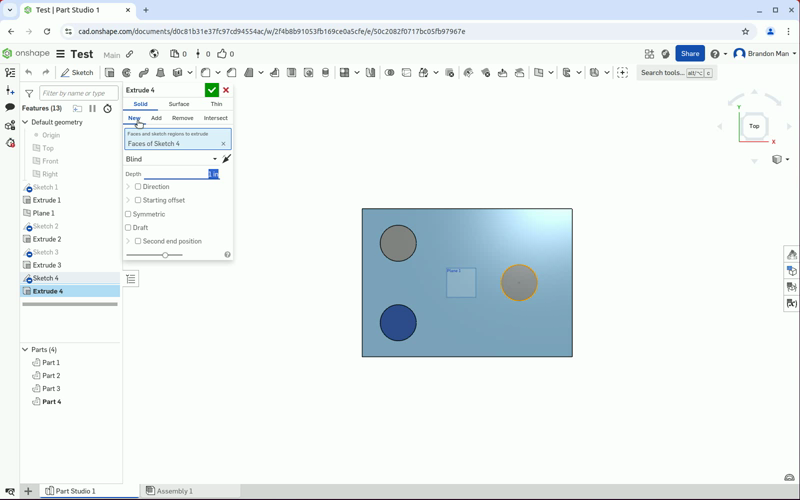
text(6.018)
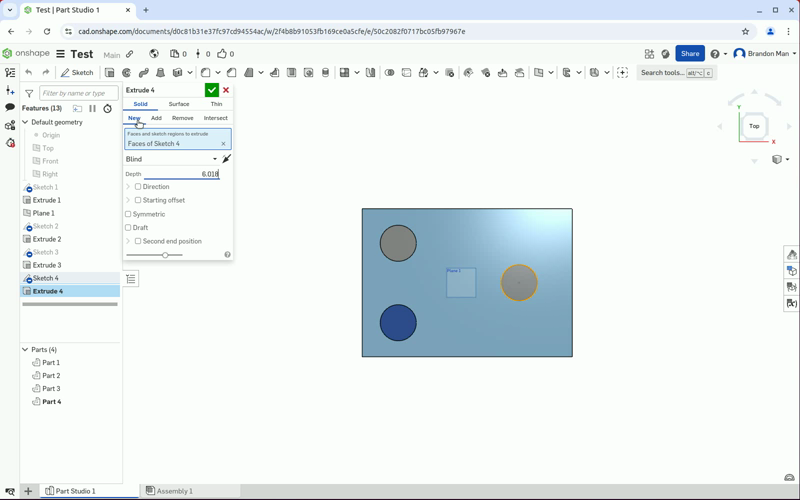
key(enter)
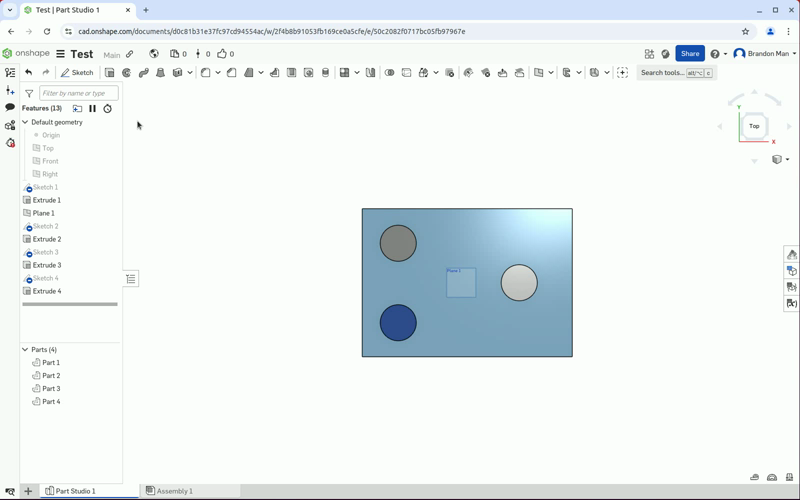
key(shift+h)
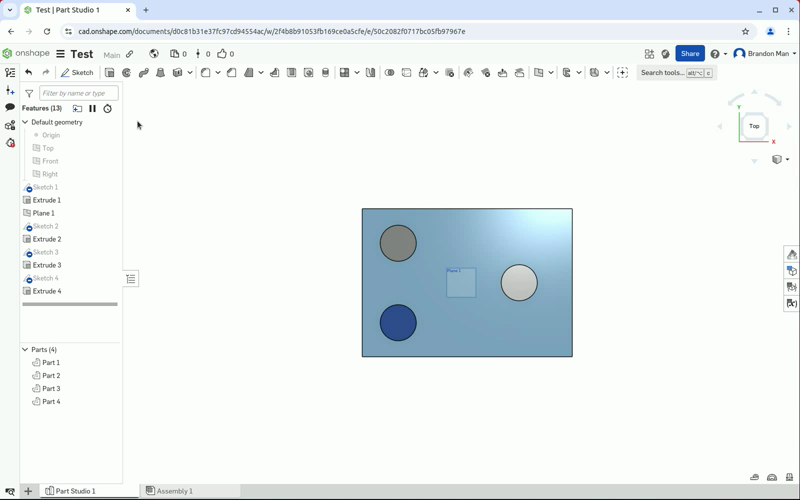
key(shift+h)
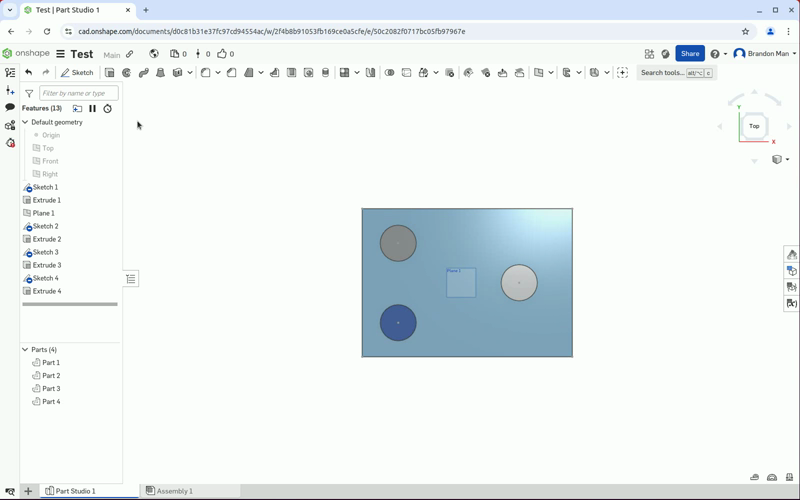
key(shift+7)
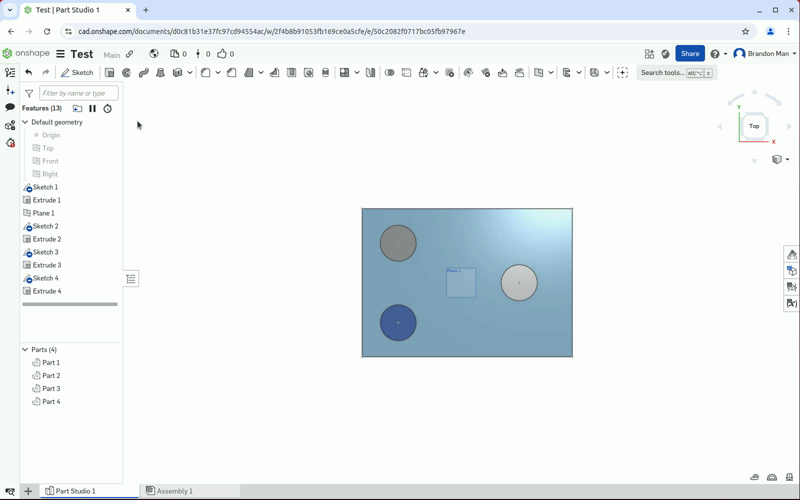
key(up, 3)
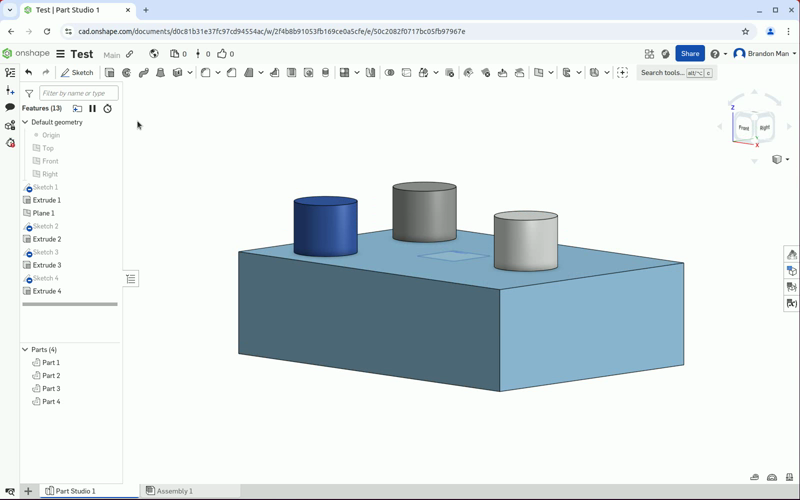
key(left, 3)
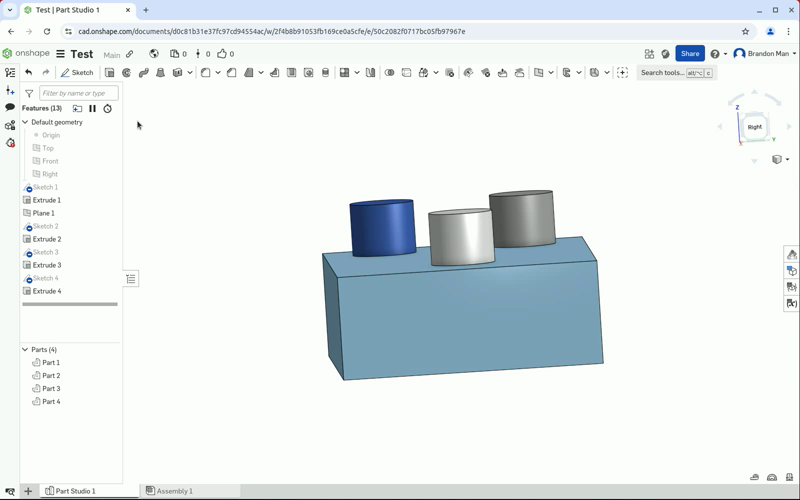
key(right, 3)
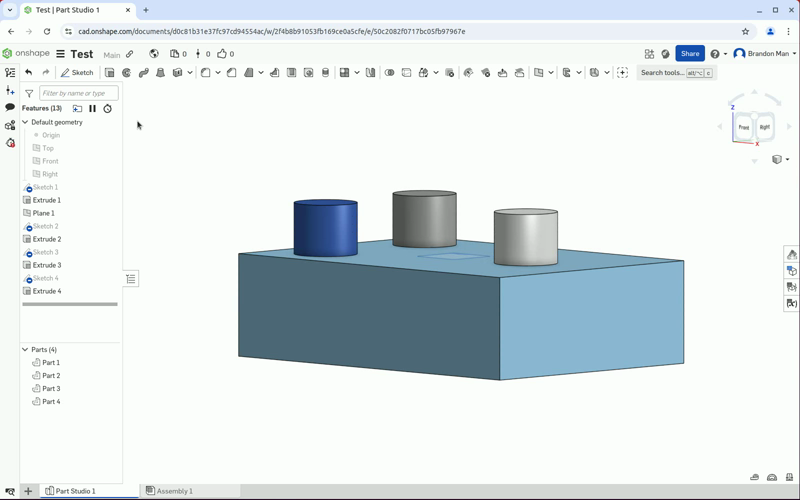
key(down, 3)
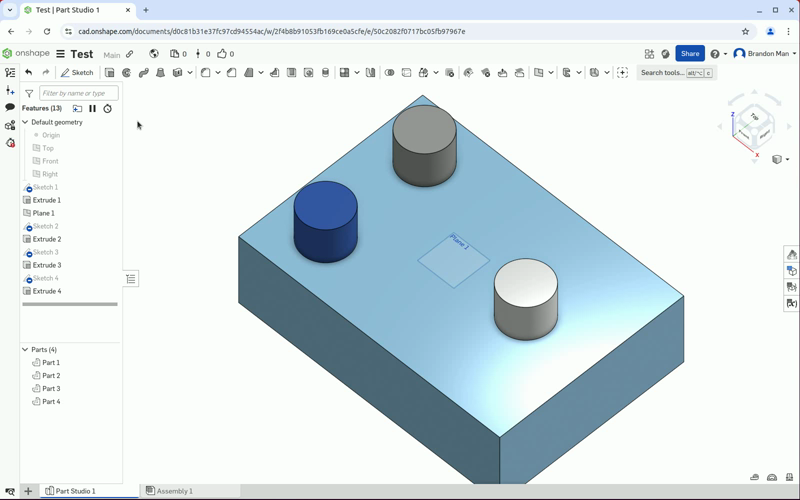
mouse_move(73, 189)
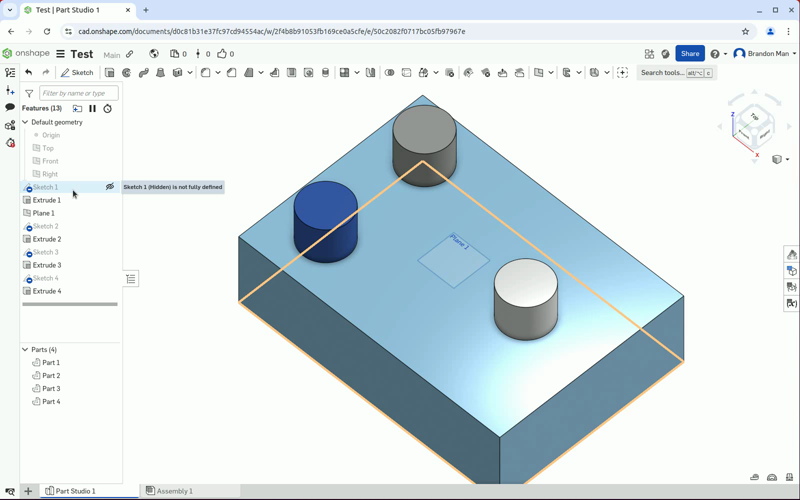
click(73, 189)